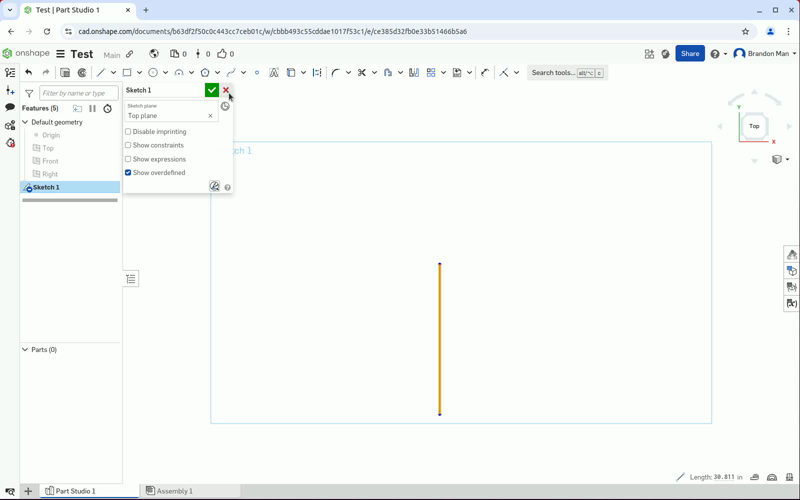
key(shift+h)
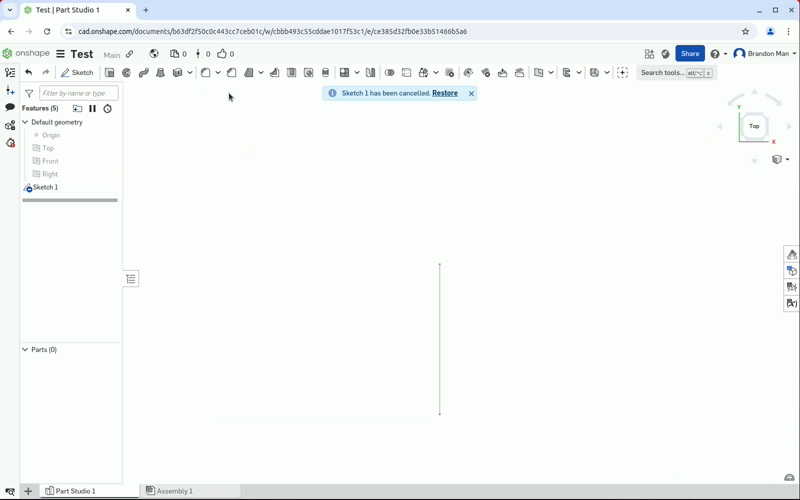
key(shift+s)
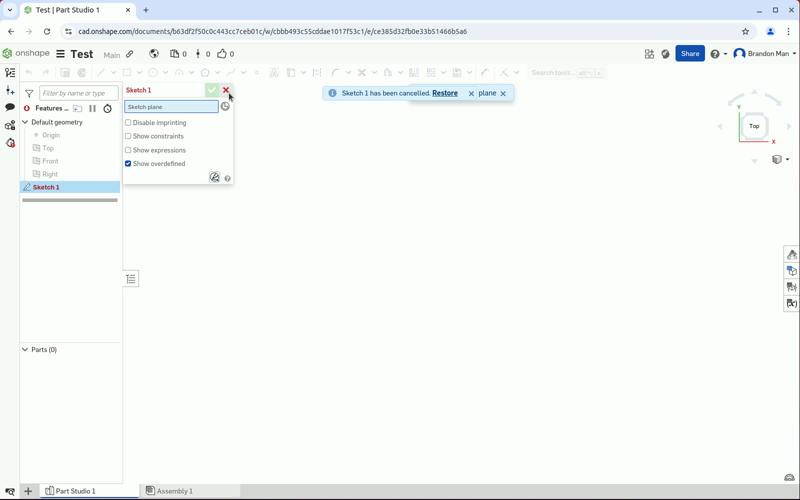
mouse_move(73, 150)
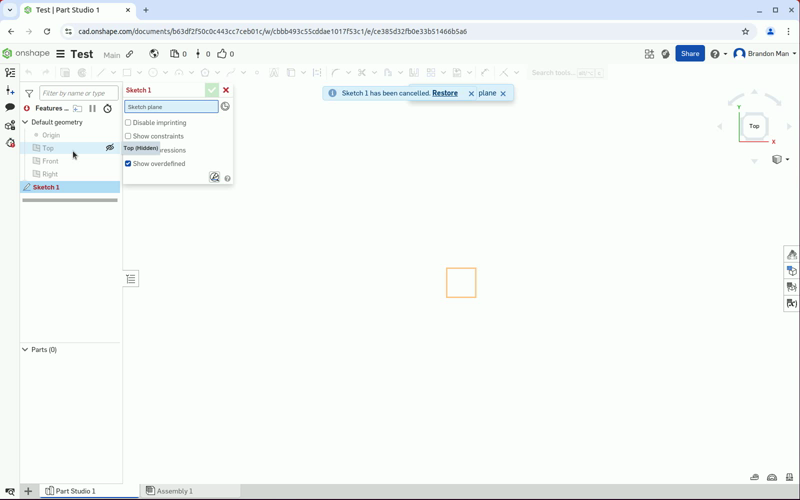
click(73, 150)
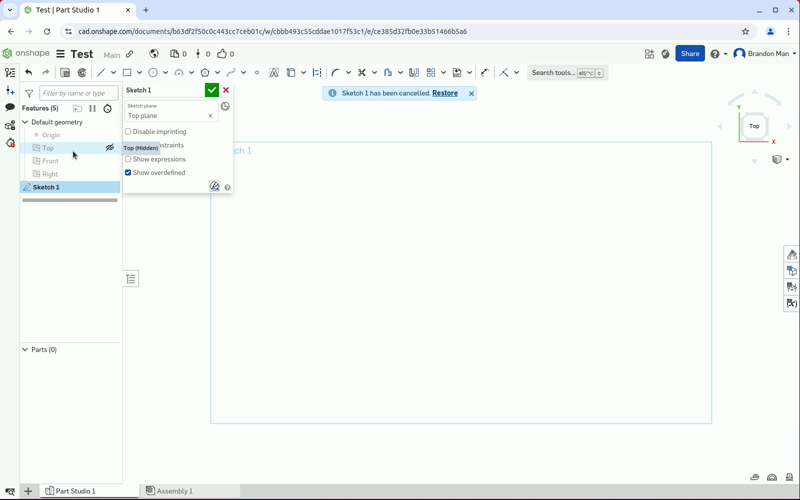
mouse_move(73, 352)
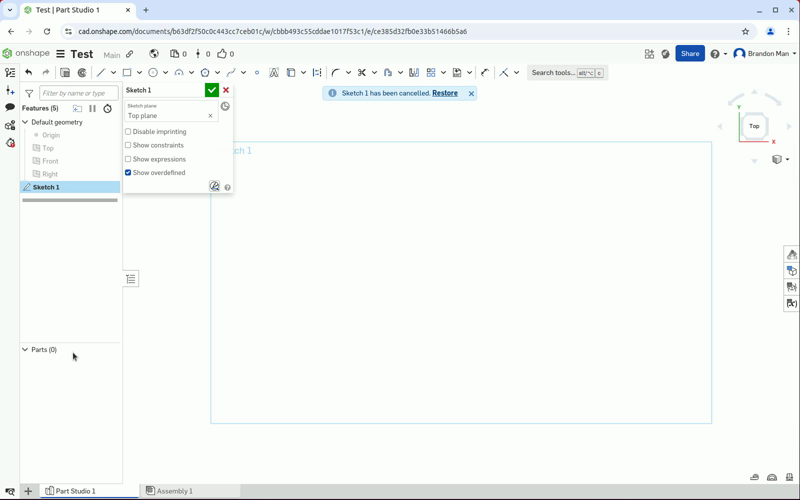
key(y)
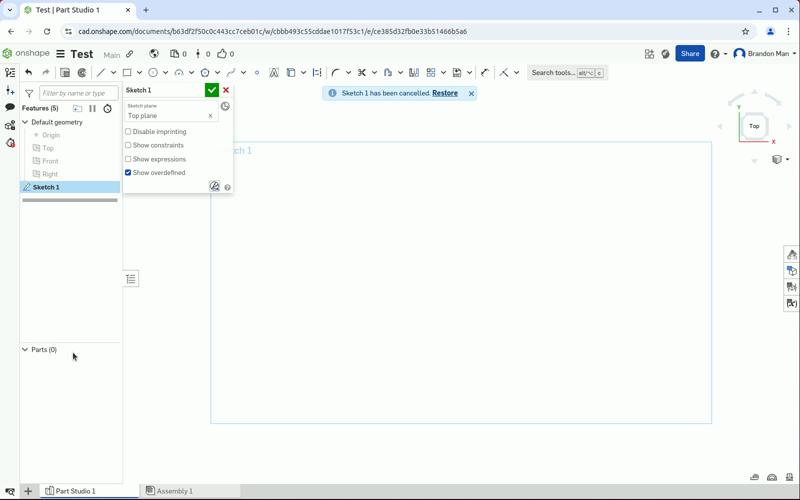
key(l)
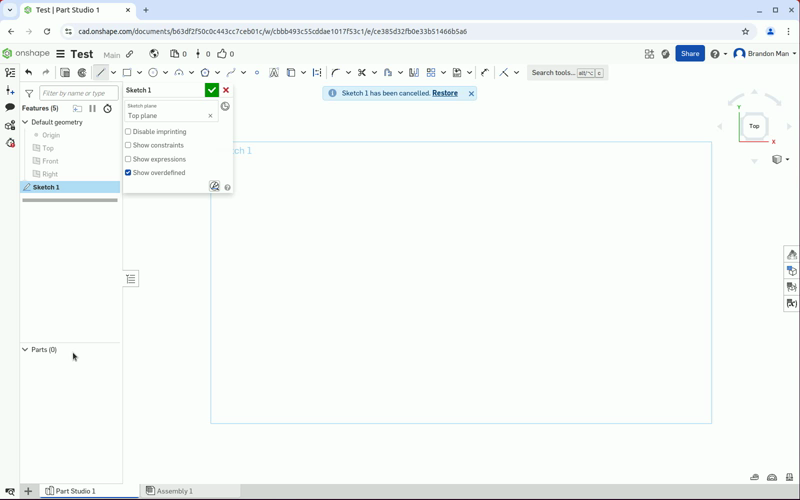
key_down(shift)
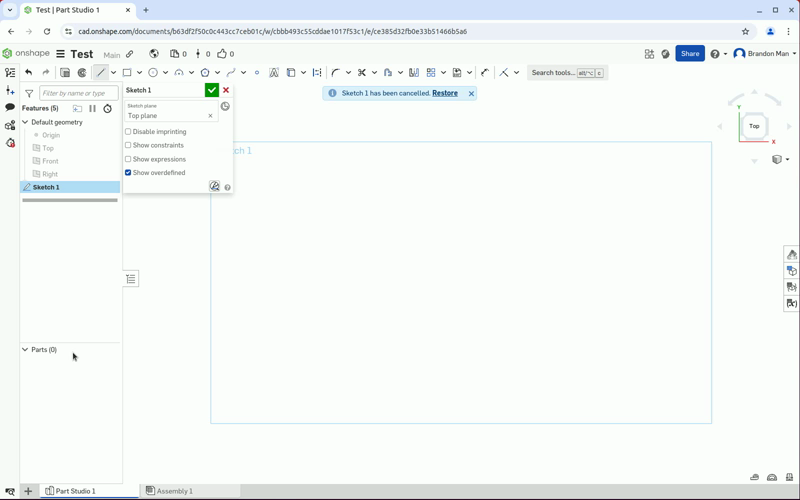
mouse_move(356, 282)
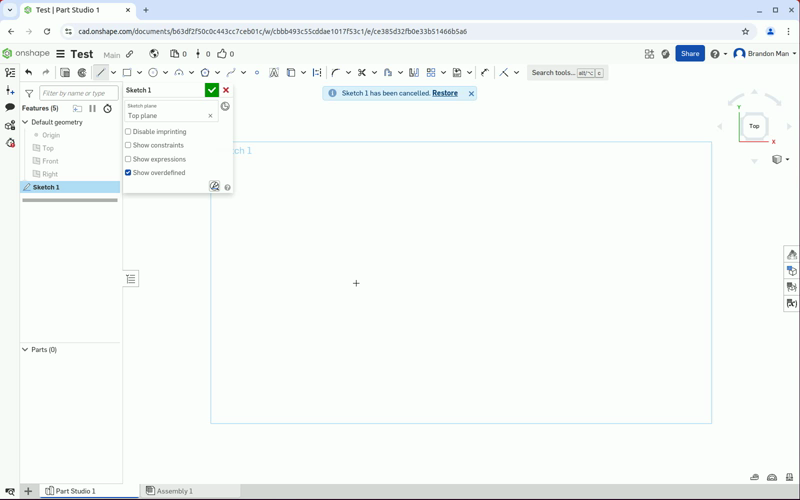
click(356, 282)
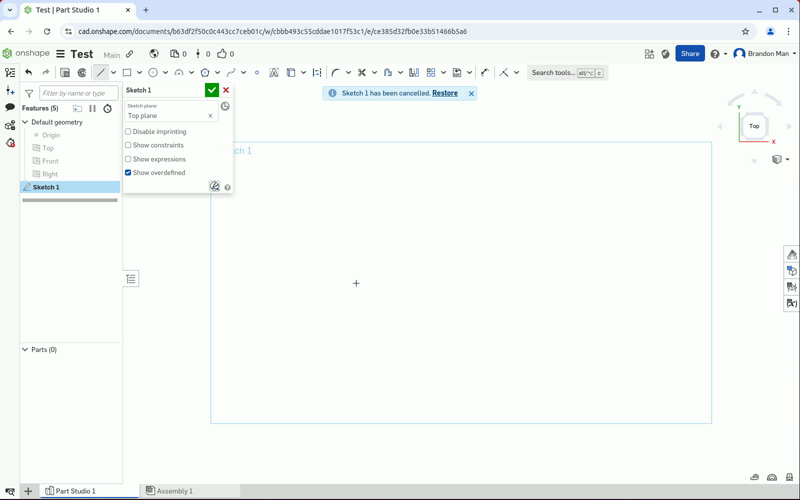
key_up(shift)
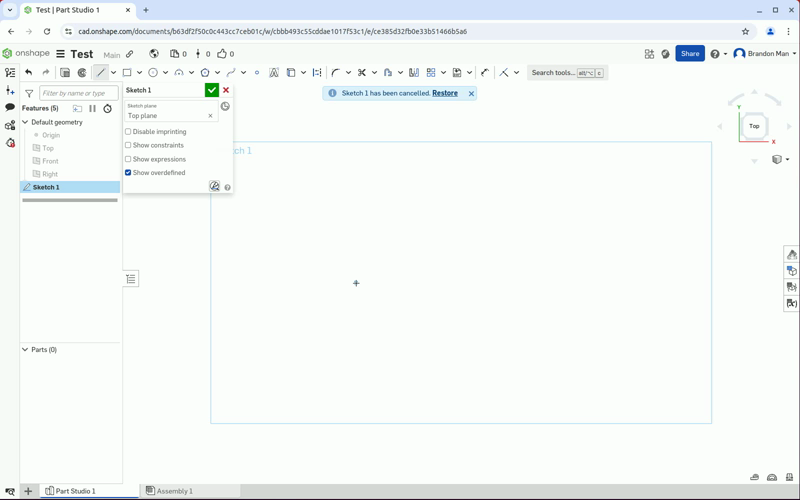
key_down(shift)
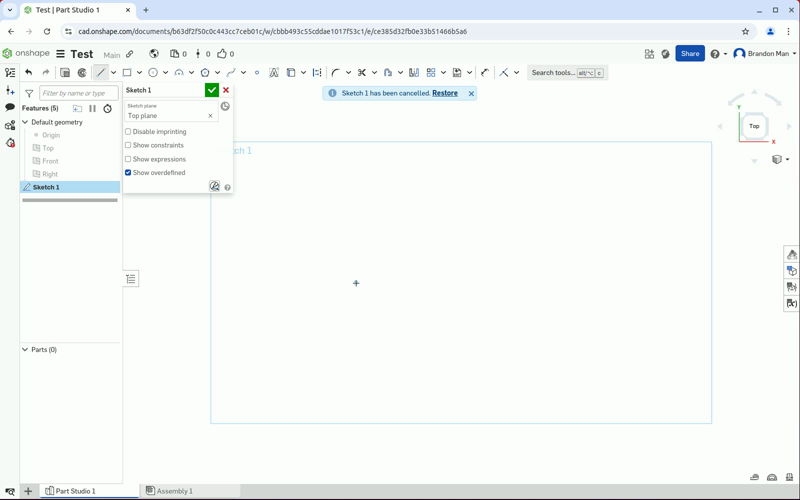
mouse_move(438, 282)
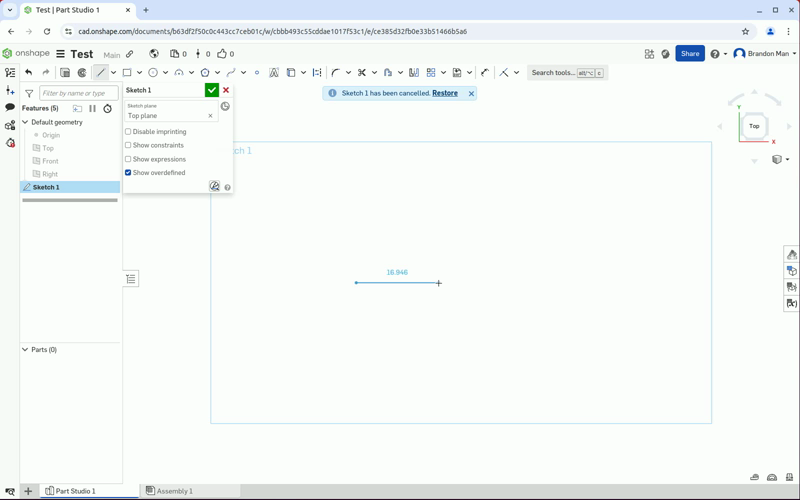
click(438, 282)
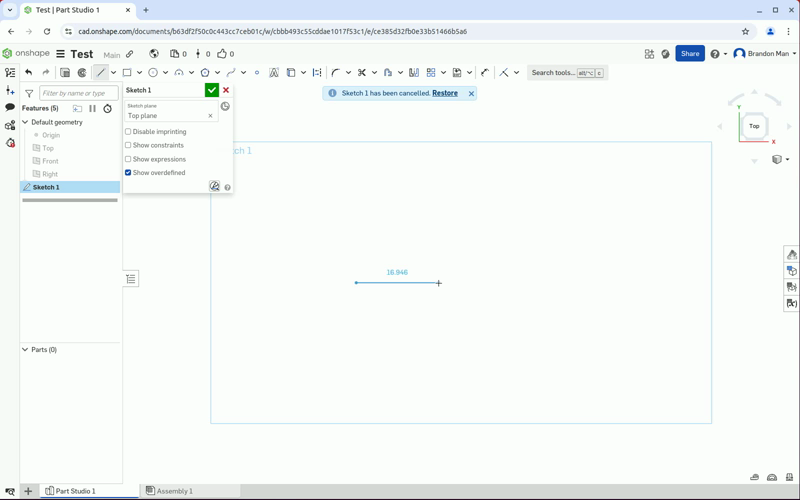
key_up(shift)
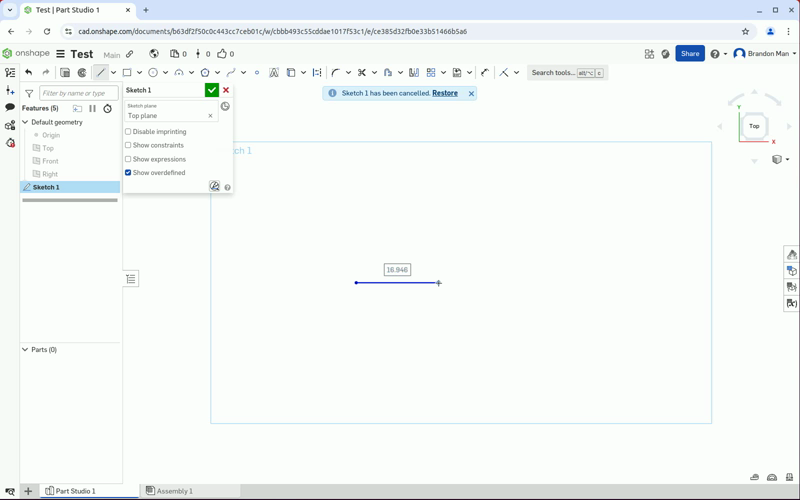
key_down(shift)
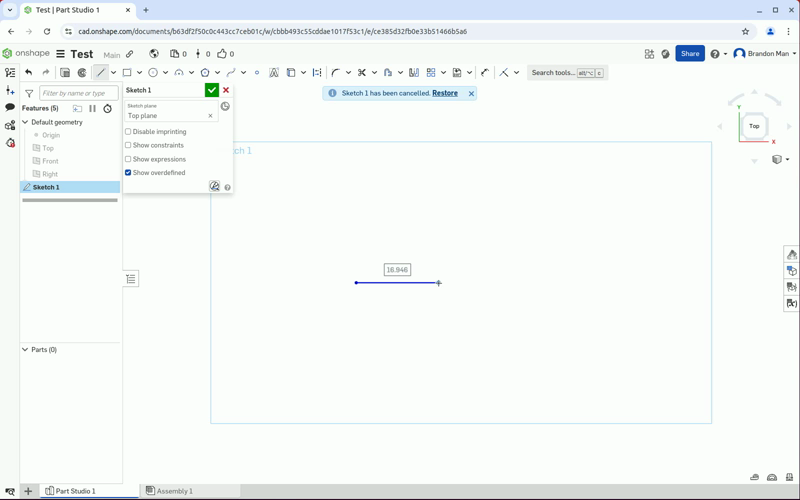
mouse_move(468, 282)
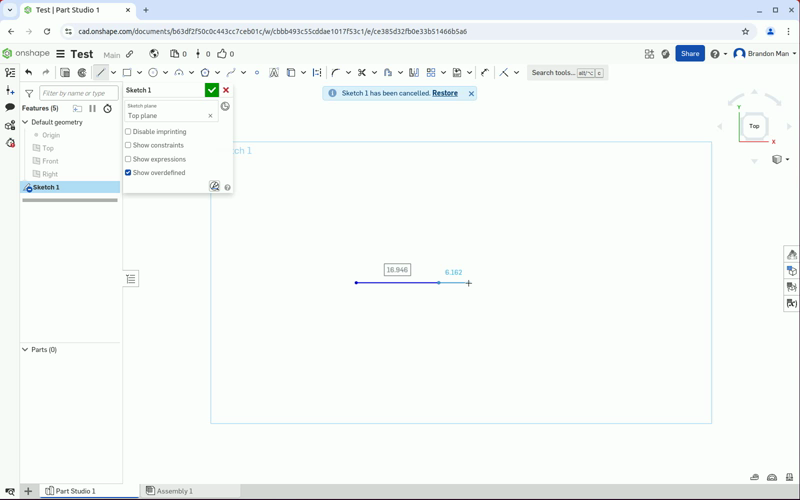
mouse_move(461, 305)
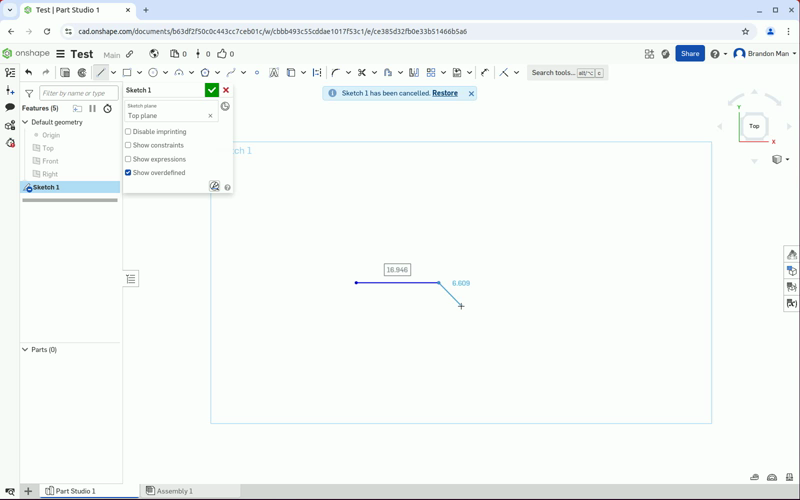
click(461, 305)
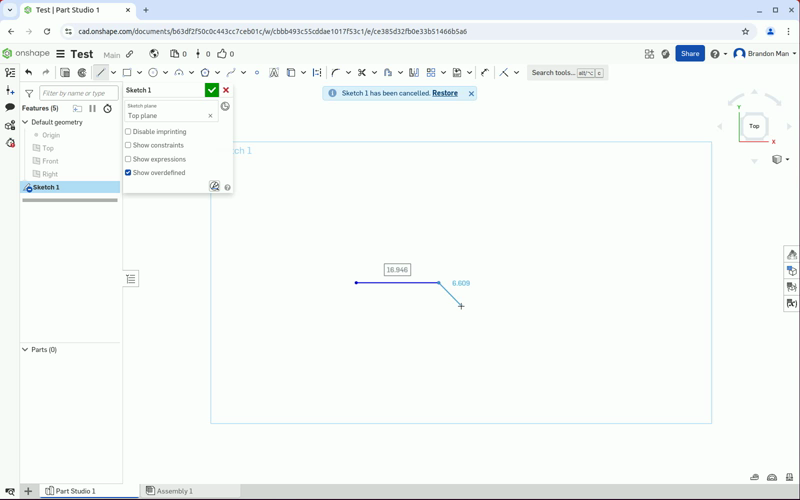
key_up(shift)
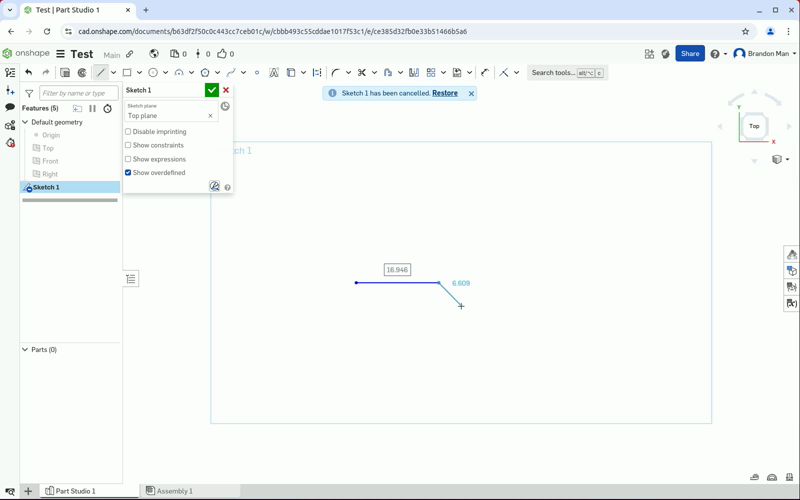
key_down(shift)
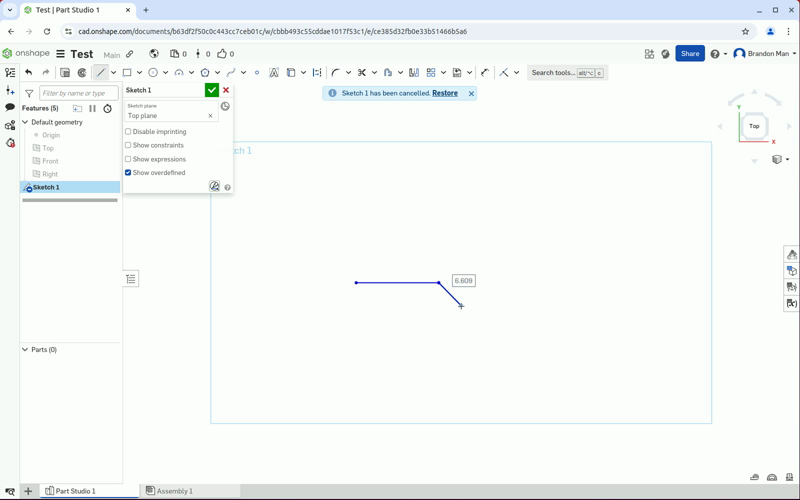
mouse_move(461, 387)
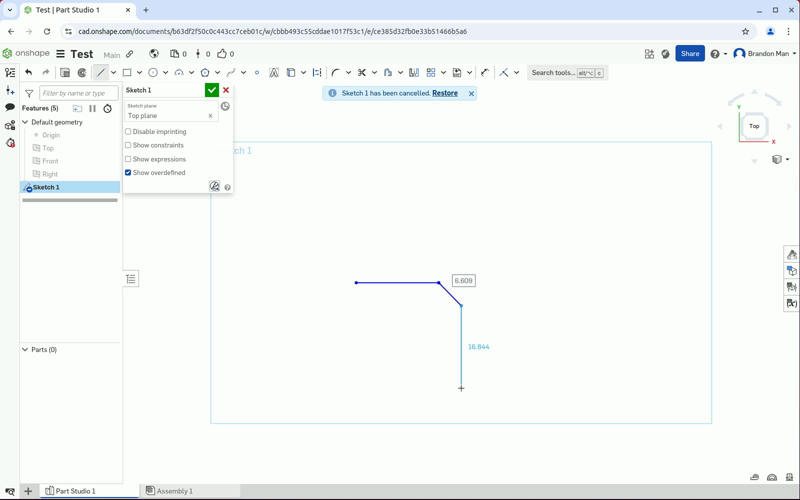
click(461, 387)
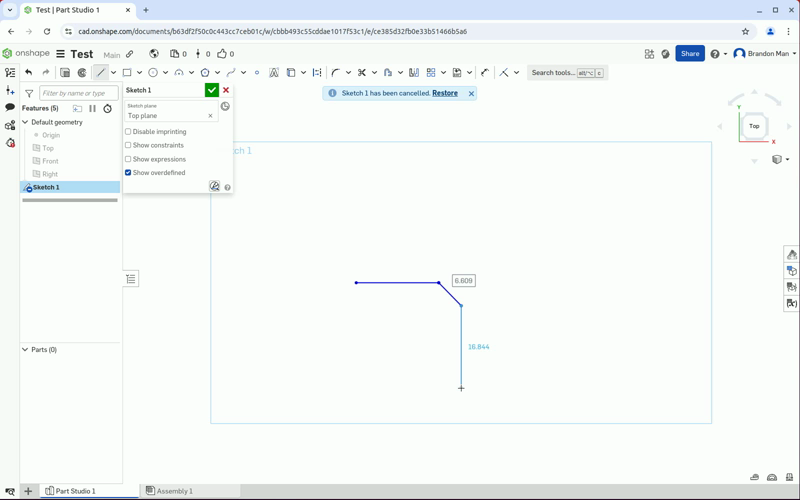
key_up(shift)
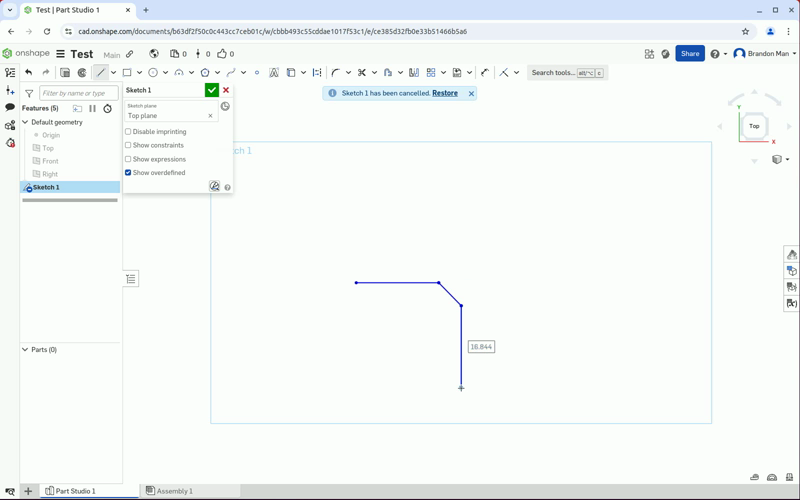
key_down(shift)
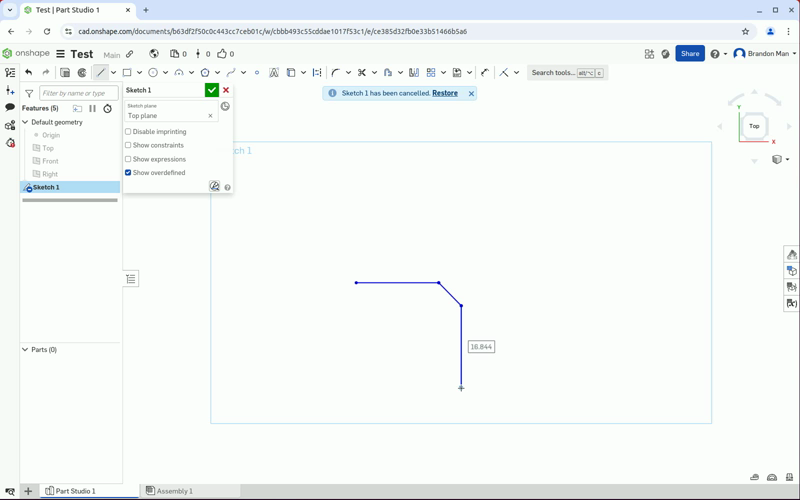
mouse_move(491, 387)
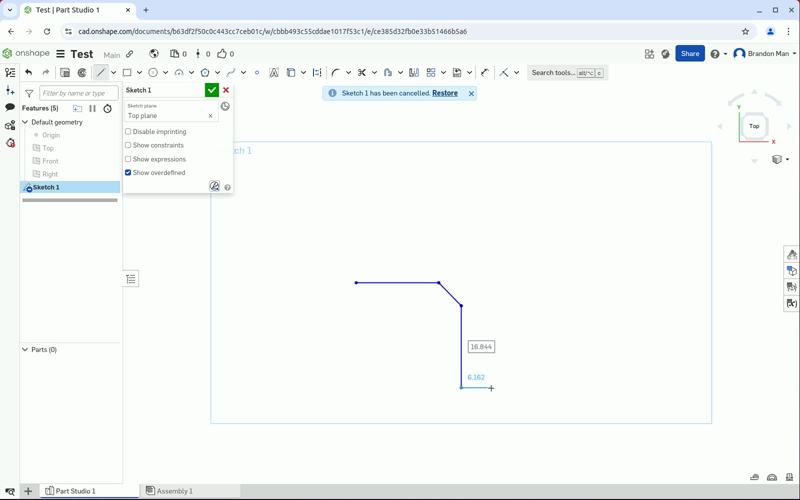
mouse_move(491, 387)
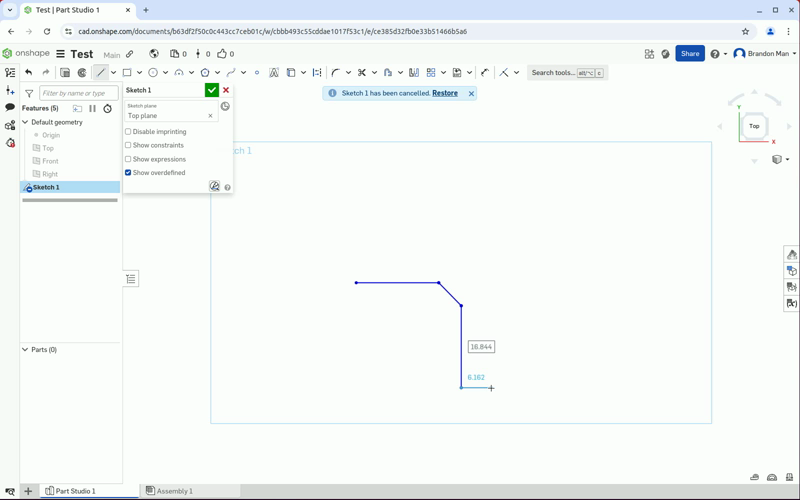
click(491, 387)
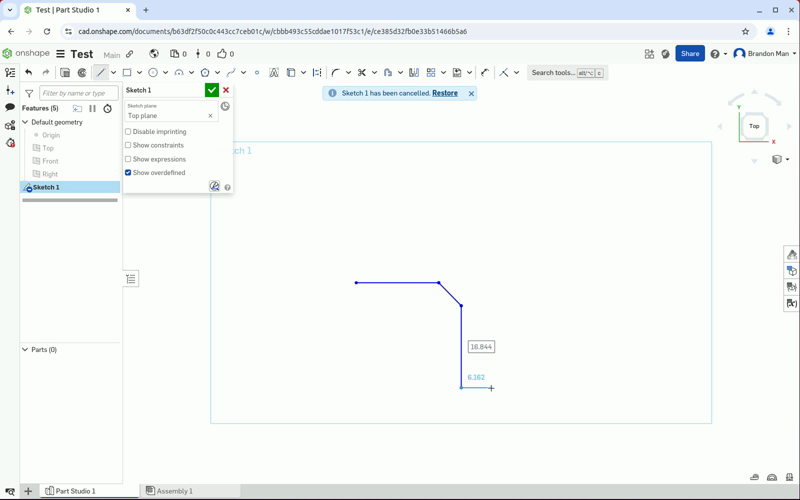
key_up(shift)
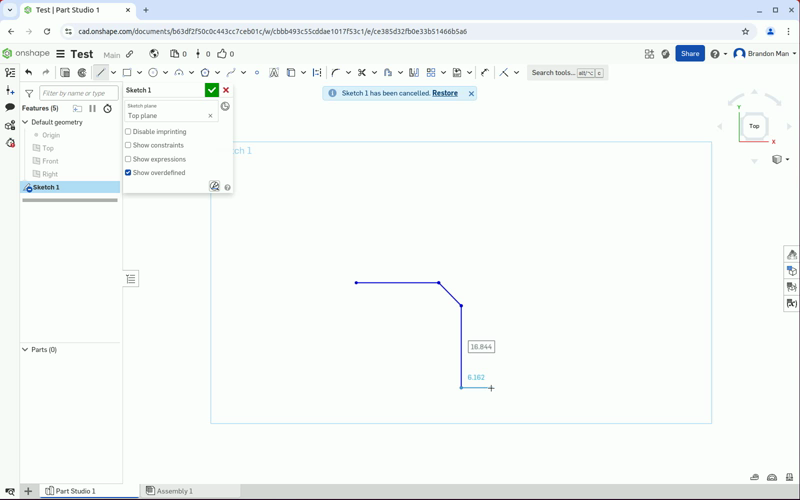
key_down(shift)
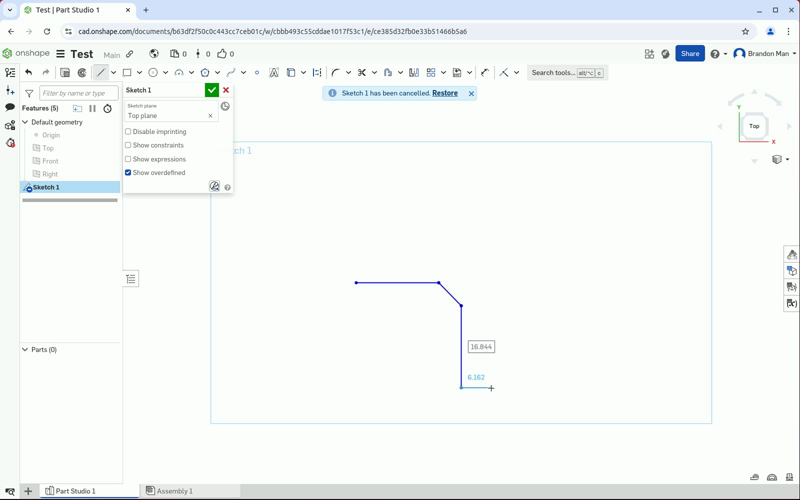
mouse_move(491, 305)
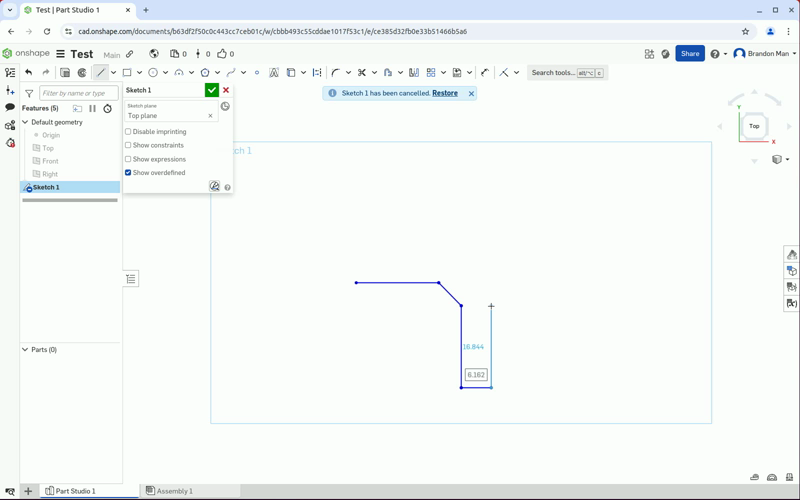
click(491, 305)
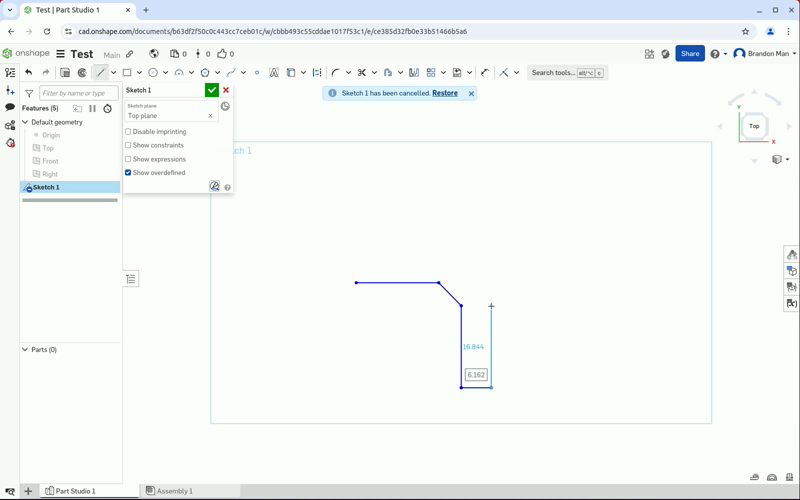
key_up(shift)
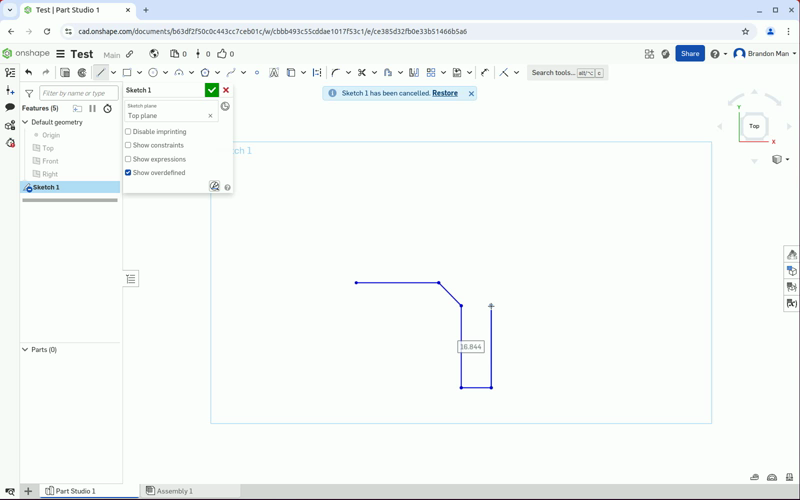
key(esc)
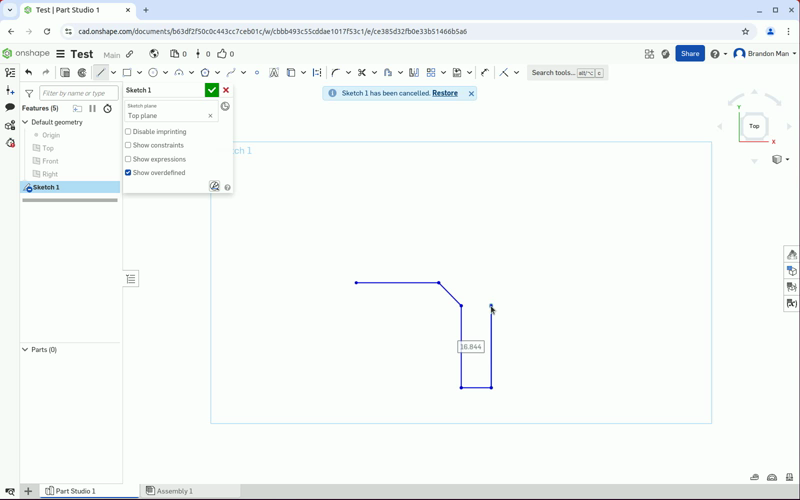
key(a)
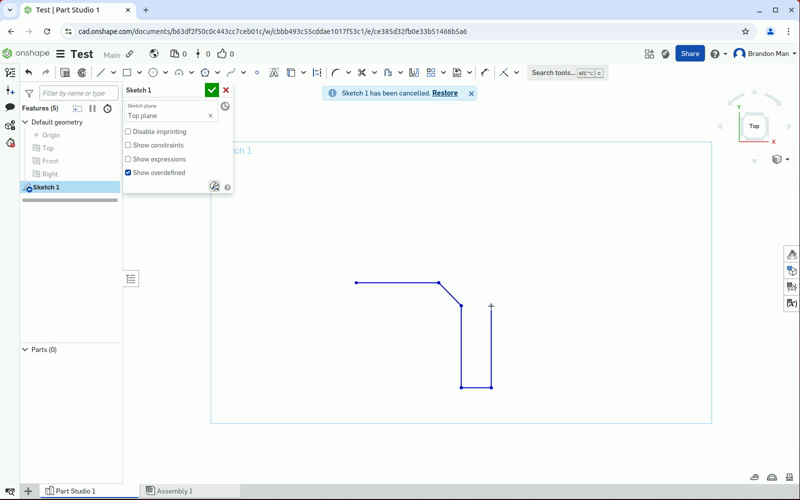
mouse_move(491, 305)
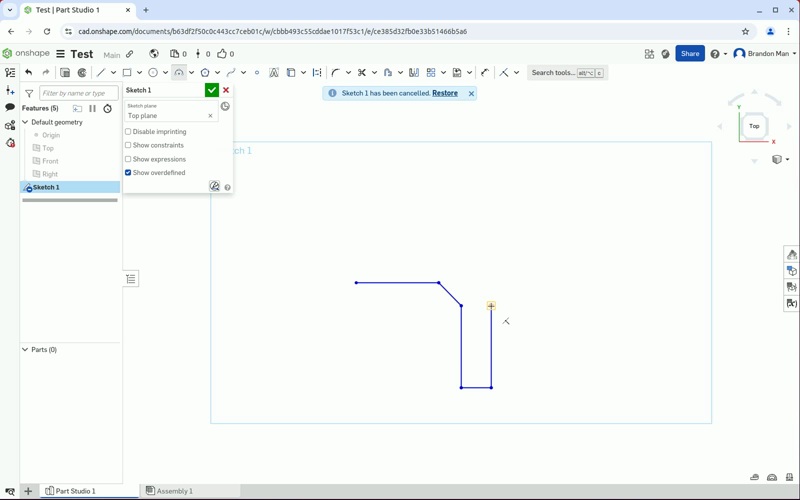
click(491, 305)
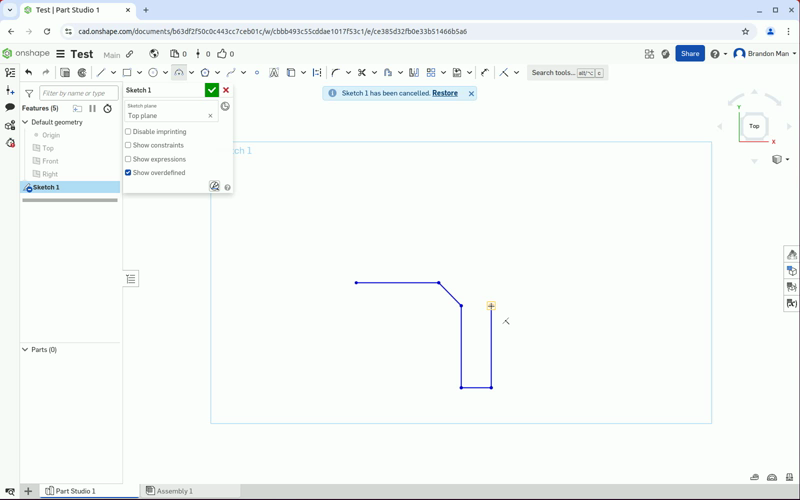
key_down(shift)
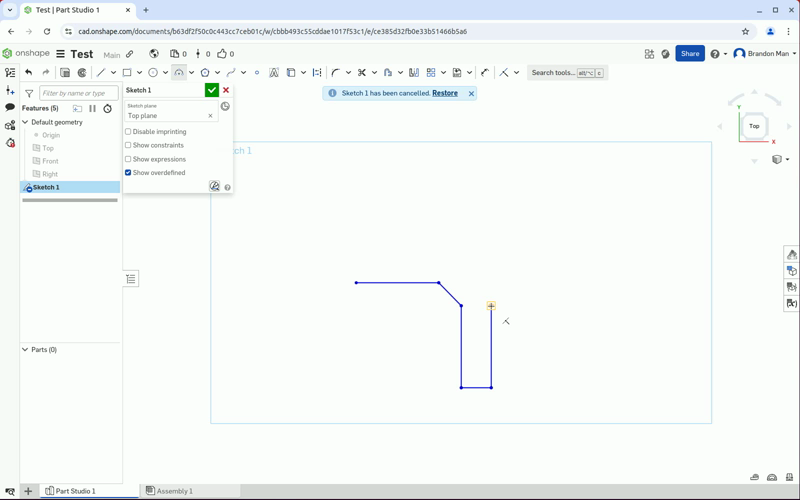
mouse_move(438, 253)
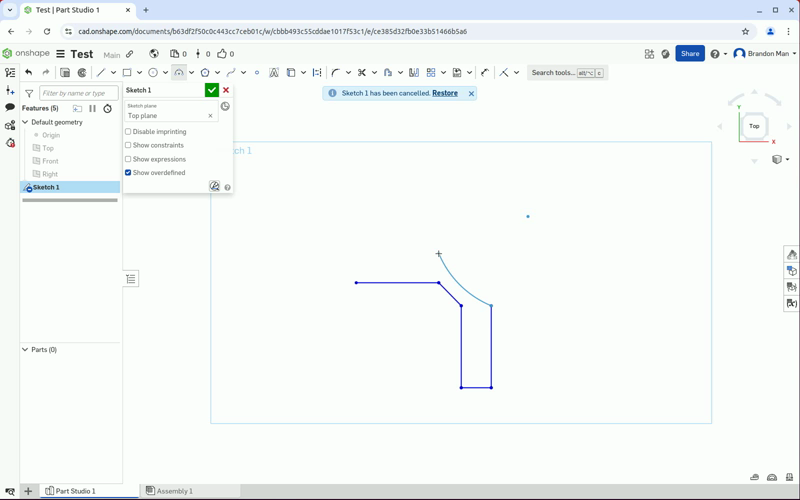
click(438, 253)
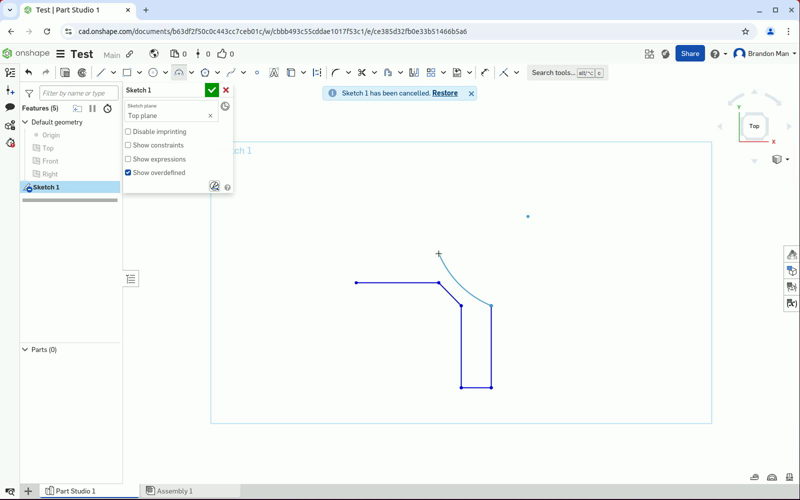
mouse_move(475, 268)
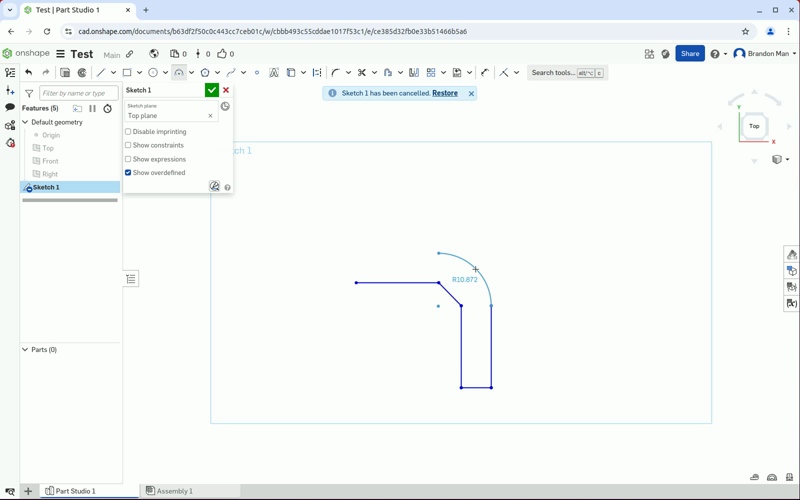
click(475, 268)
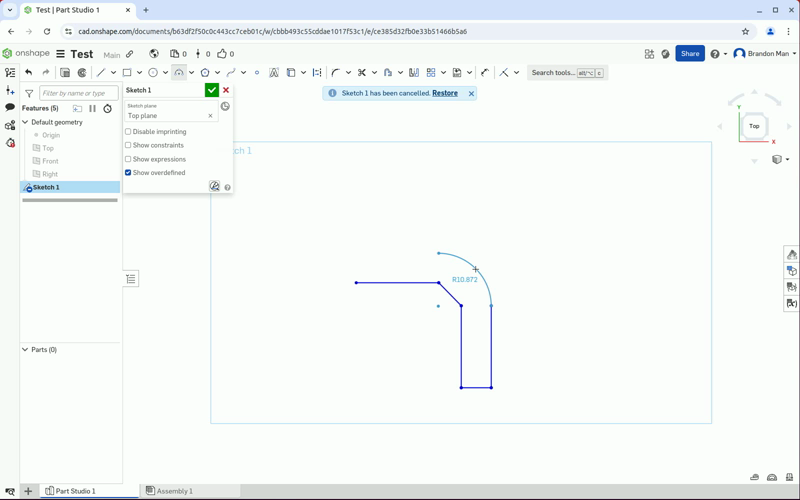
key_up(shift)
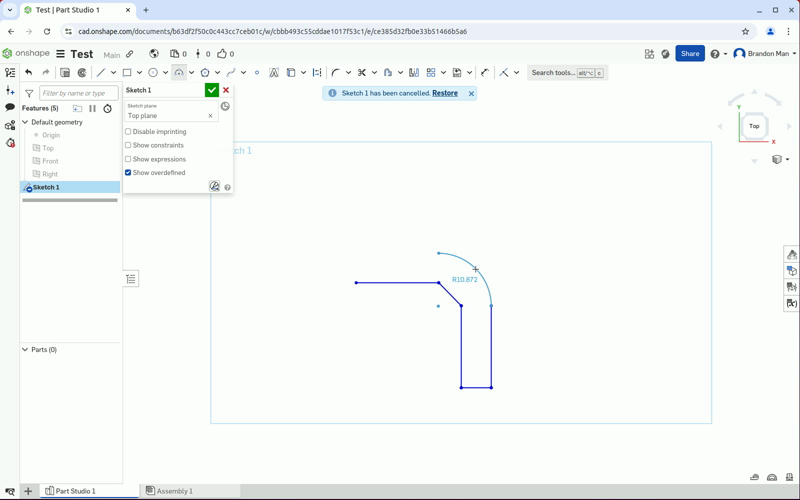
key(esc)
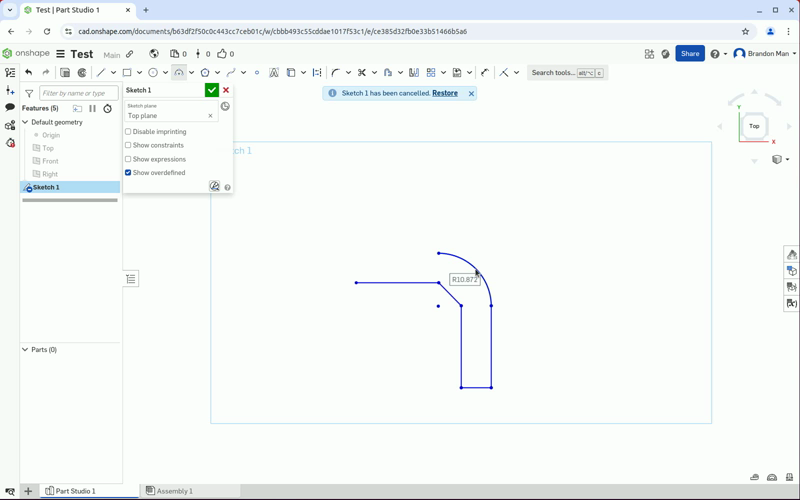
key(l)
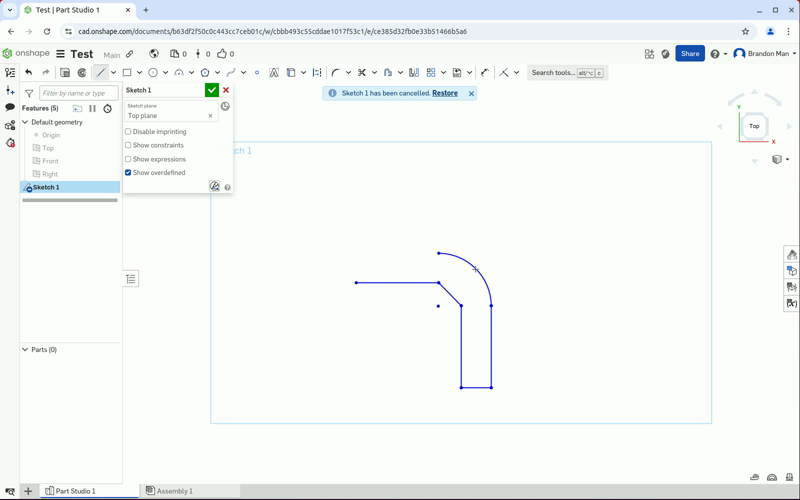
mouse_move(438, 253)
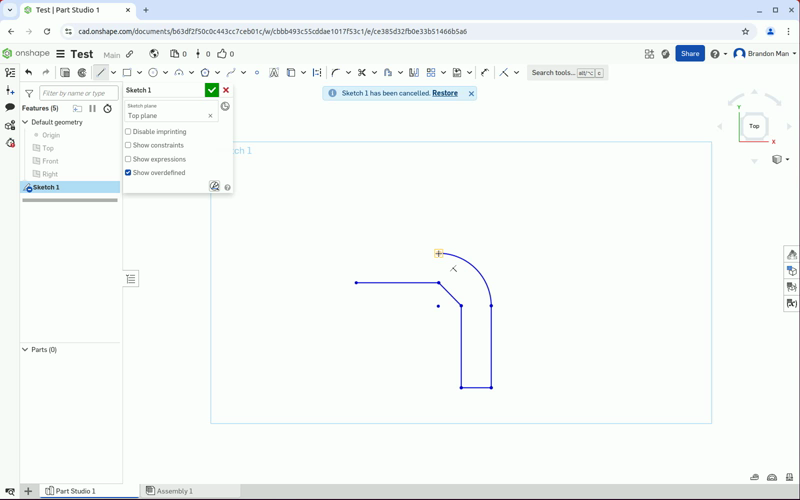
click(438, 253)
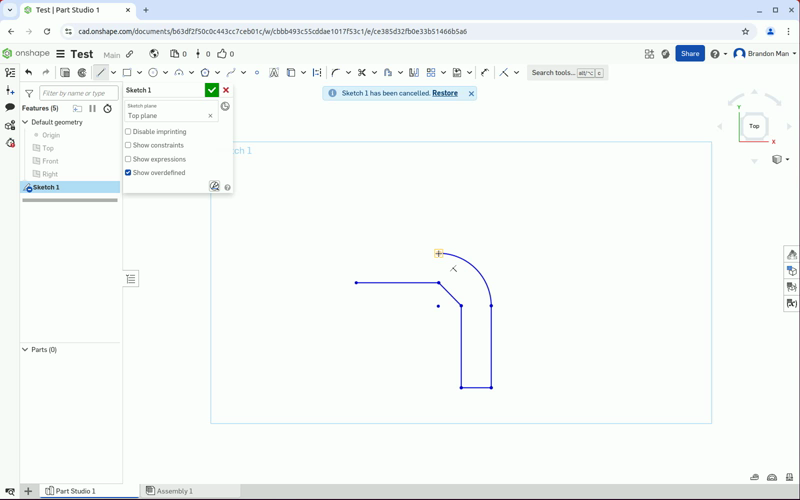
key_down(shift)
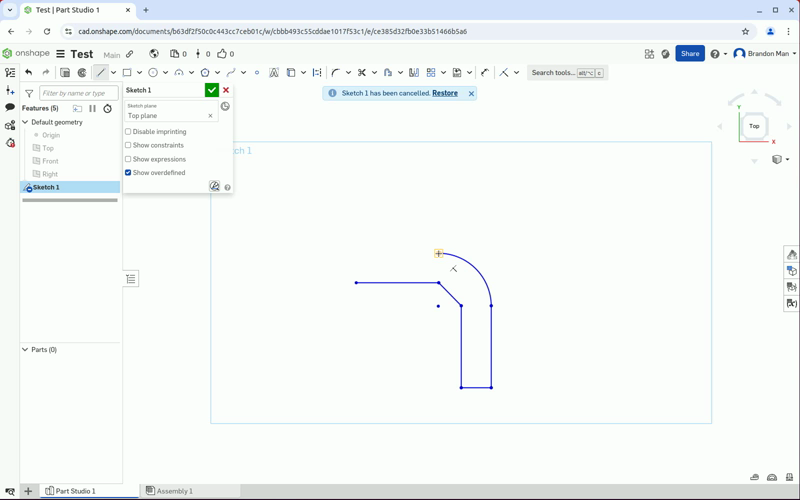
mouse_move(356, 253)
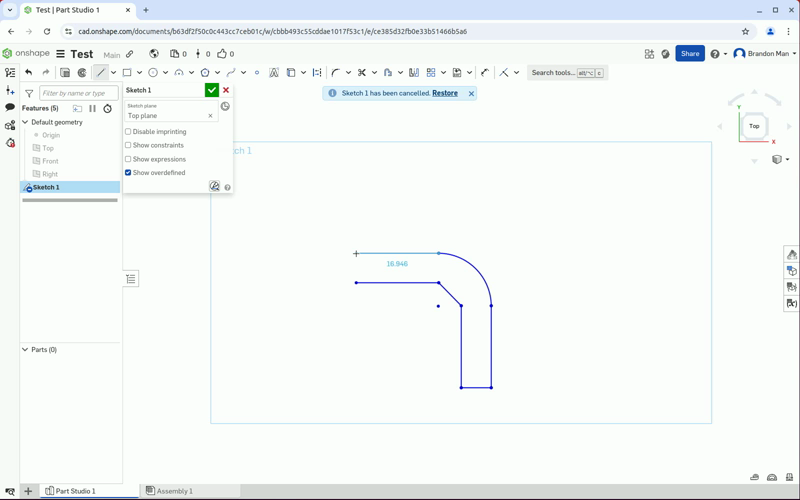
click(356, 253)
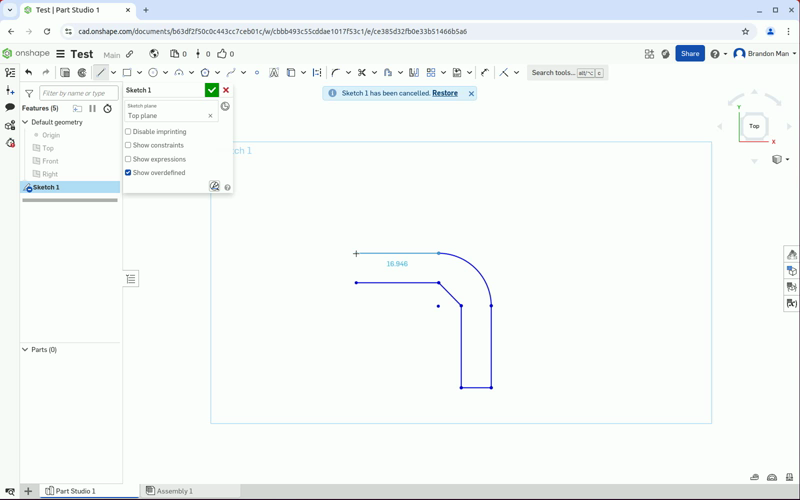
key_up(shift)
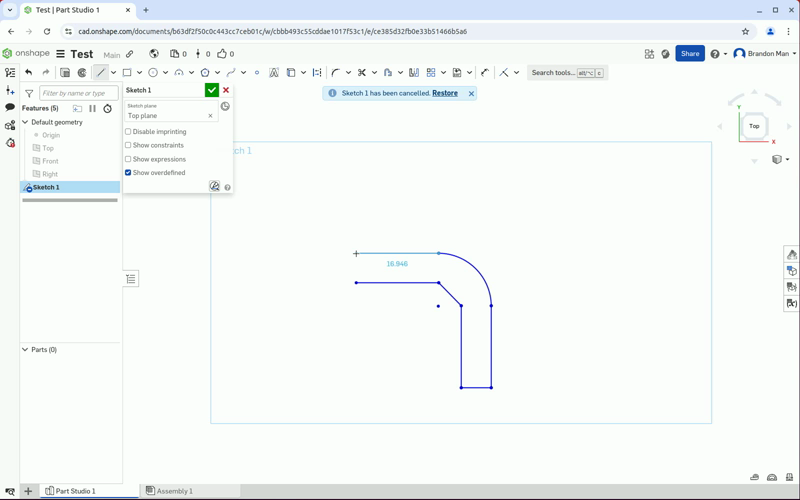
mouse_move(386, 253)
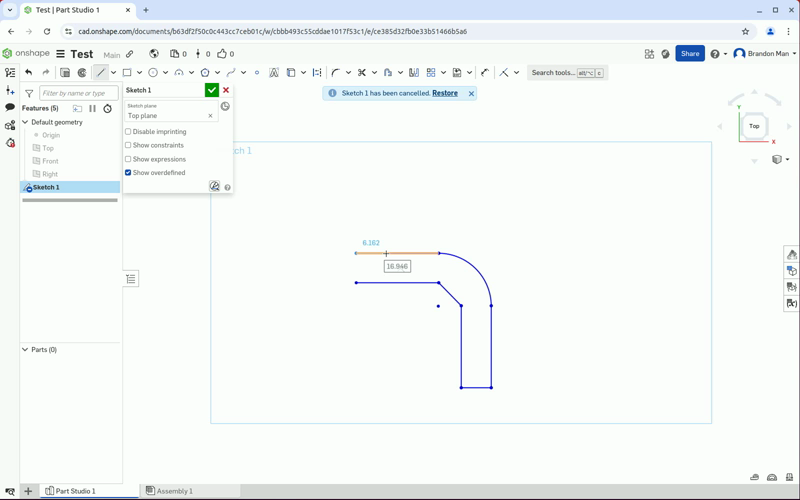
key_down(shift)
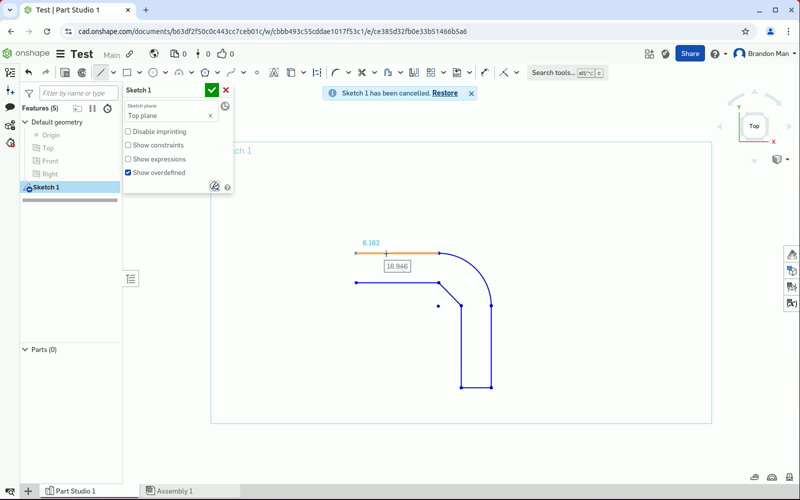
mouse_move(356, 282)
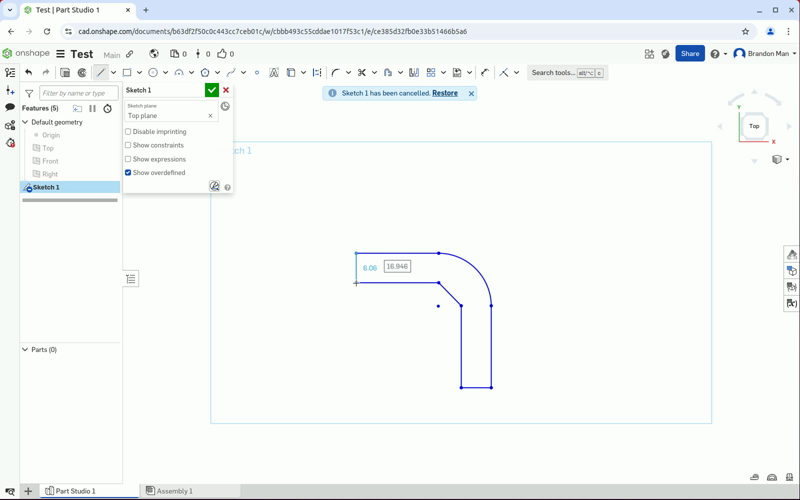
key_up(shift)
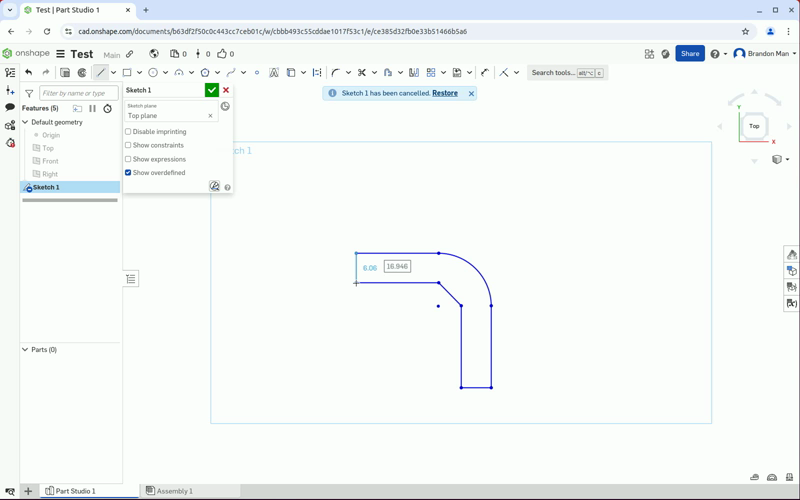
click(356, 282)
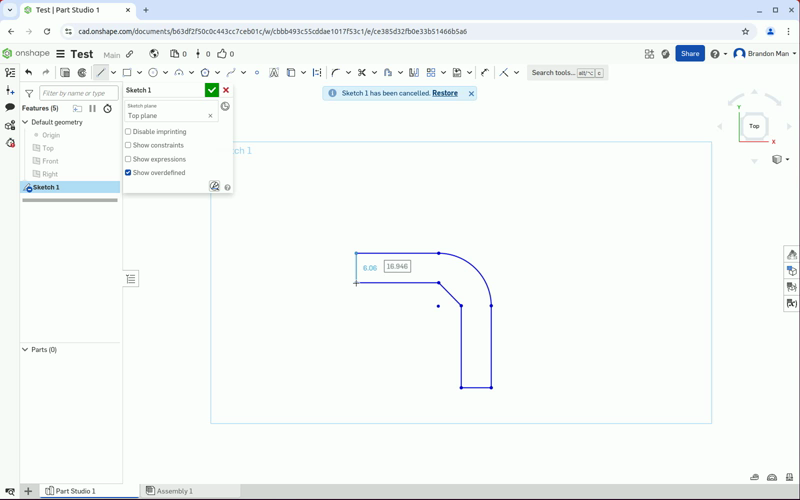
key(esc)
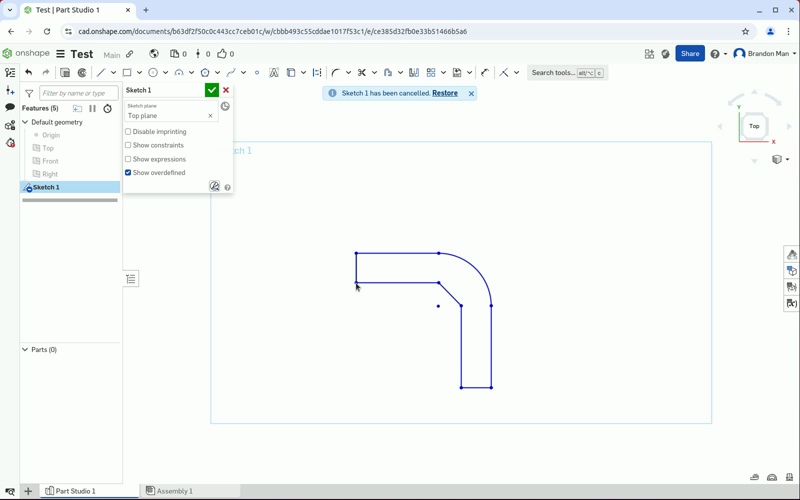
mouse_move(433, 275)
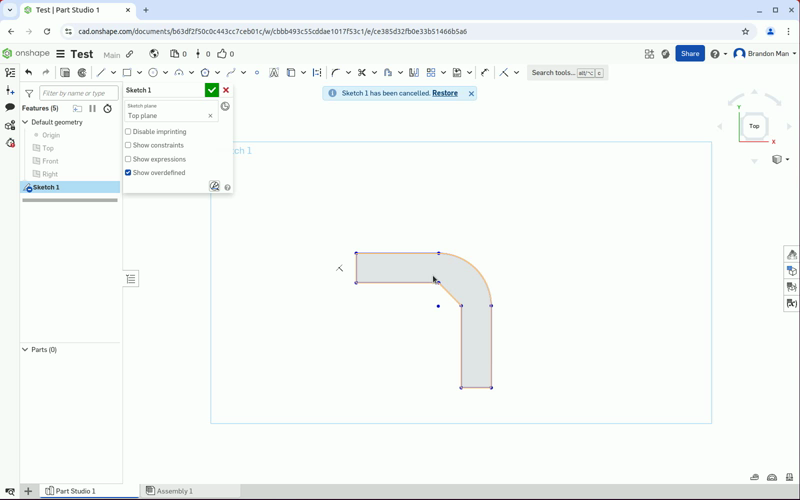
click(433, 275)
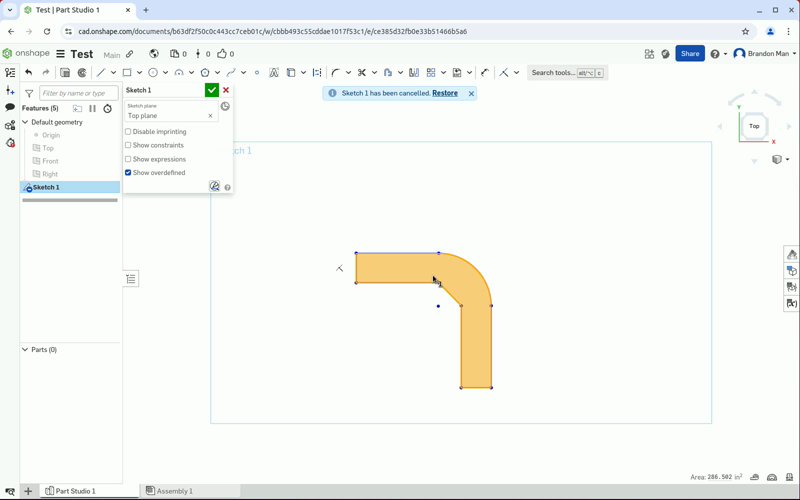
mouse_move(73, 352)
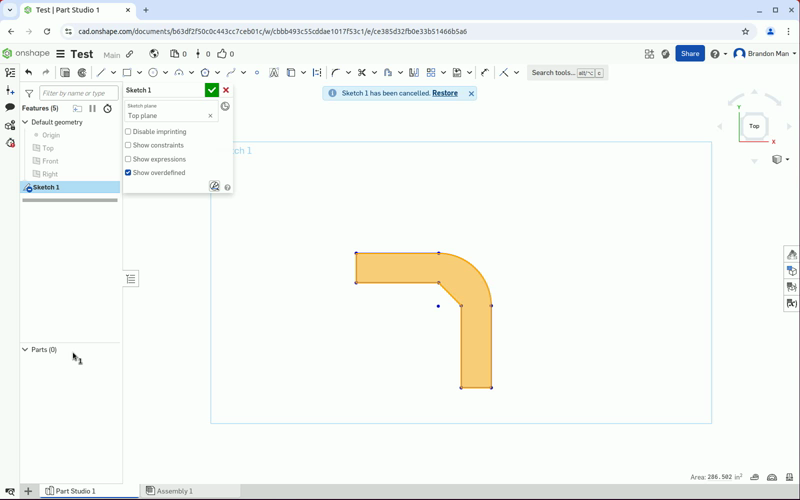
key(shift+y)
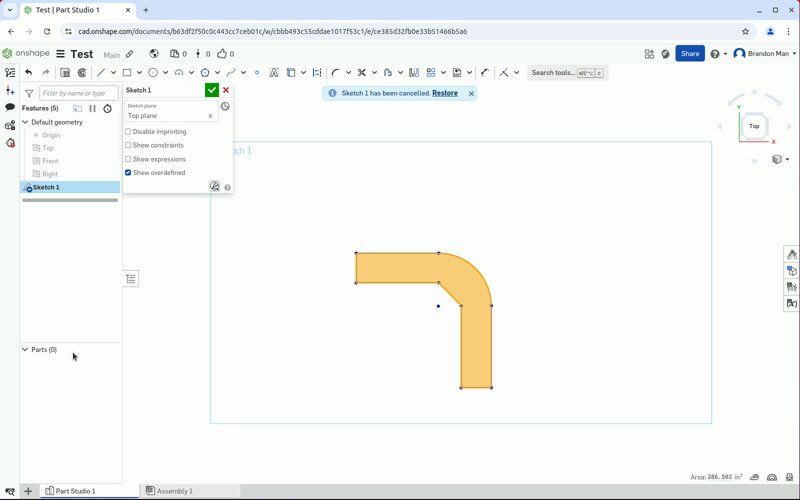
key(shift+e)
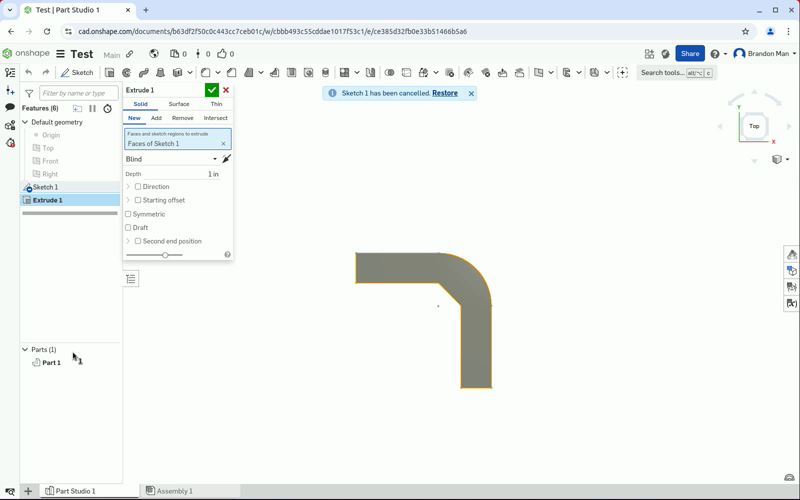
mouse_move(143, 106)
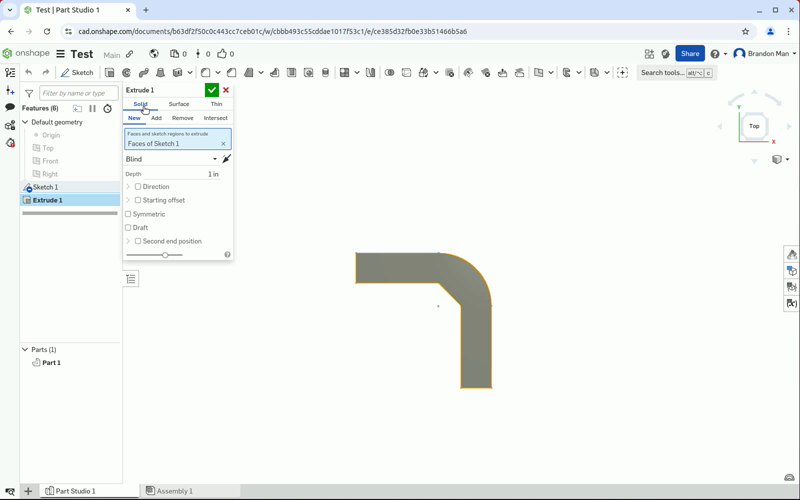
click(143, 106)
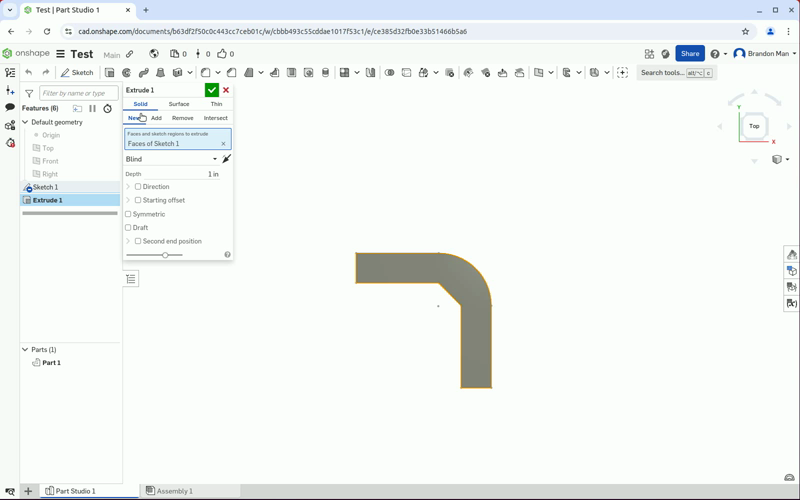
mouse_move(137, 120)
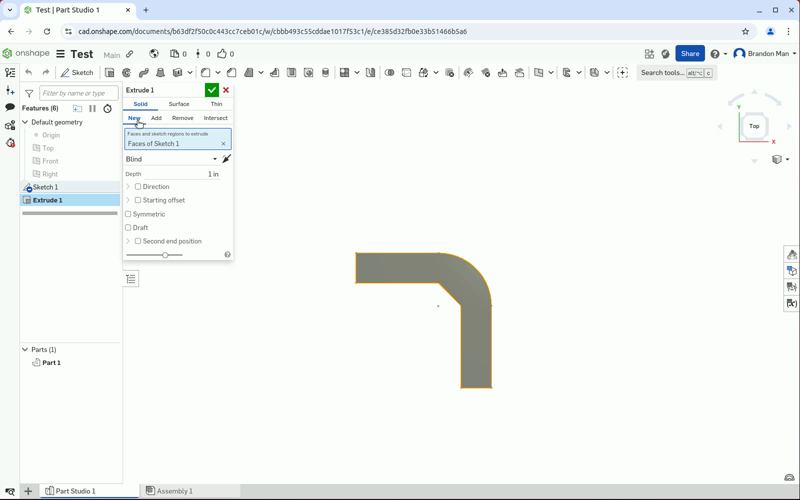
click(137, 120)
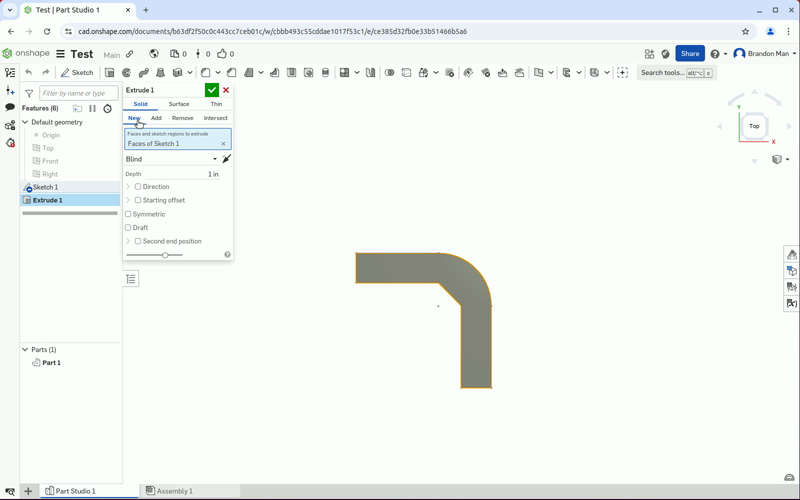
key(tab, 4)
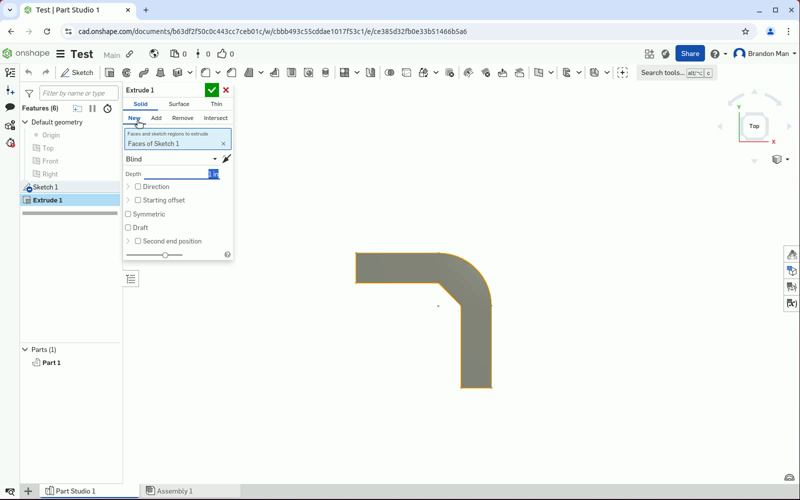
text(5.055)
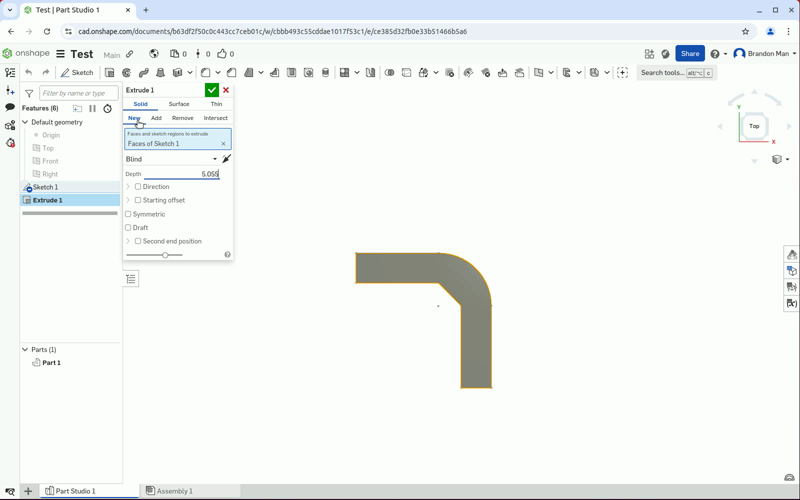
key(enter)
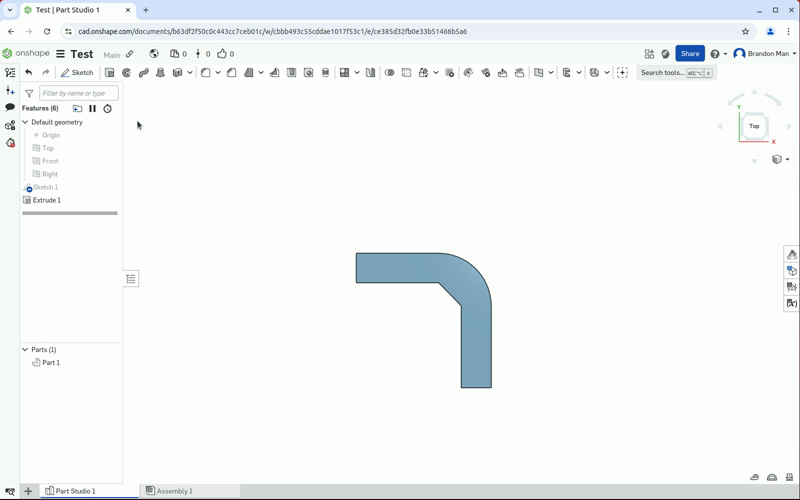
key(shift+h)
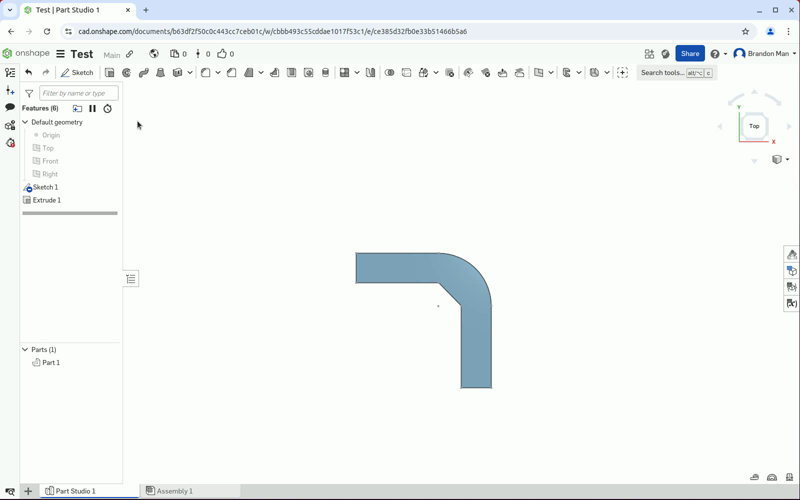
key(shift+h)
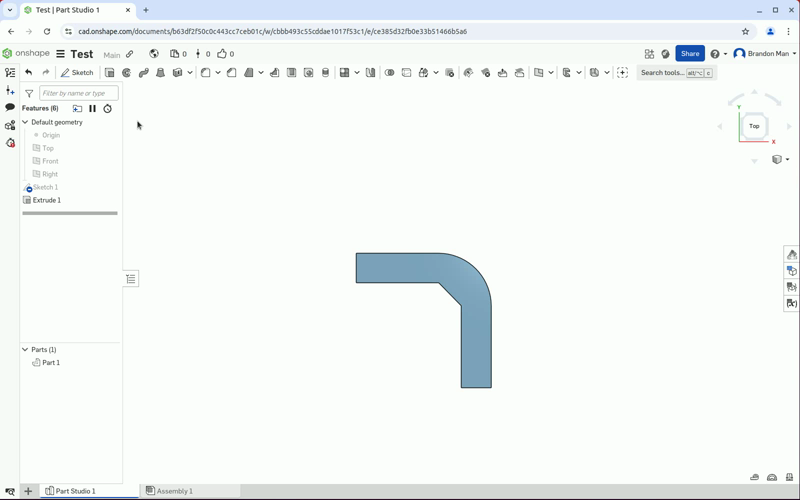
mouse_move(73, 189)
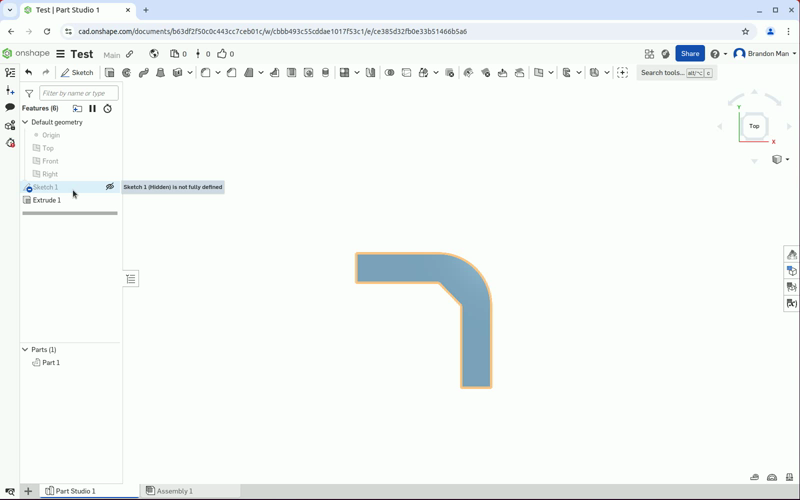
click(73, 189)
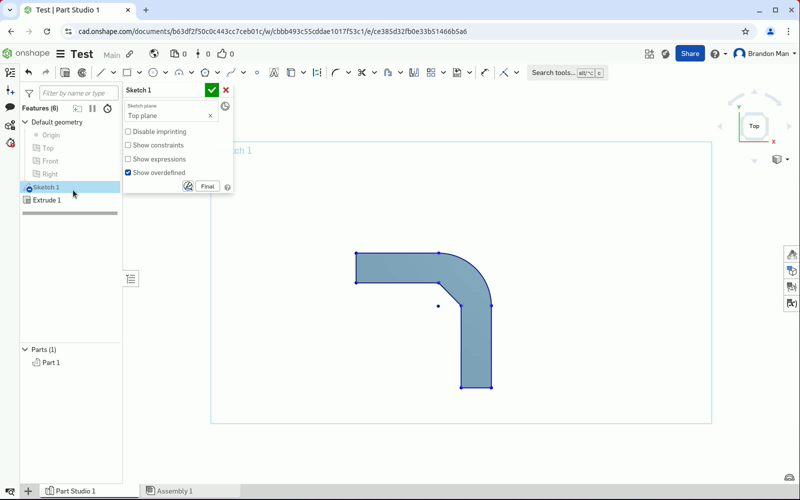
mouse_move(229, 92)
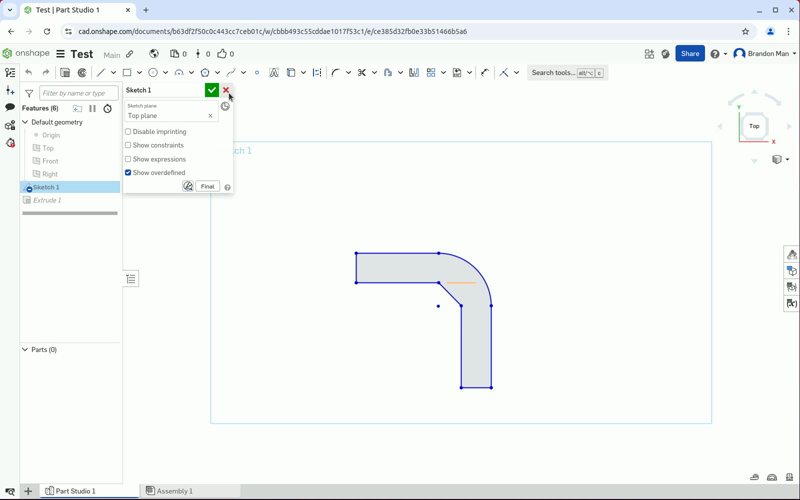
click(229, 92)
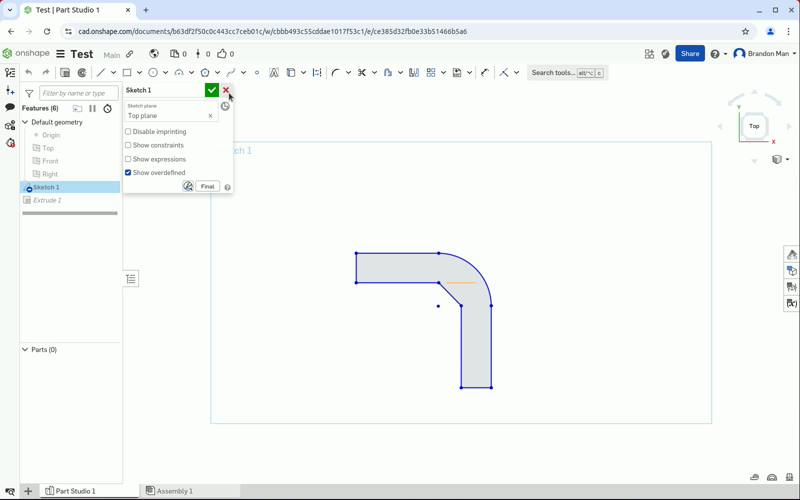
key(shift+s)
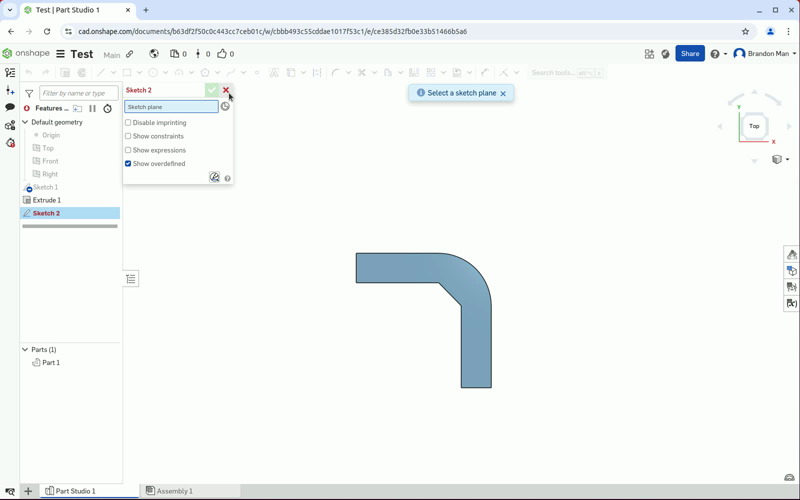
mouse_move(73, 150)
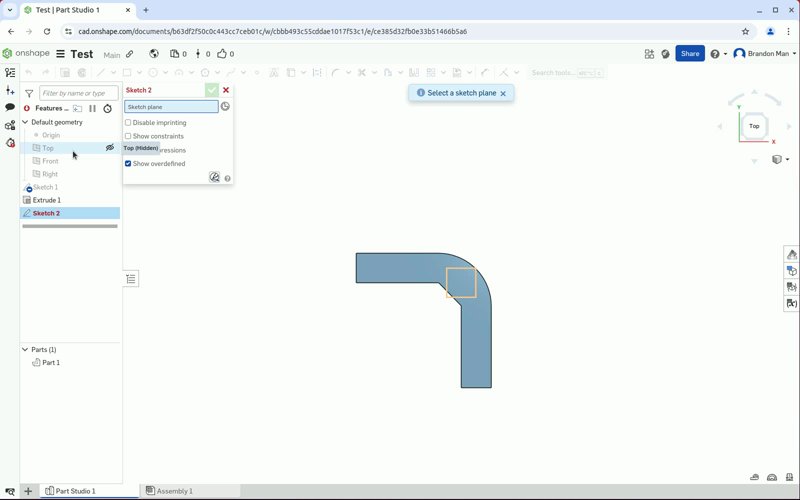
click(73, 150)
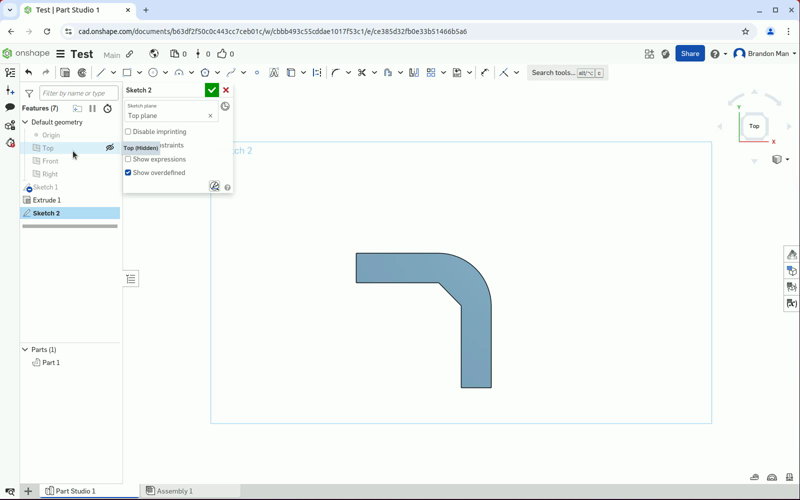
mouse_move(73, 352)
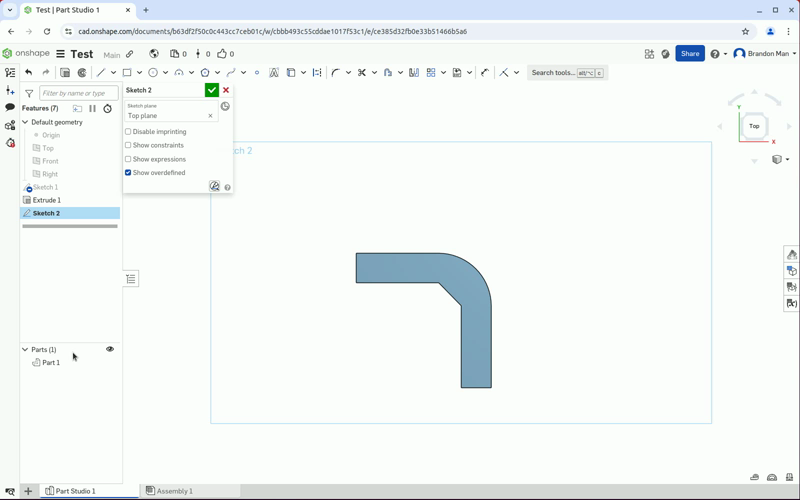
key(y)
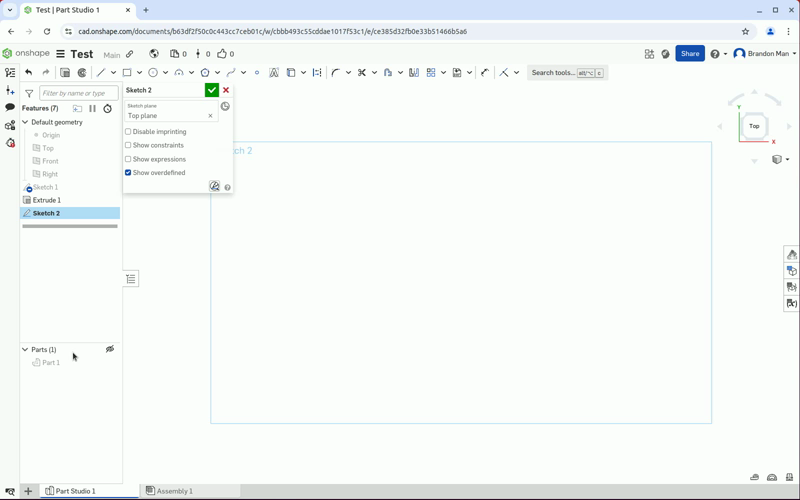
key(l)
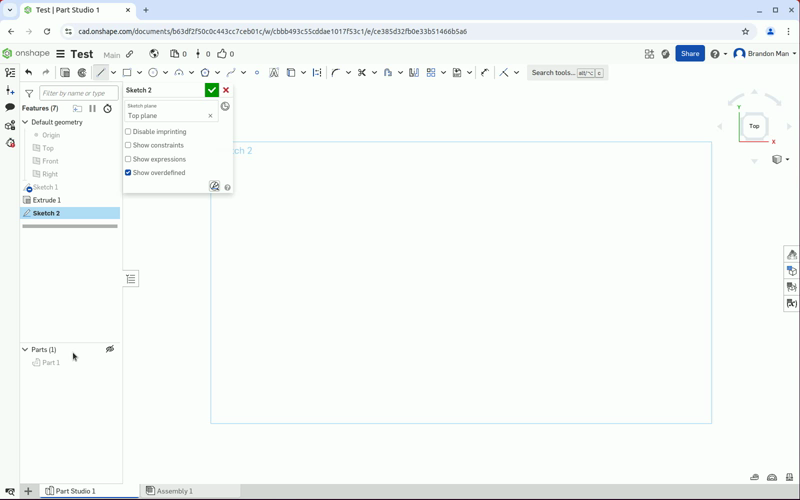
key_down(shift)
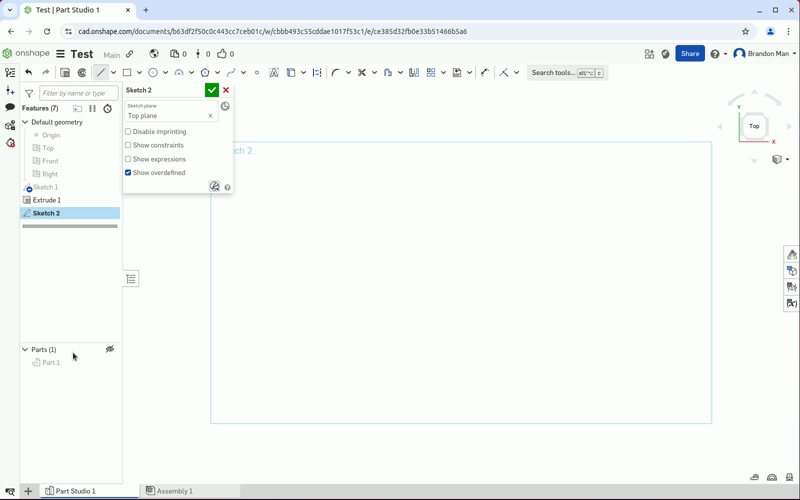
mouse_move(356, 253)
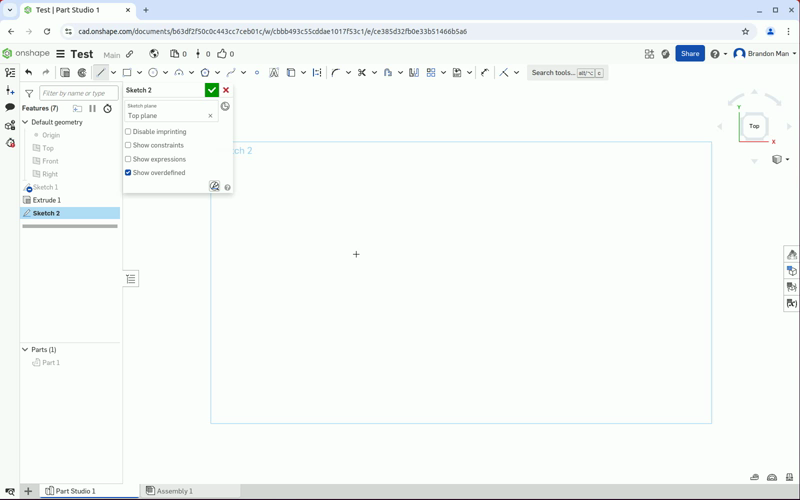
click(356, 253)
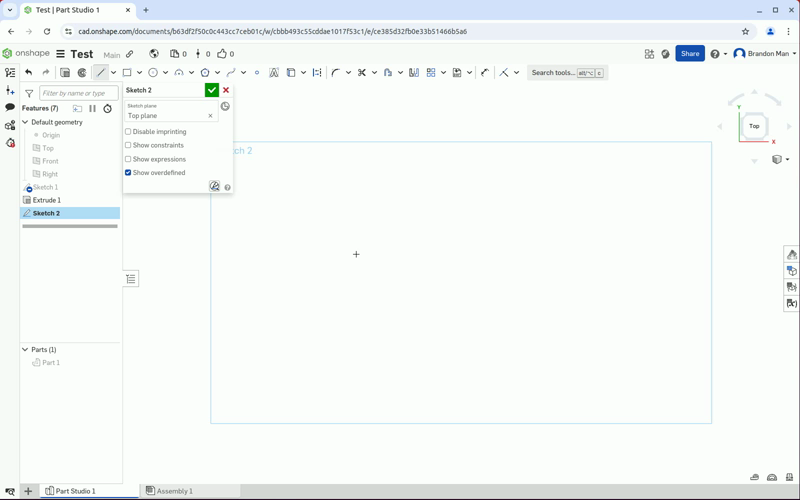
key_up(shift)
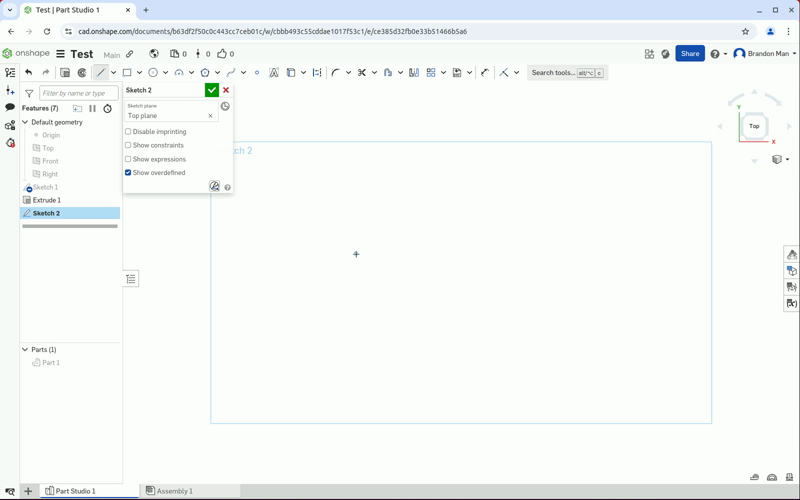
key_down(shift)
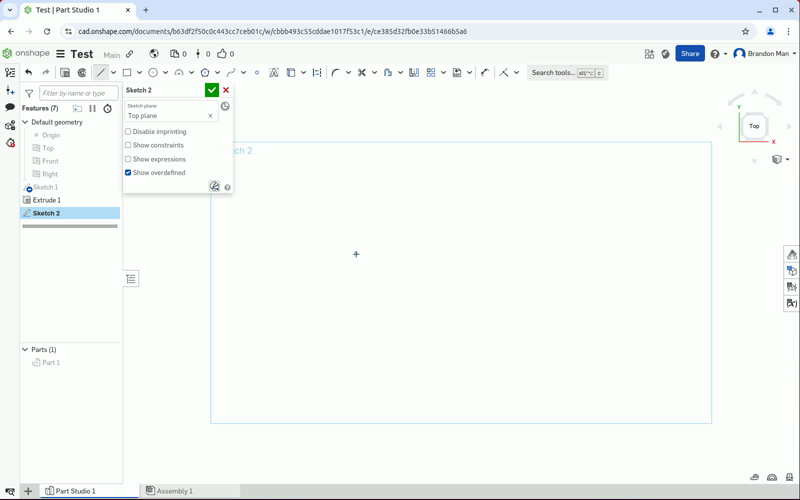
mouse_move(437, 253)
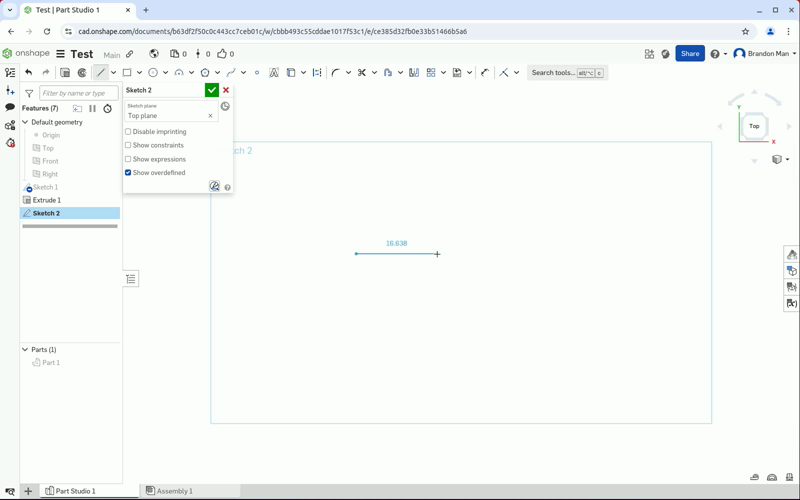
click(437, 253)
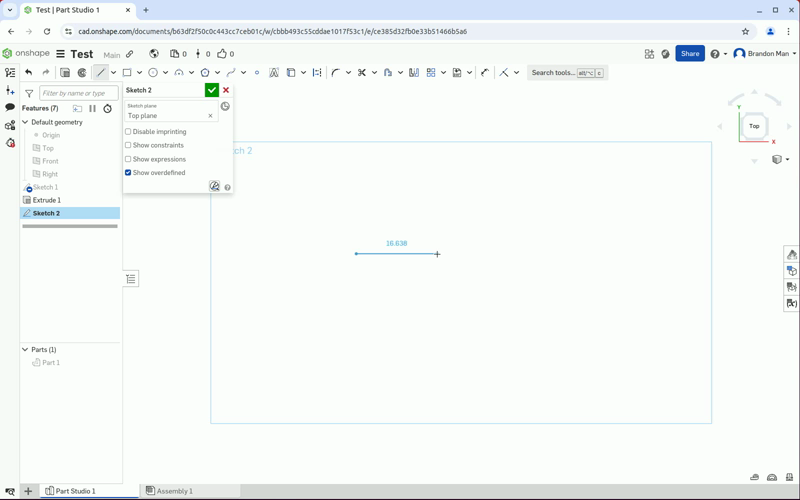
key_up(shift)
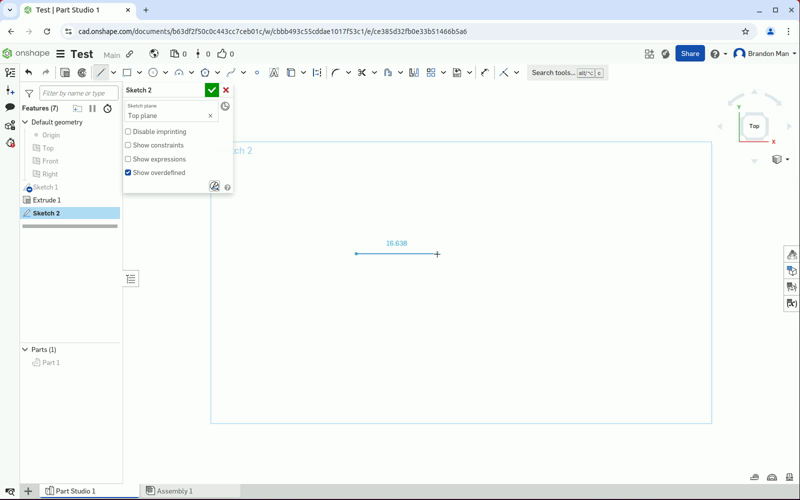
key(esc)
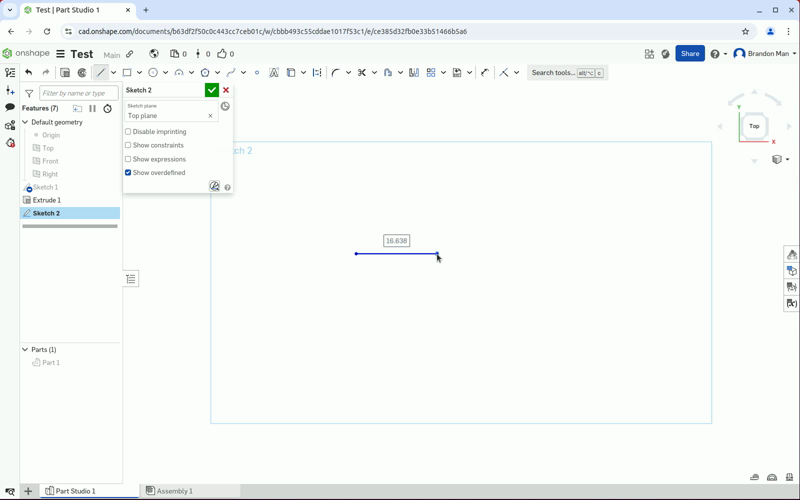
key(a)
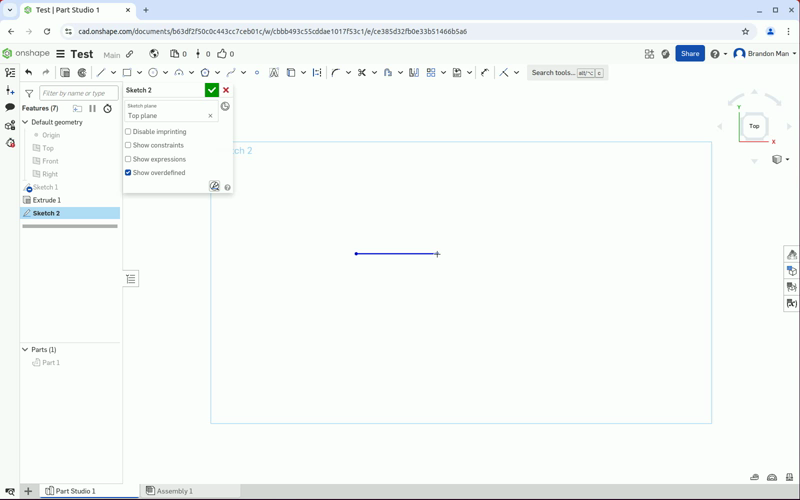
mouse_move(437, 253)
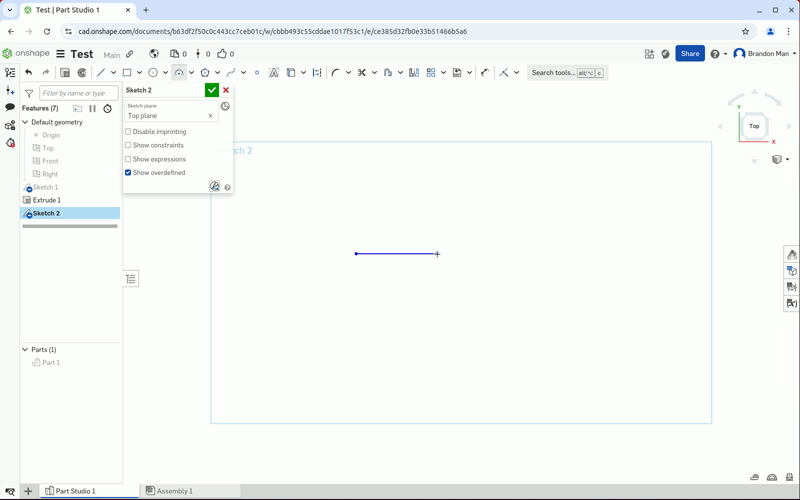
click(437, 253)
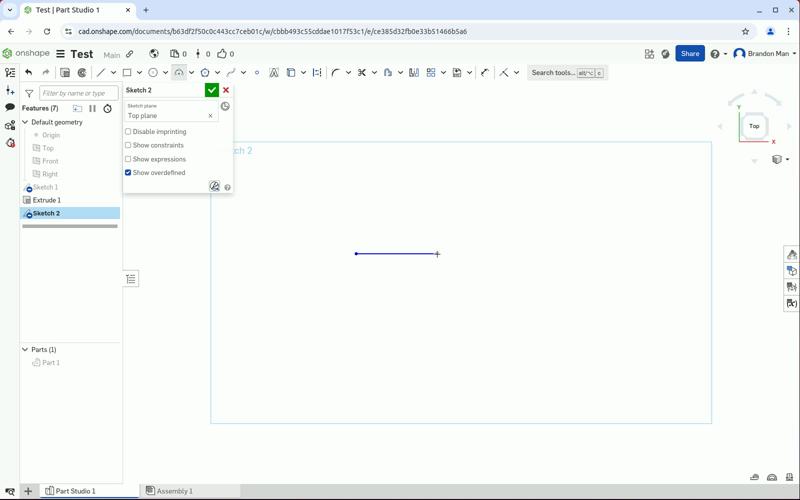
key_down(shift)
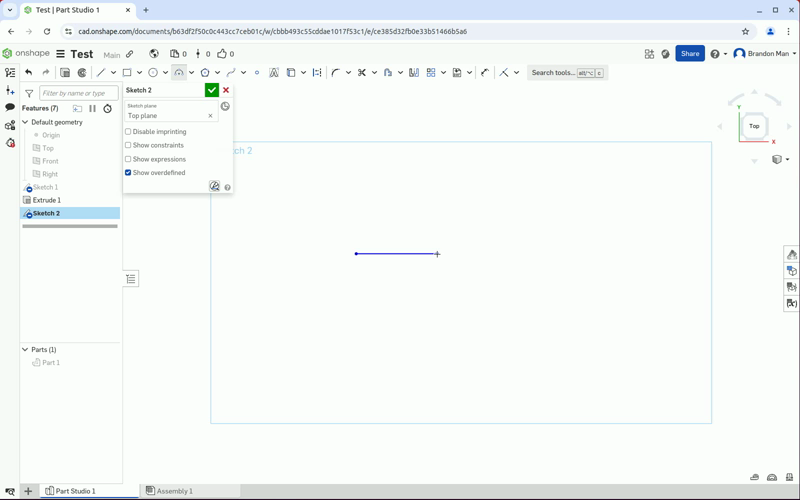
mouse_move(490, 305)
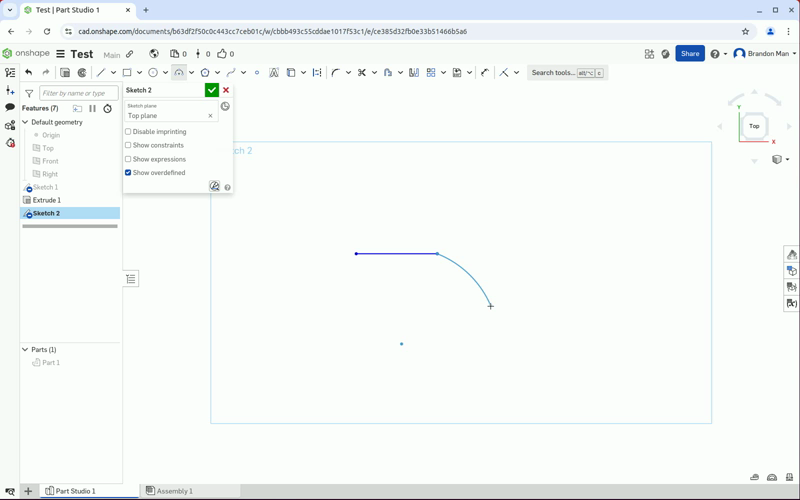
click(490, 305)
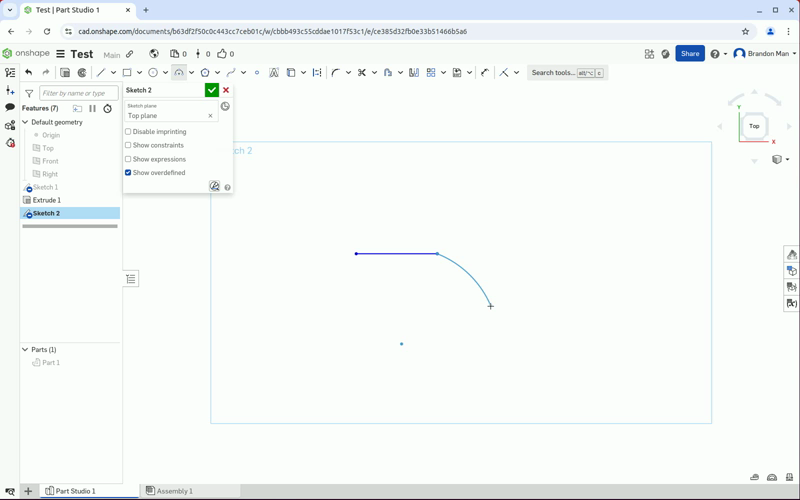
mouse_move(474, 268)
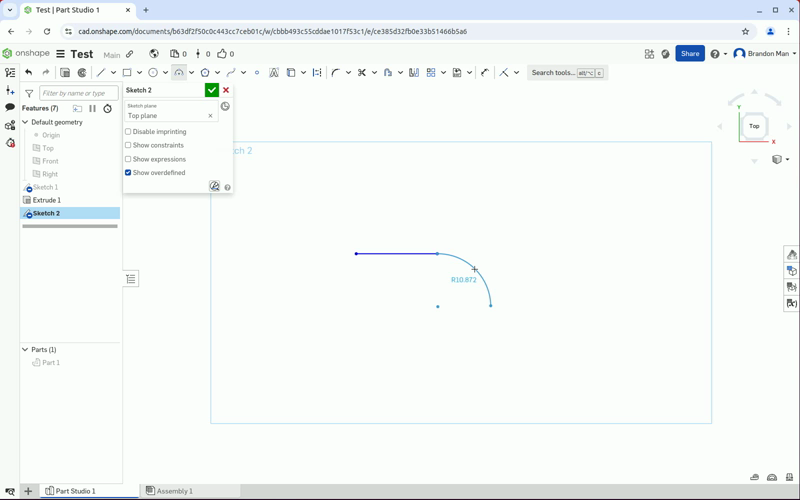
click(474, 268)
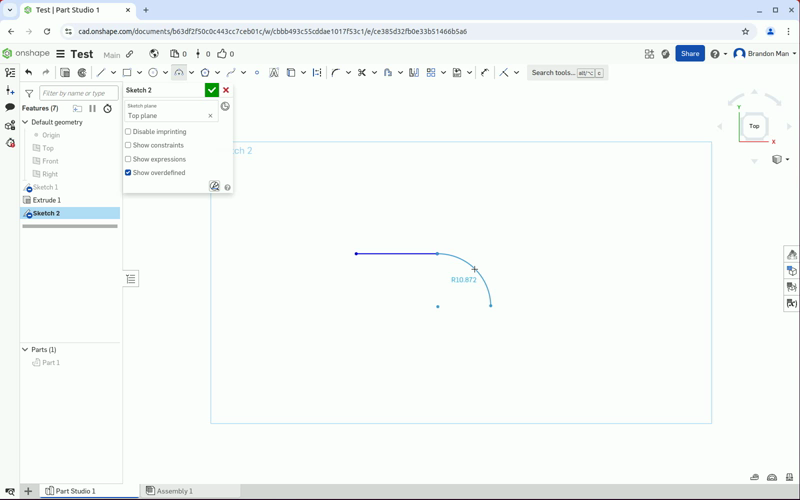
key_up(shift)
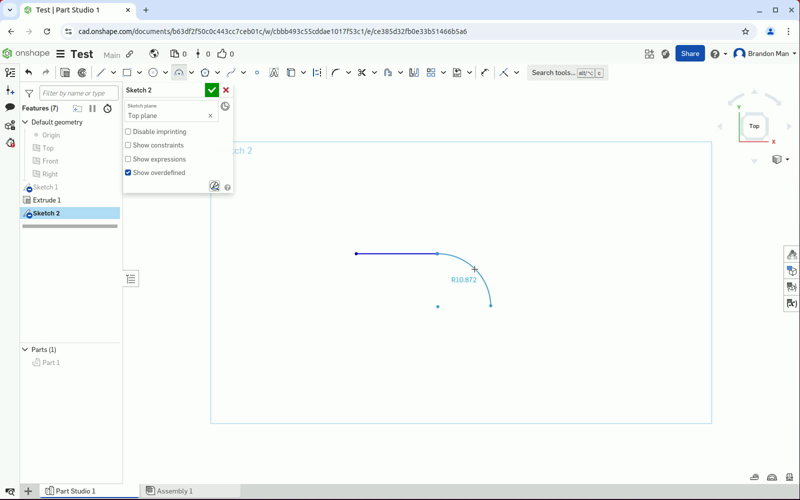
key(esc)
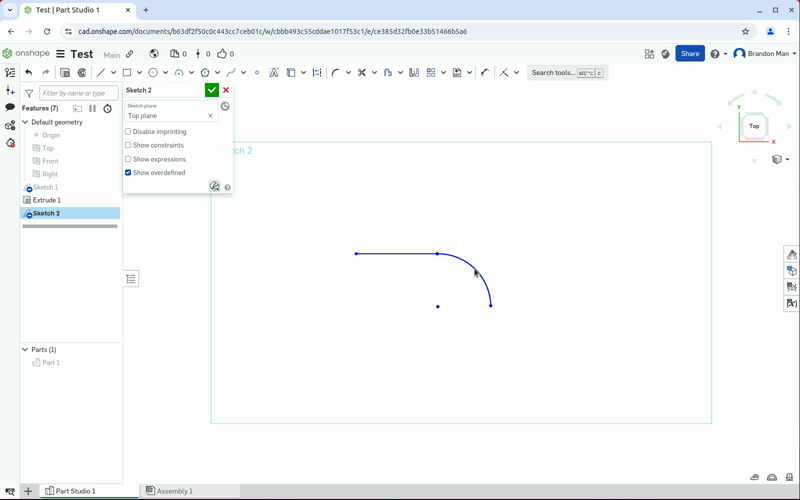
key(l)
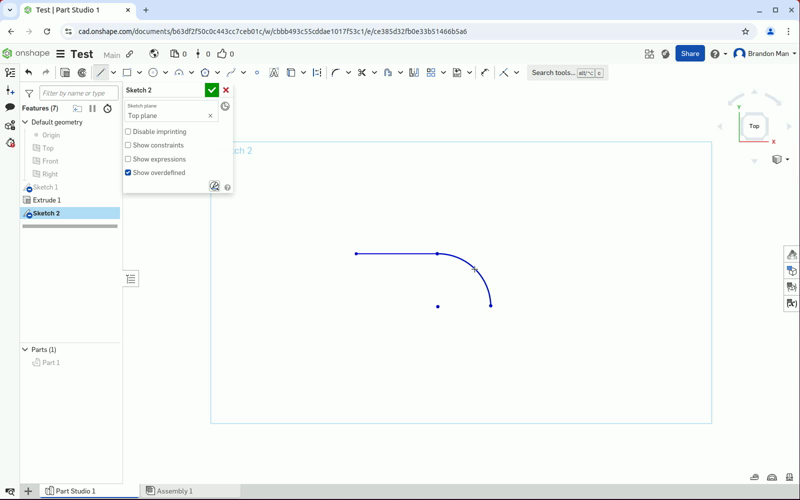
mouse_move(490, 305)
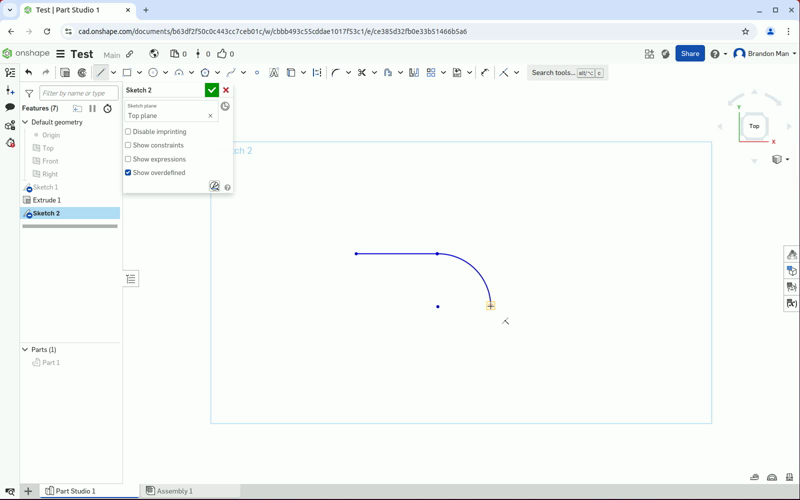
click(490, 305)
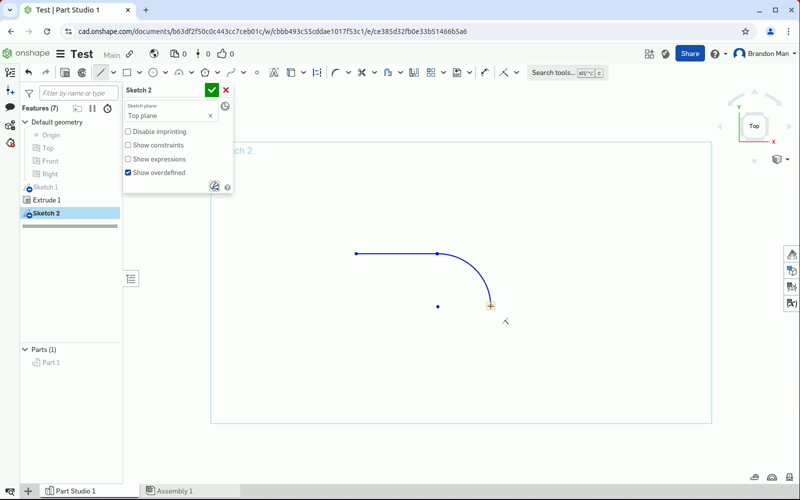
key_down(shift)
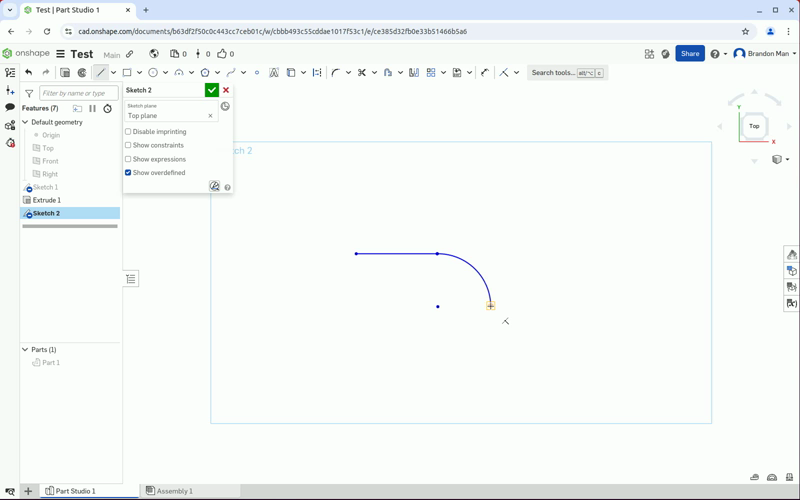
mouse_move(490, 387)
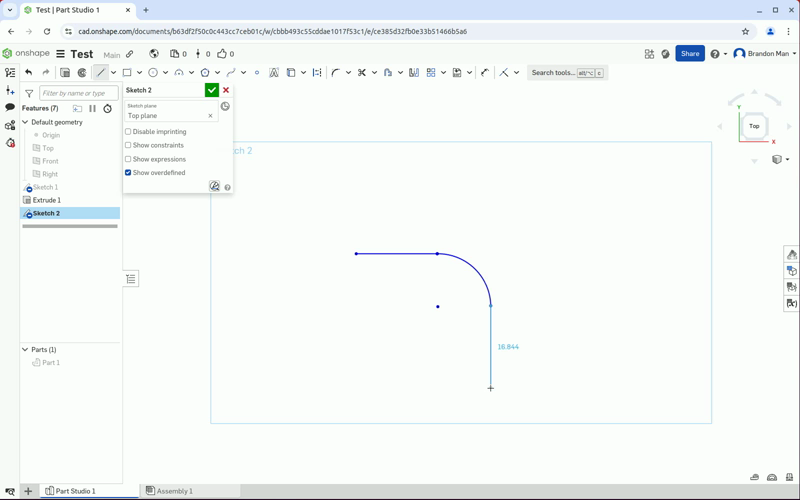
click(490, 387)
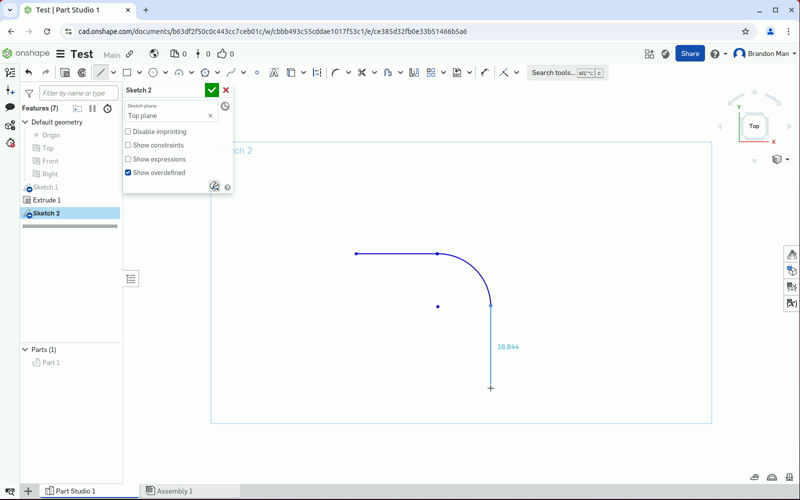
key_up(shift)
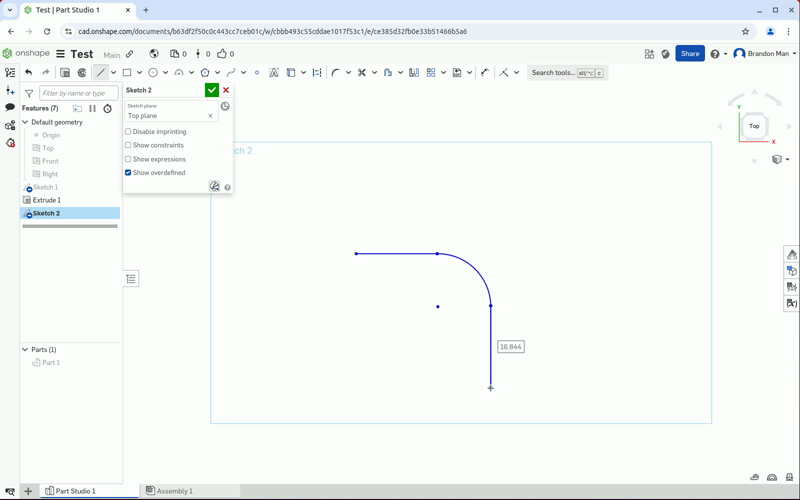
key_down(shift)
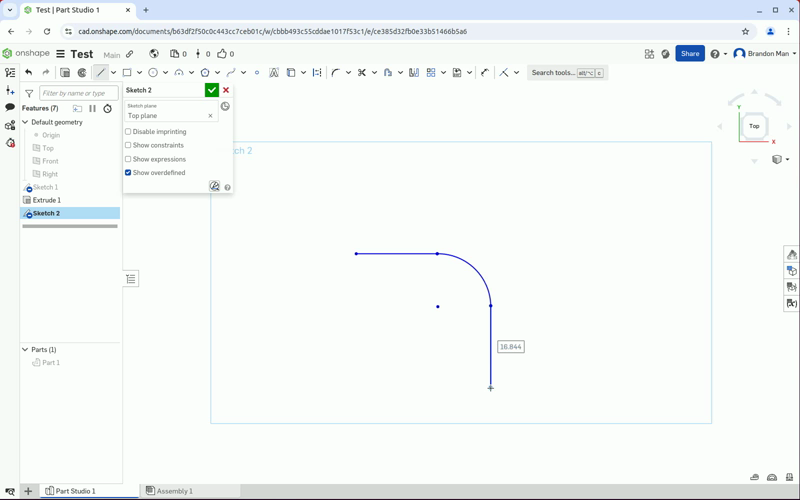
mouse_move(520, 387)
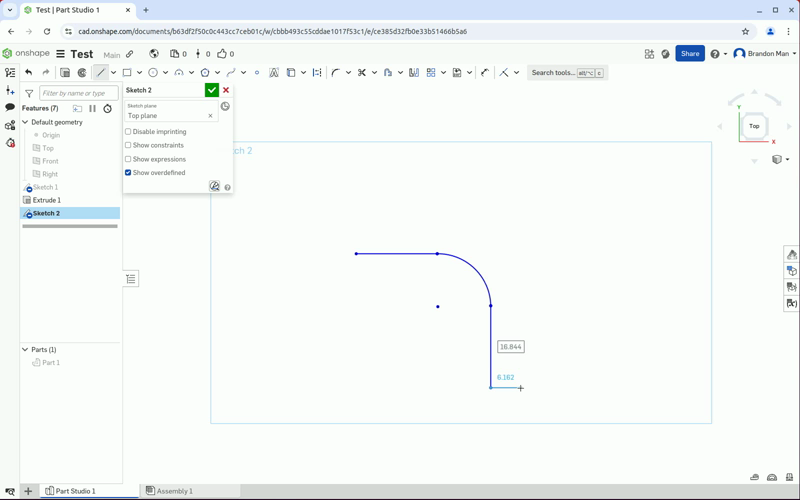
mouse_move(498, 387)
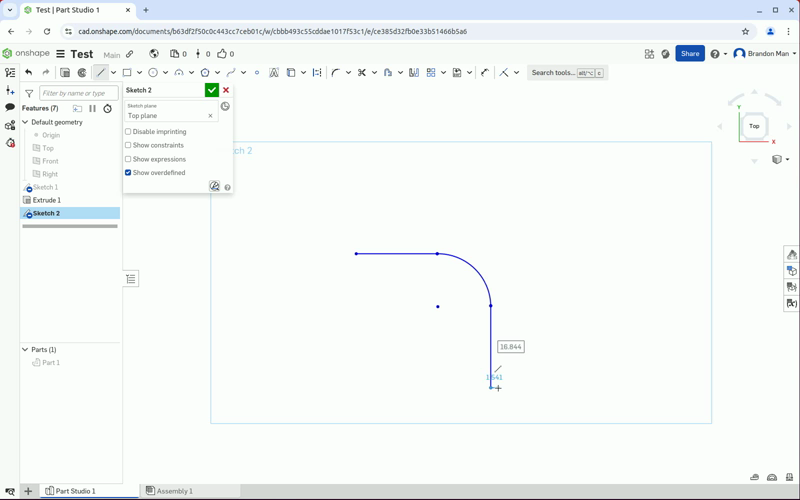
scroll(6)
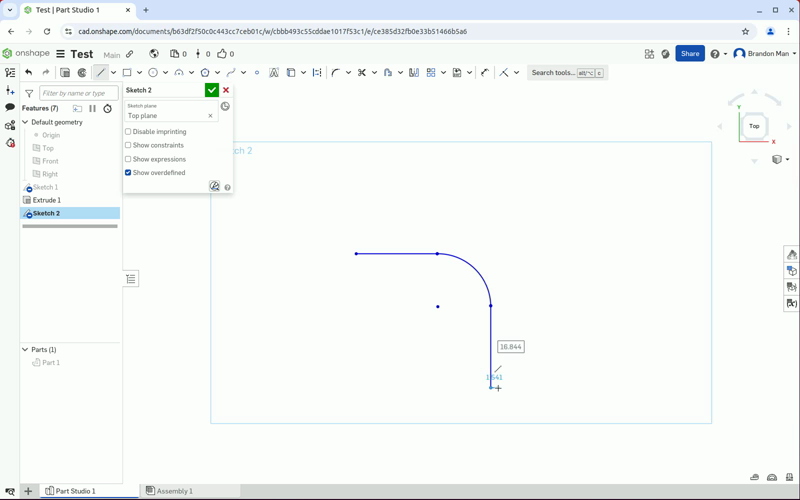
scroll(6)
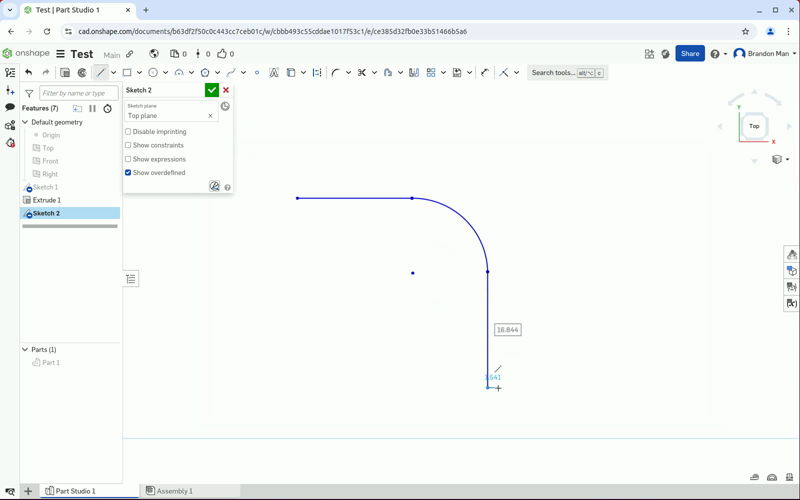
scroll(6)
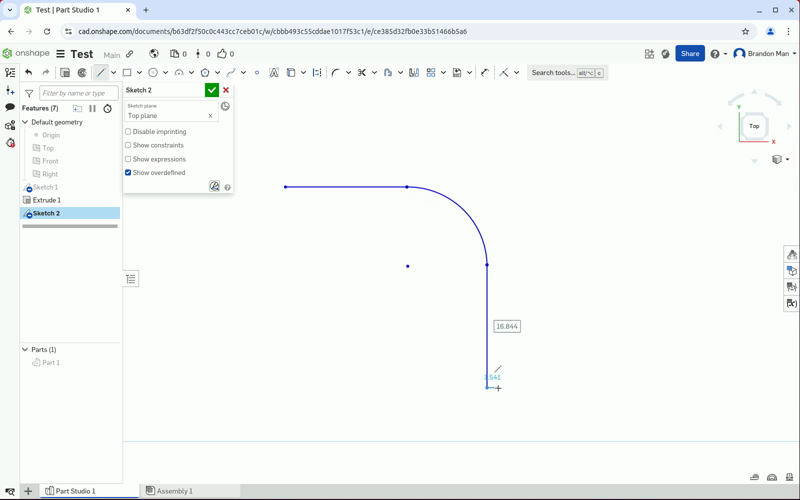
scroll(6)
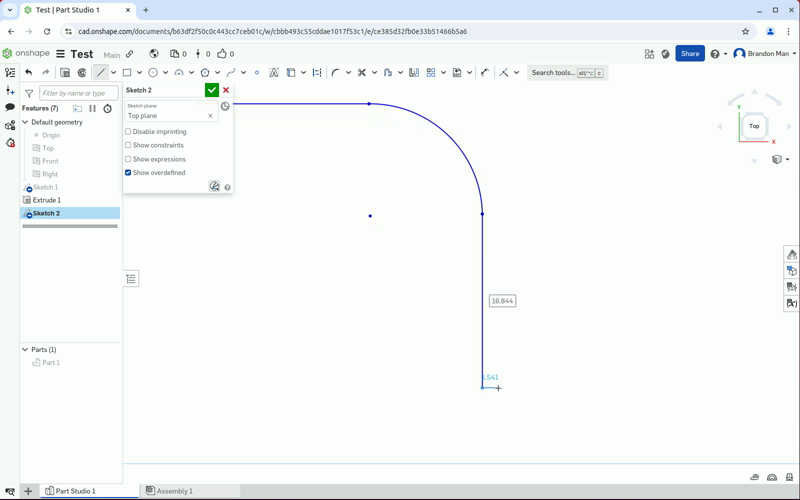
scroll(6)
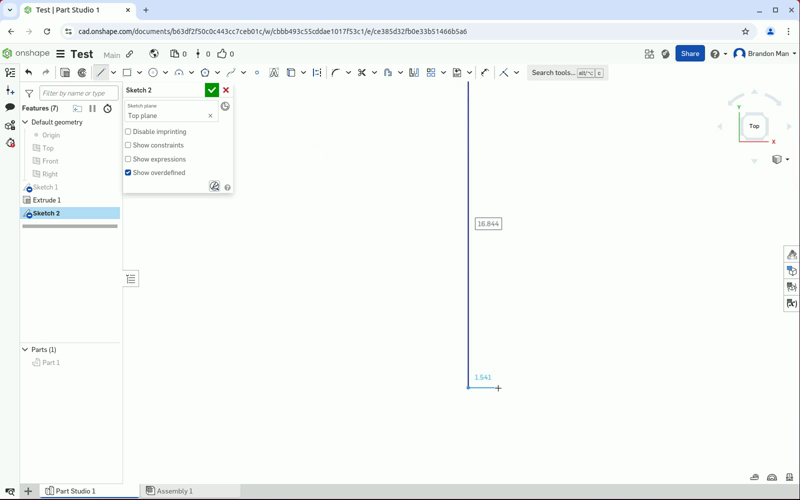
scroll(6)
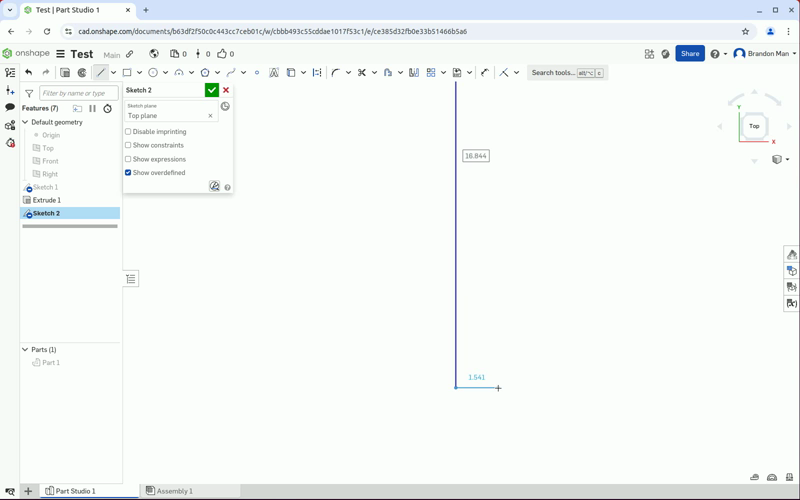
scroll(6)
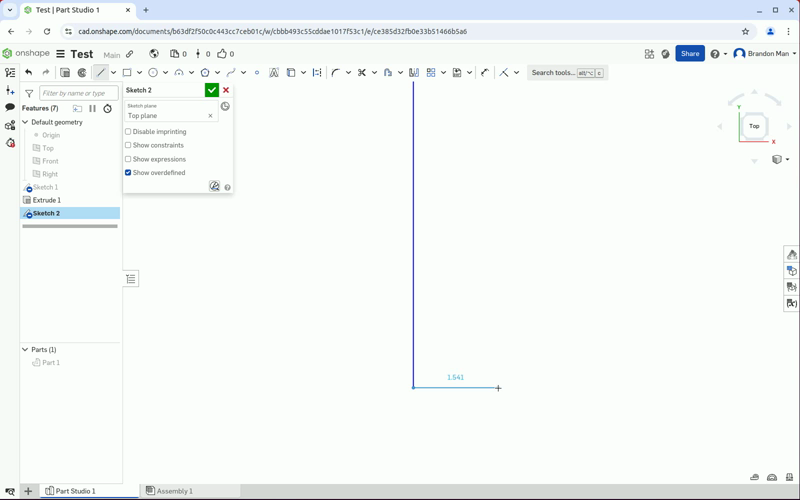
click(498, 387)
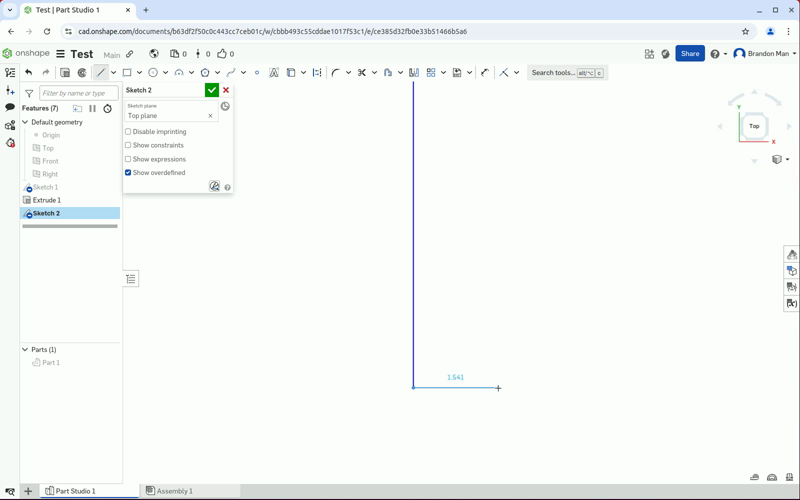
scroll(-6)
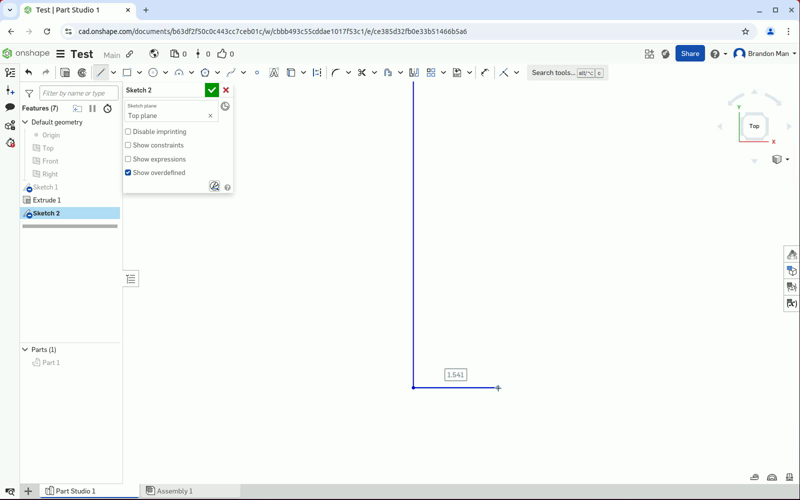
scroll(-6)
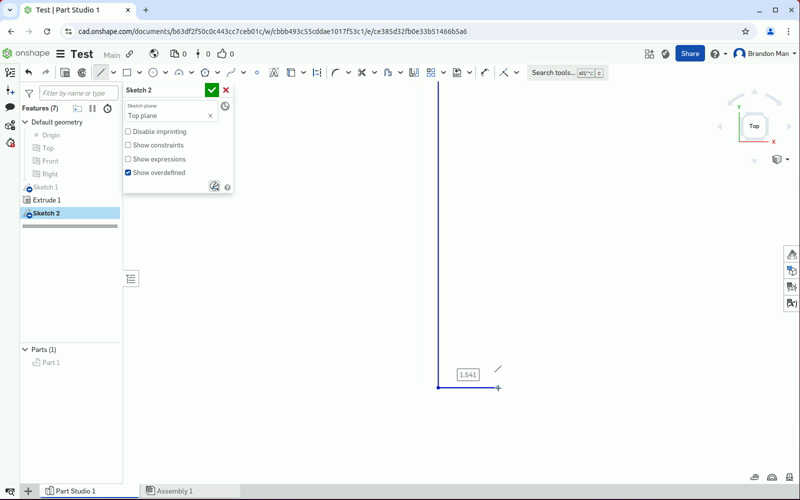
scroll(-6)
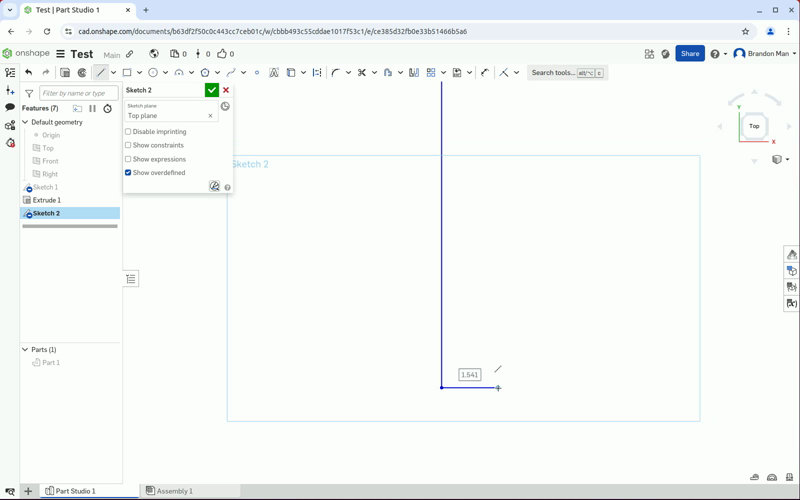
scroll(-6)
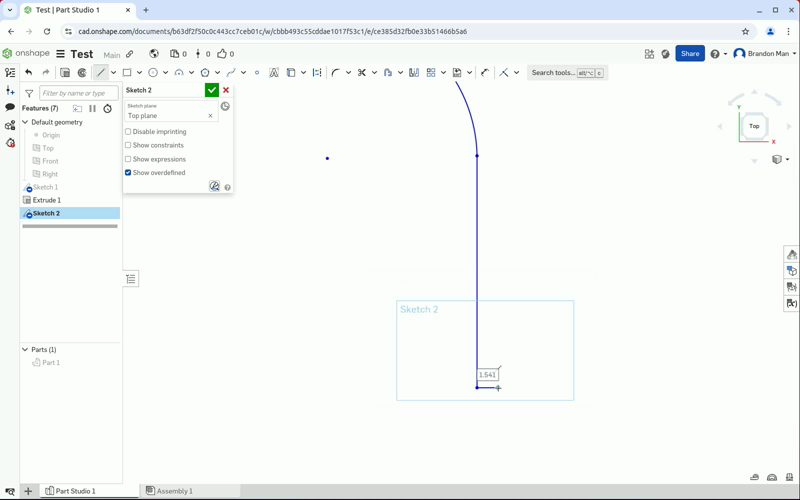
scroll(-6)
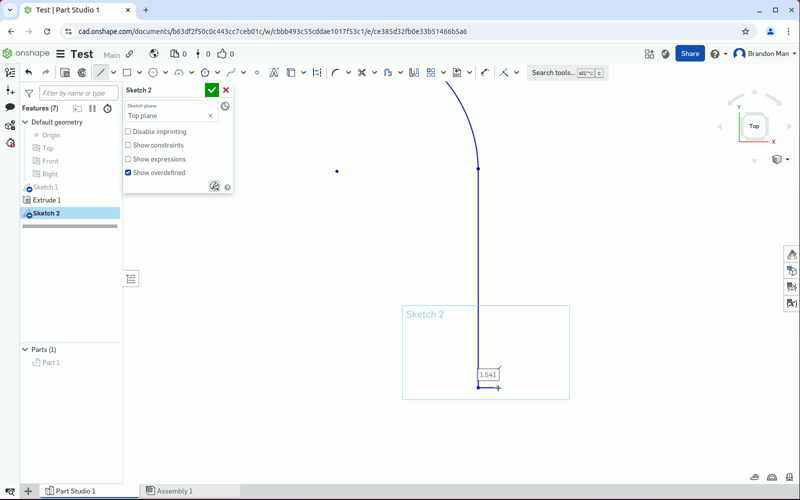
scroll(-6)
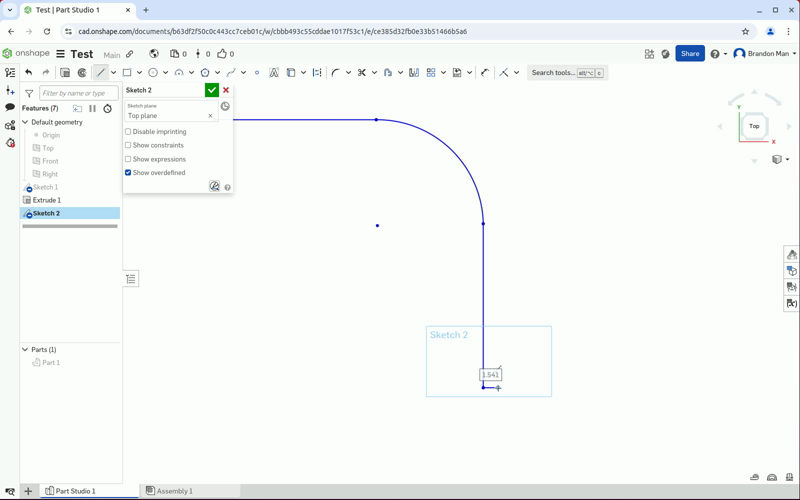
scroll(-6)
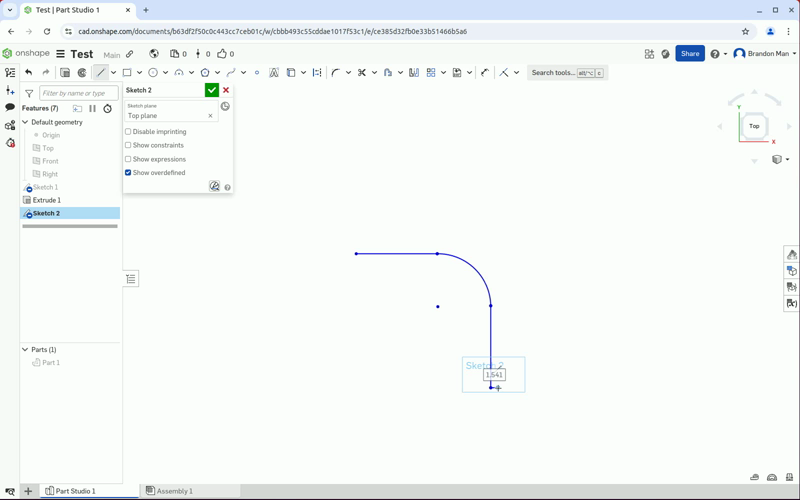
key_up(shift)
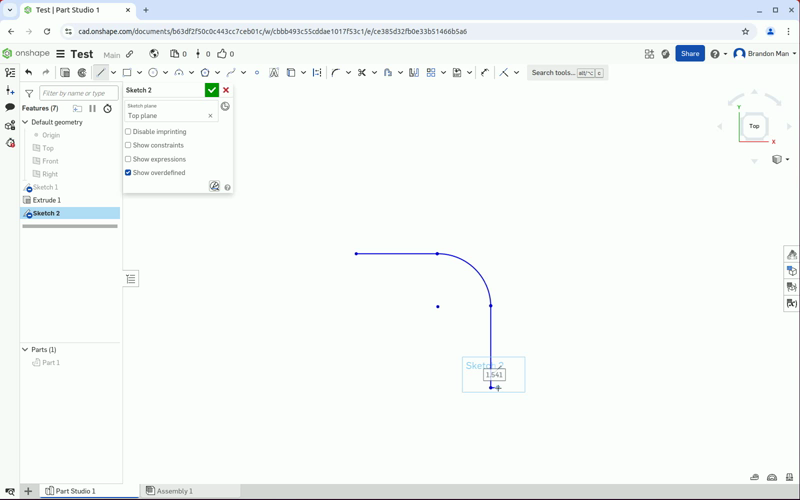
key_down(shift)
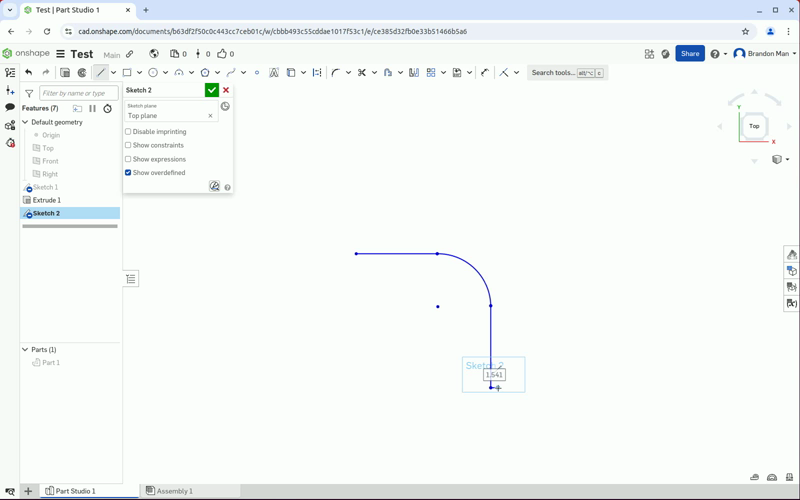
mouse_move(498, 305)
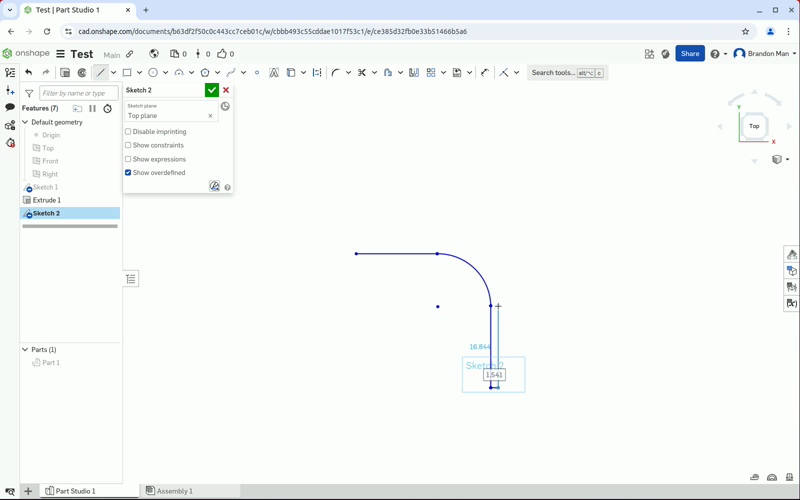
click(498, 305)
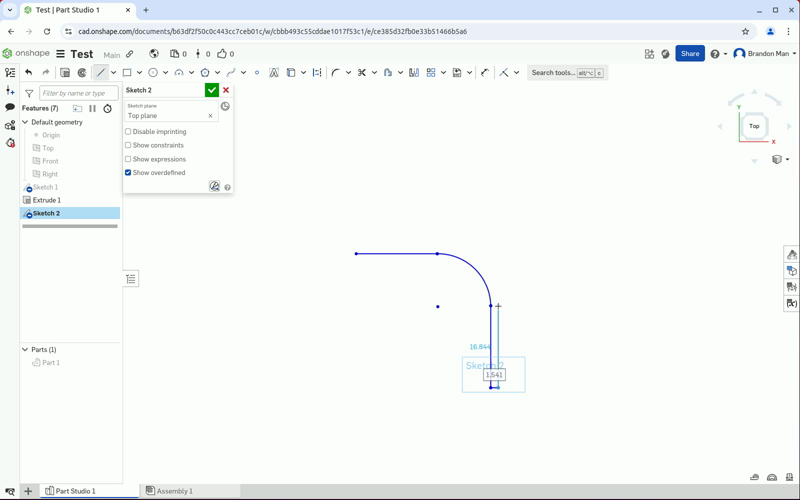
key_up(shift)
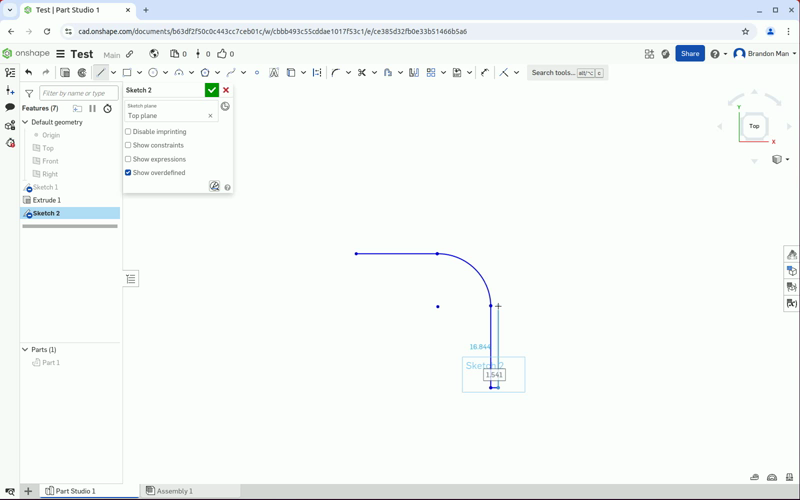
key(esc)
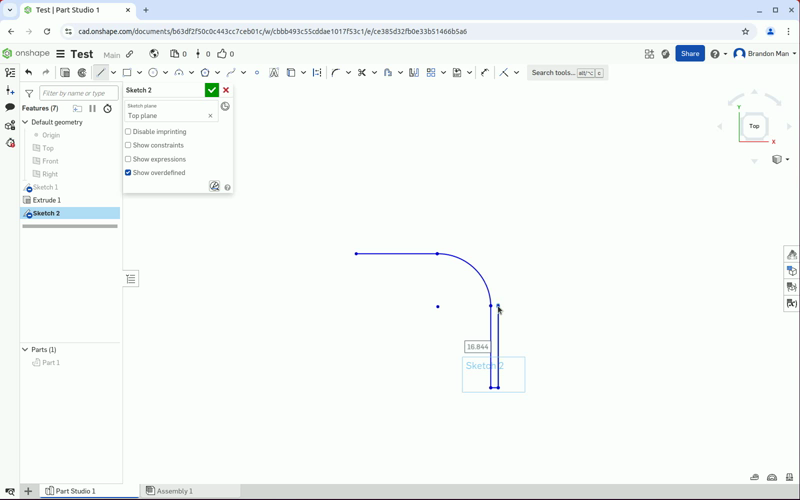
key(a)
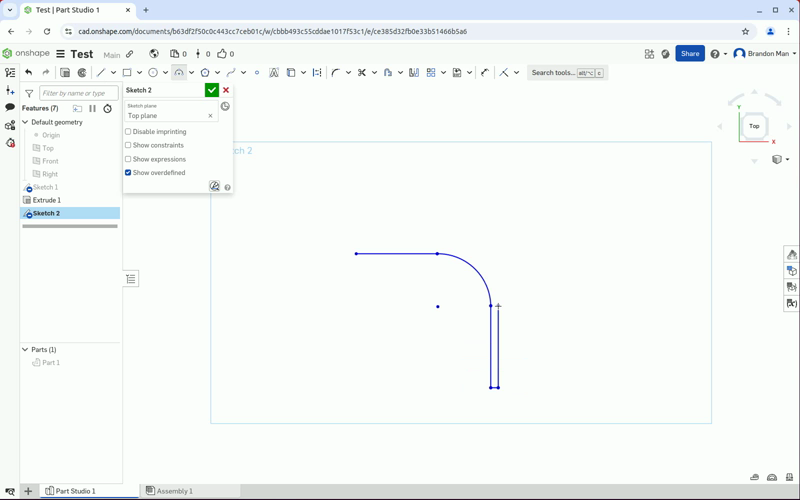
mouse_move(498, 305)
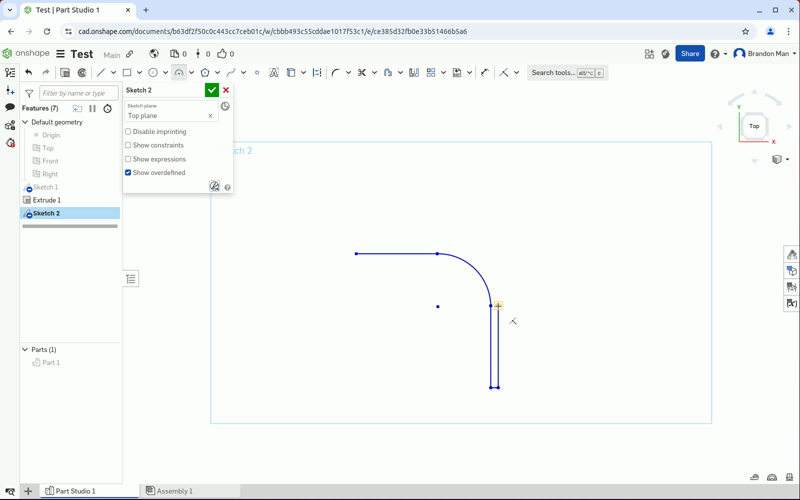
click(498, 305)
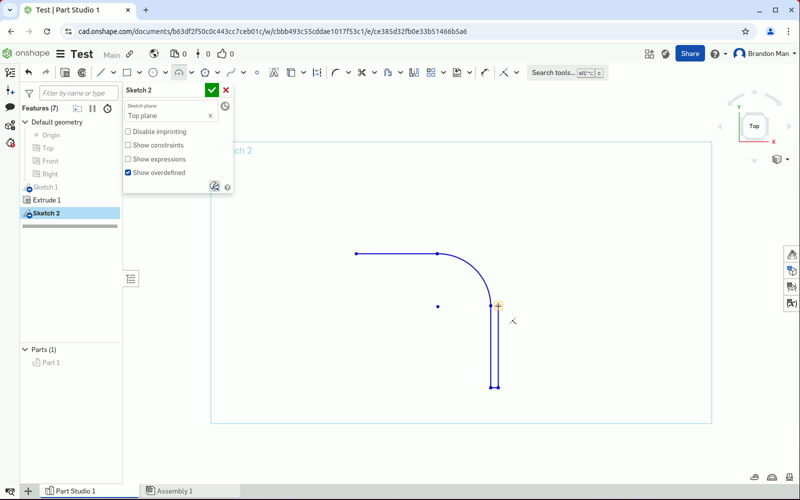
key_down(shift)
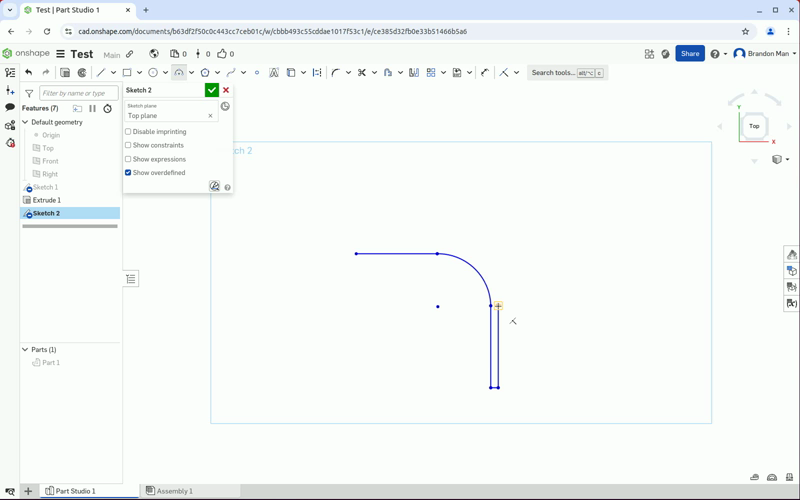
mouse_move(437, 246)
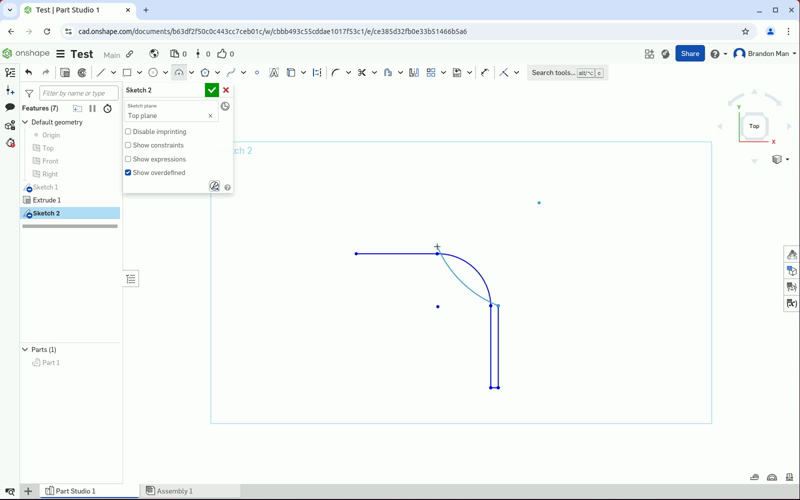
click(437, 246)
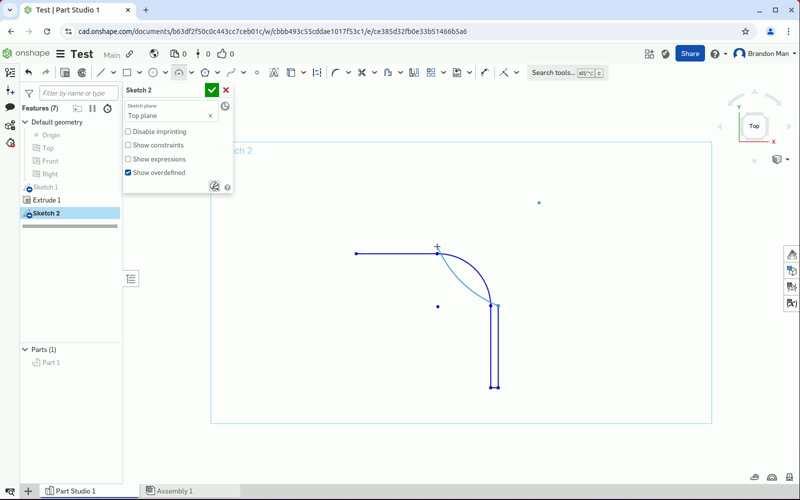
mouse_move(479, 263)
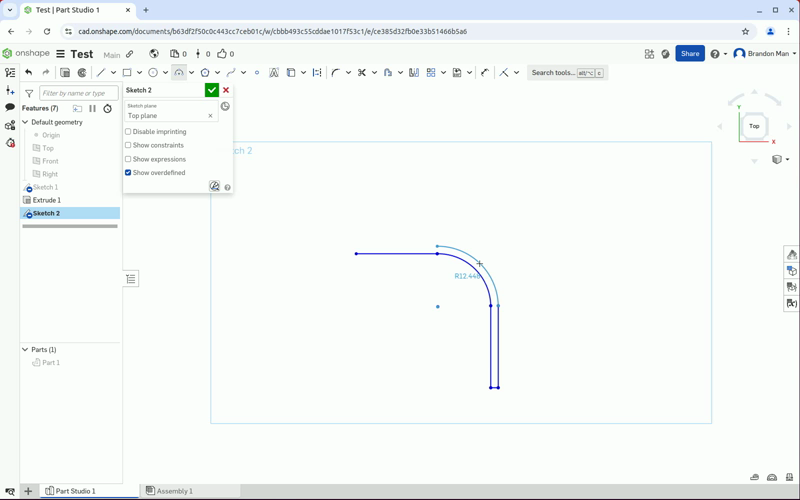
click(479, 263)
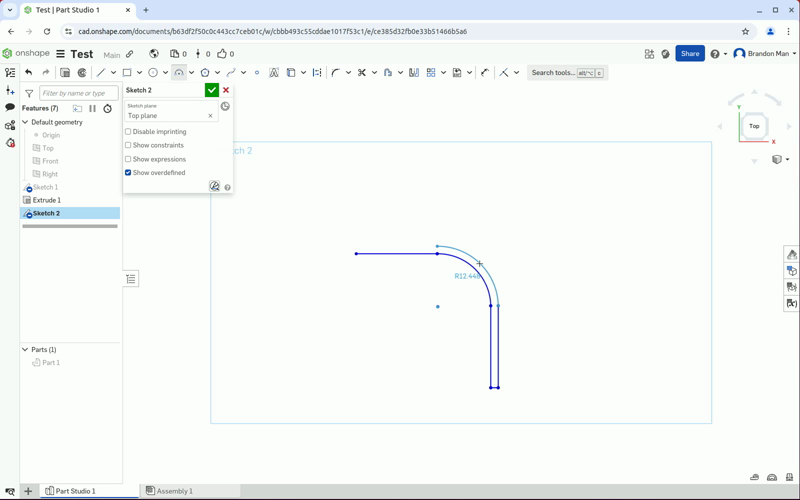
key_up(shift)
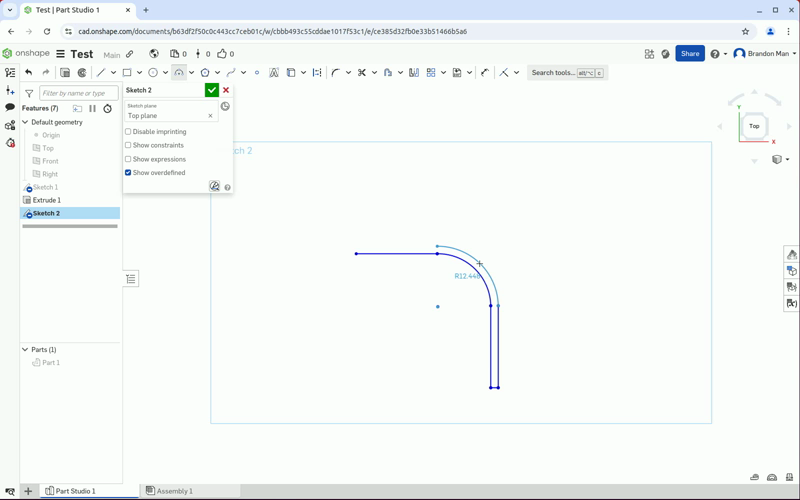
key(esc)
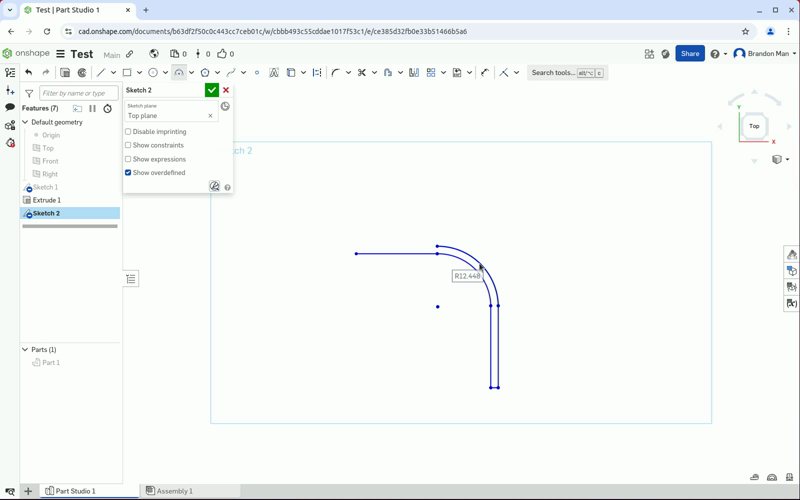
key(l)
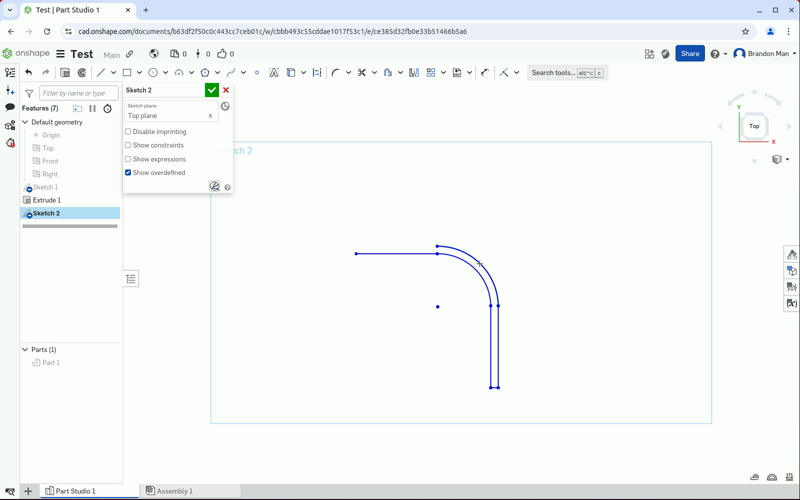
mouse_move(437, 246)
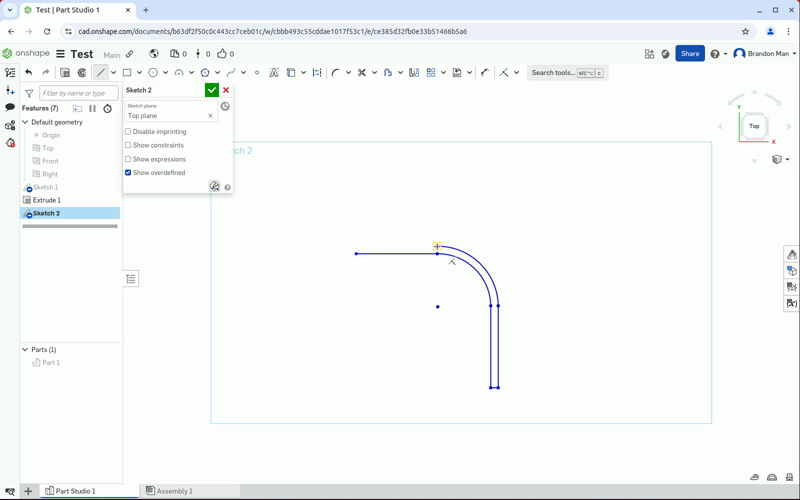
click(437, 246)
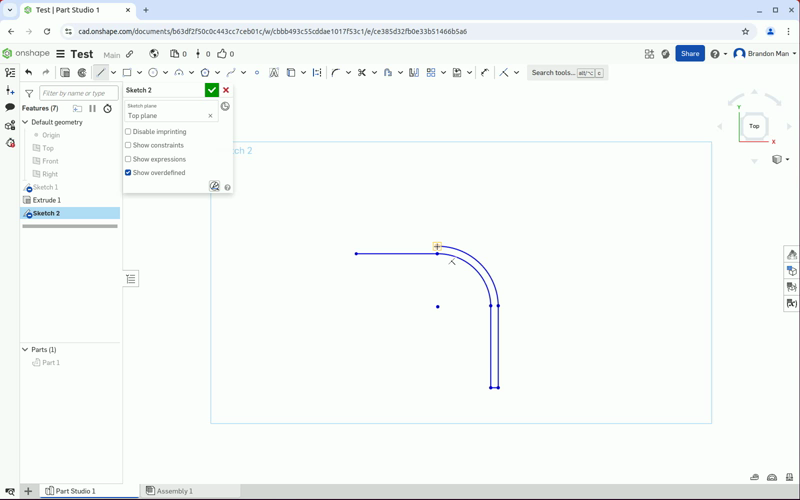
key_down(shift)
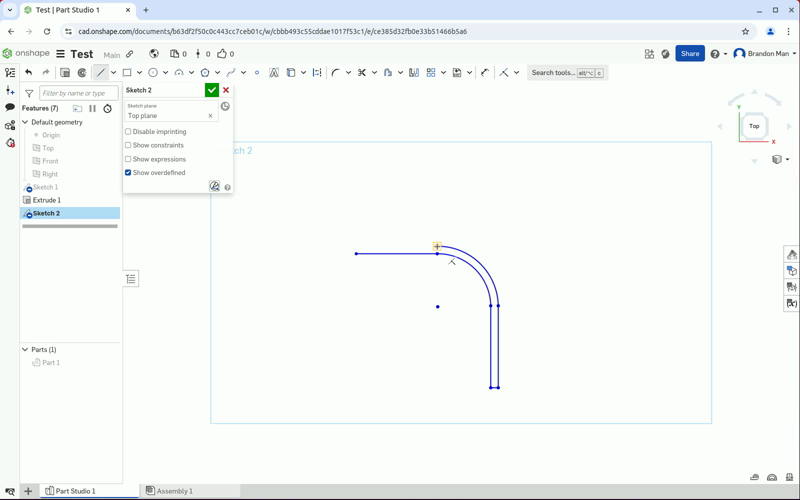
mouse_move(356, 246)
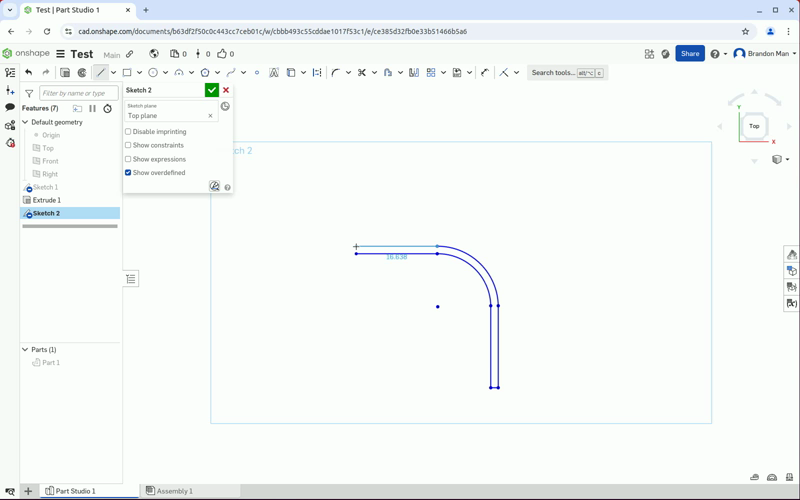
click(356, 246)
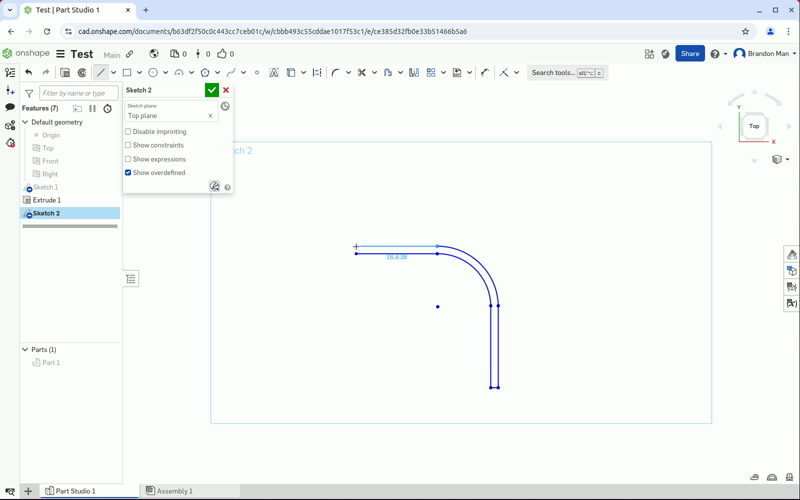
key_up(shift)
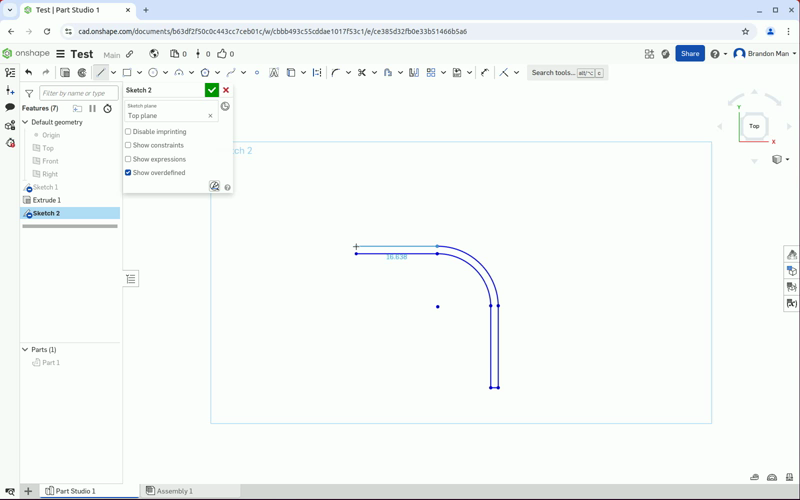
mouse_move(386, 246)
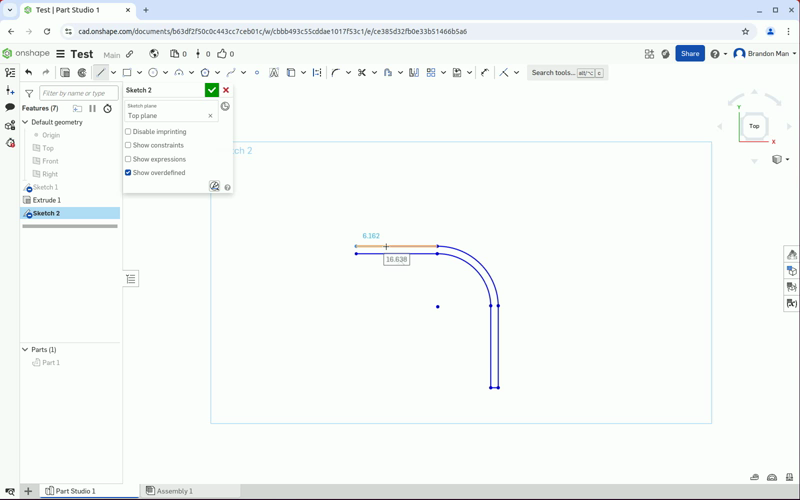
key_down(shift)
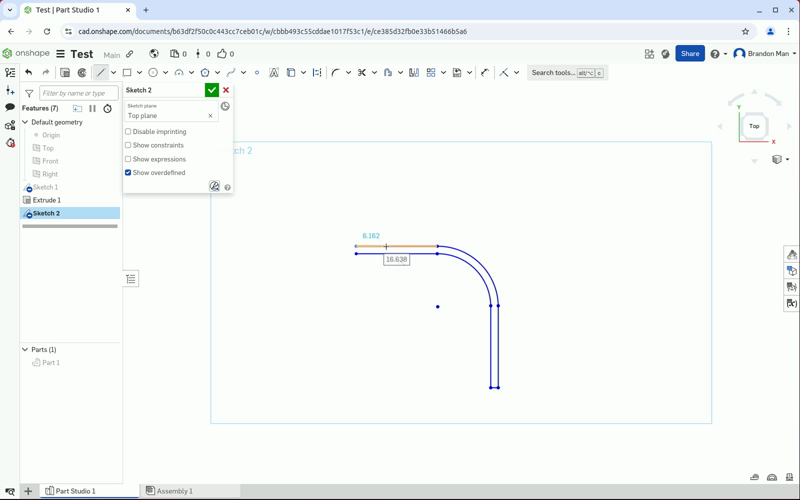
mouse_move(356, 253)
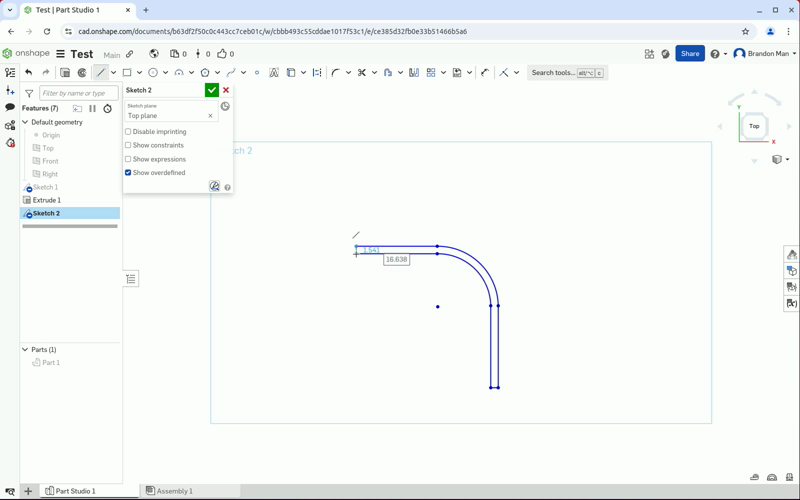
key_up(shift)
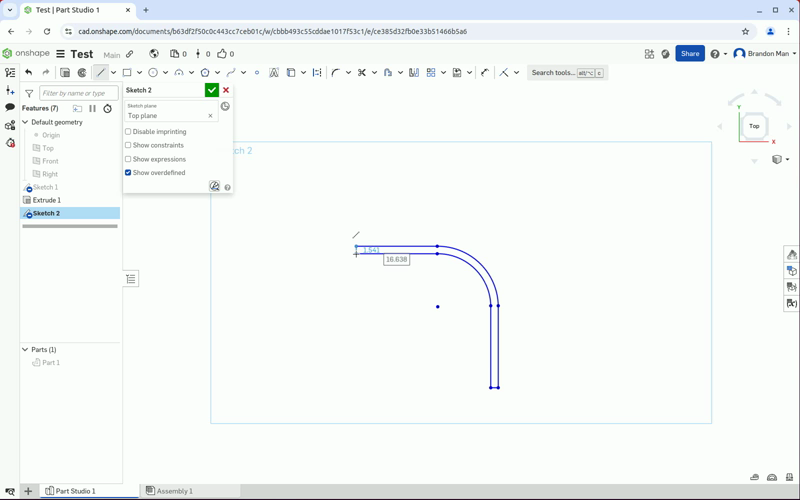
click(356, 253)
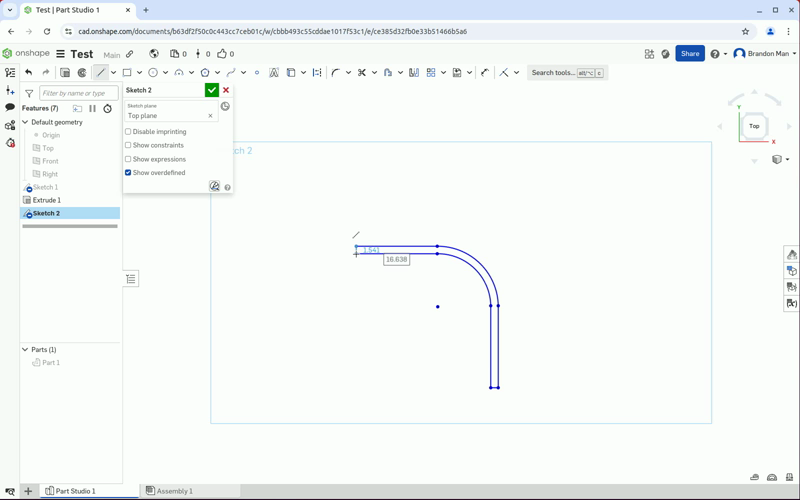
key(esc)
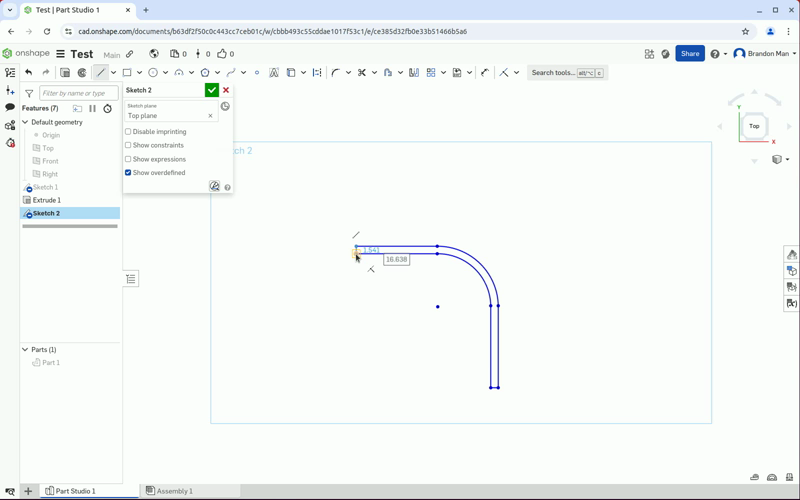
mouse_move(440, 251)
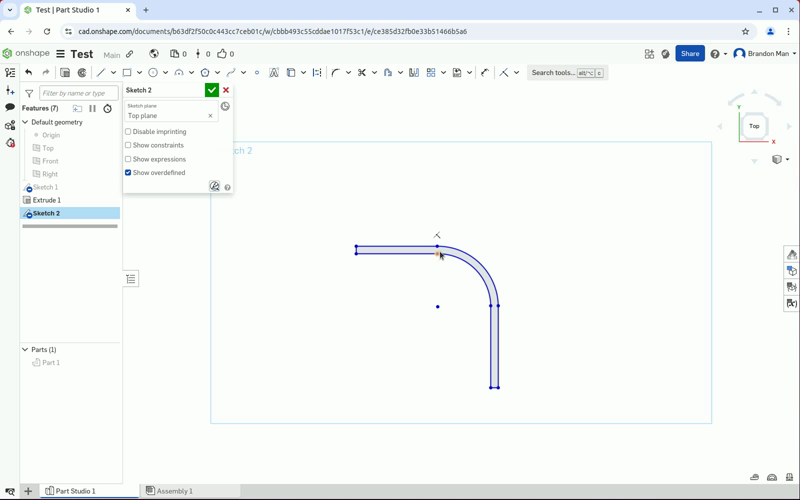
click(440, 251)
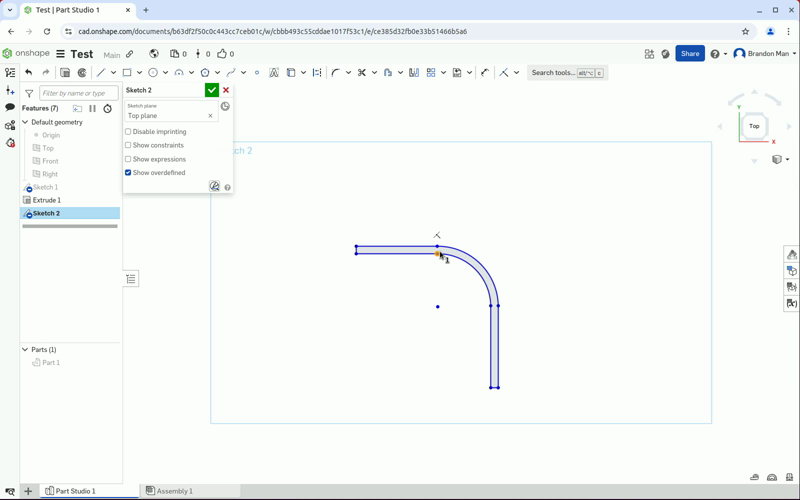
mouse_move(73, 352)
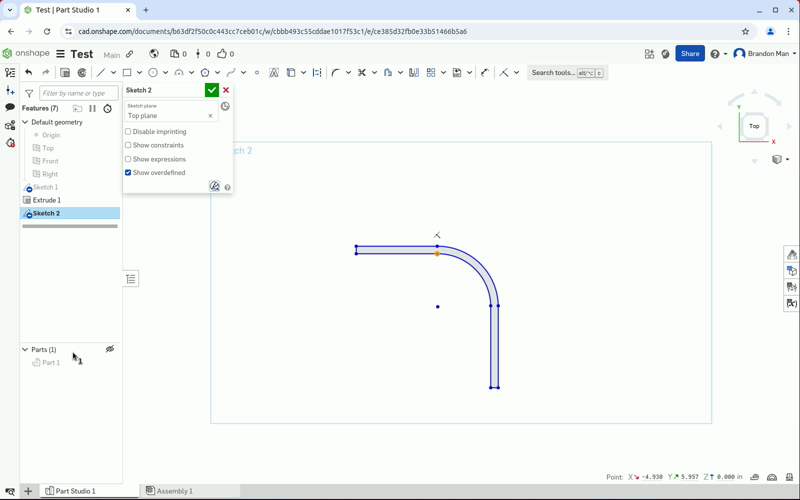
key(shift+y)
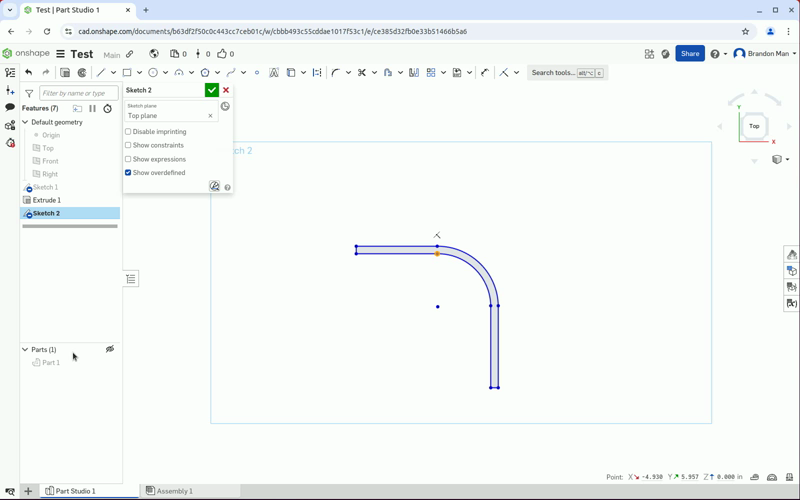
key(shift+e)
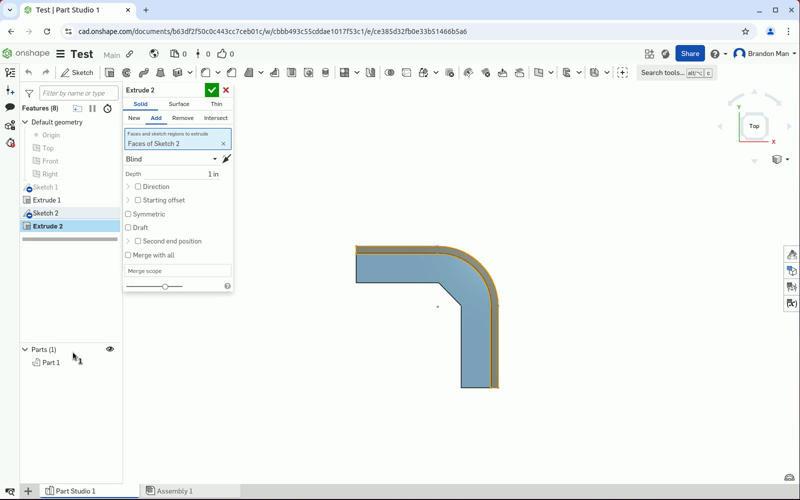
mouse_move(143, 106)
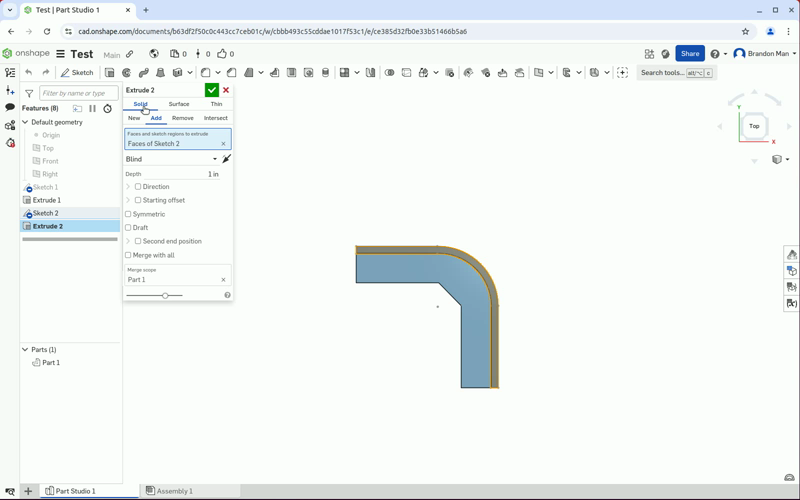
click(143, 106)
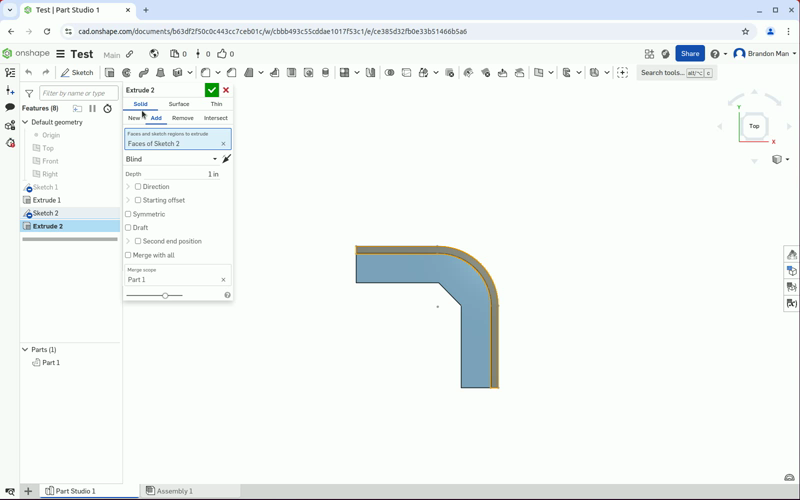
mouse_move(137, 120)
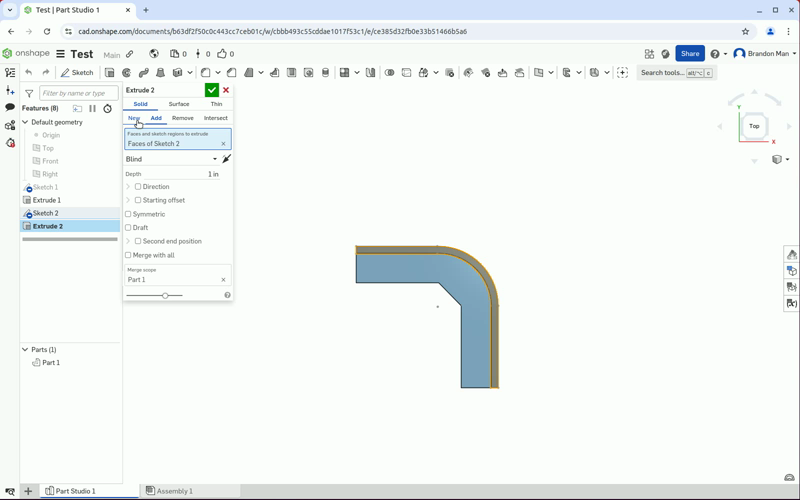
click(137, 120)
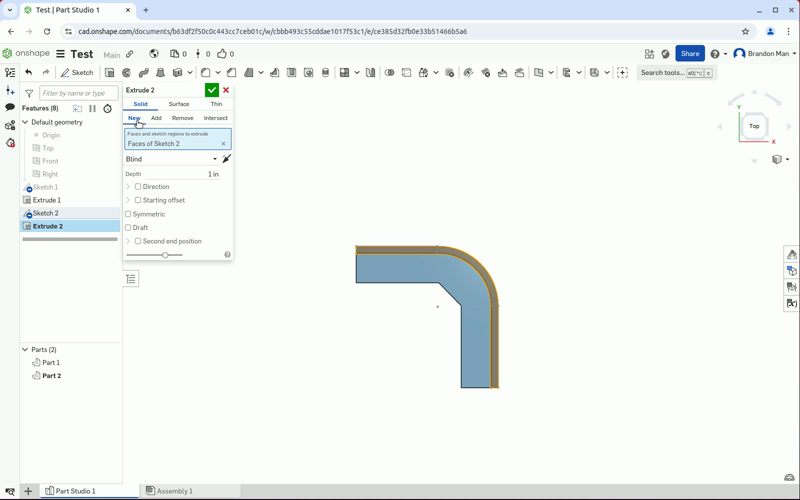
key(tab, 4)
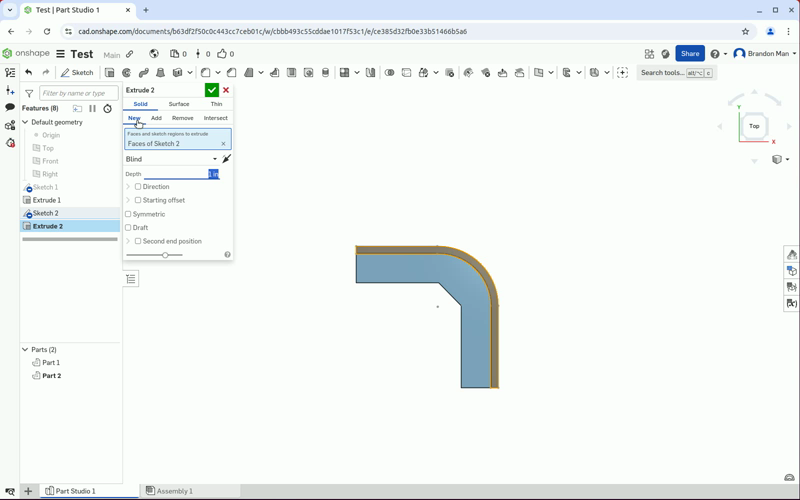
text(9.147)
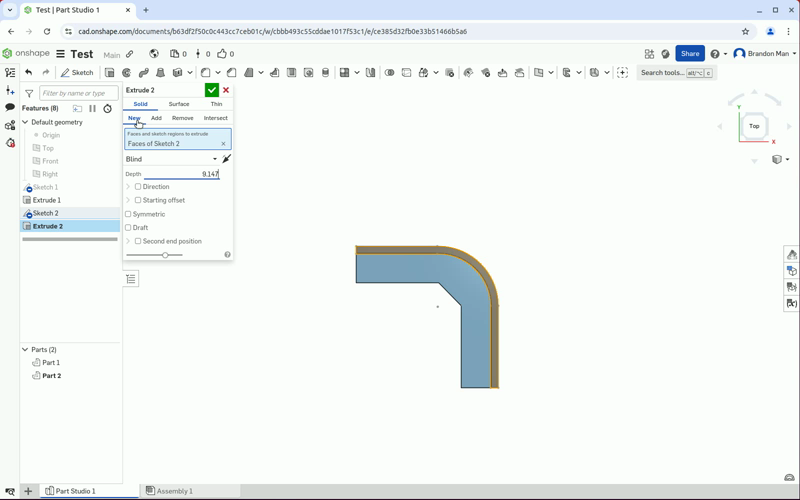
key(enter)
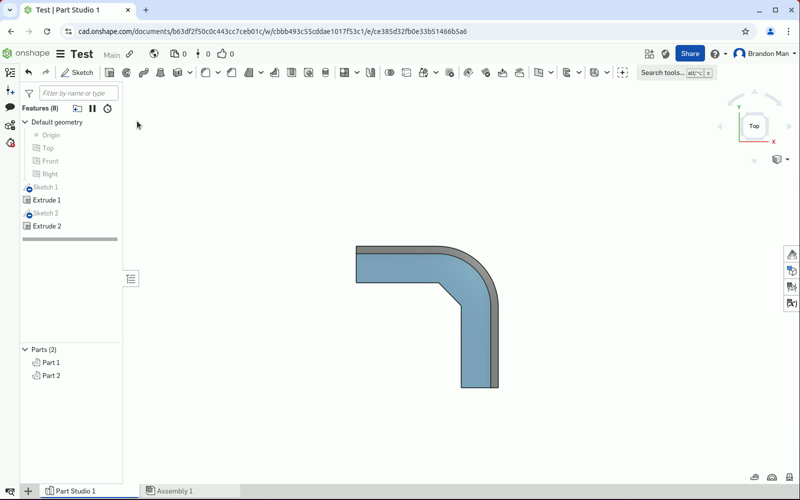
key(shift+h)
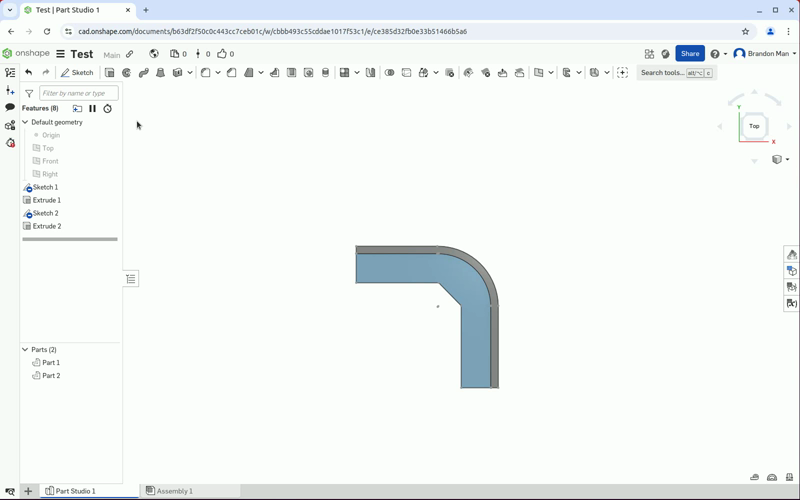
key(shift+h)
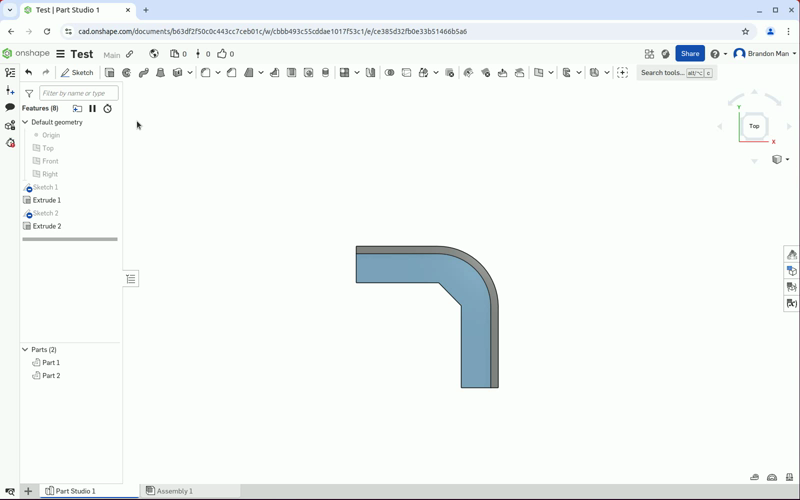
mouse_move(73, 189)
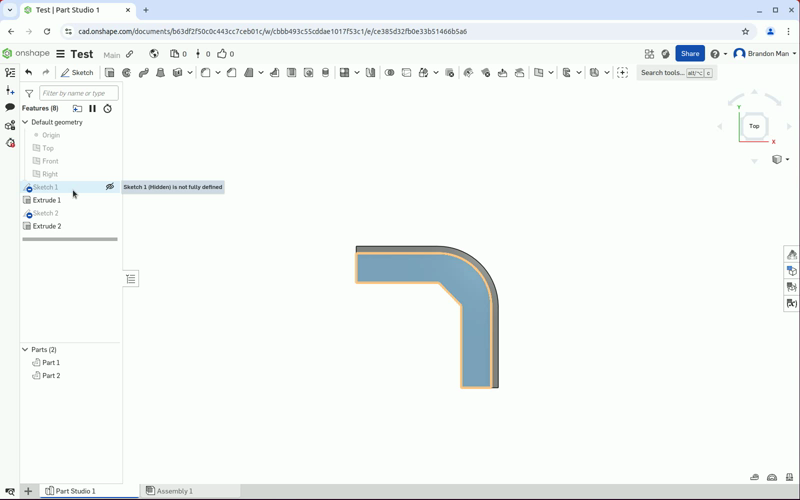
click(73, 189)
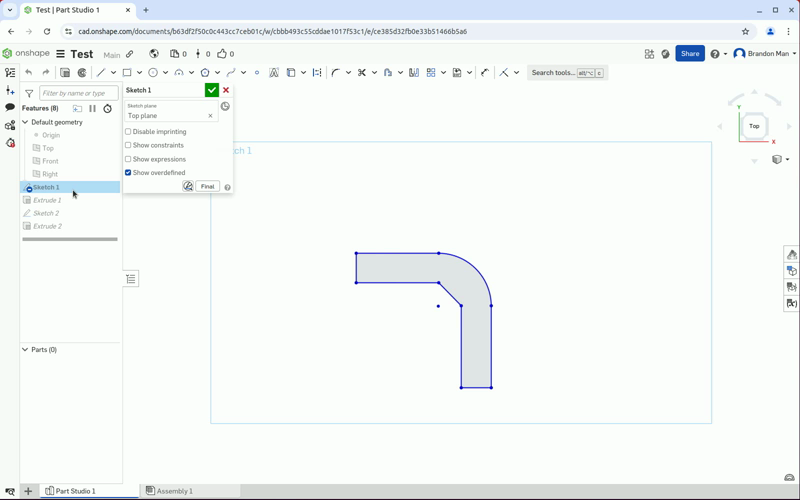
mouse_move(229, 92)
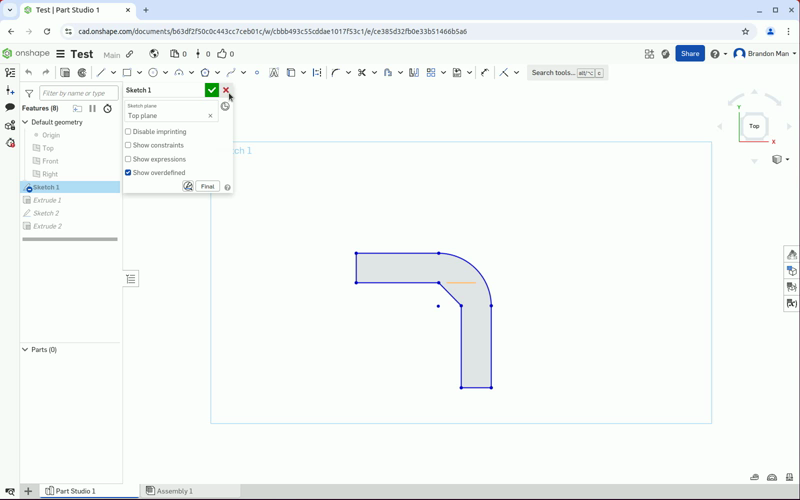
click(229, 92)
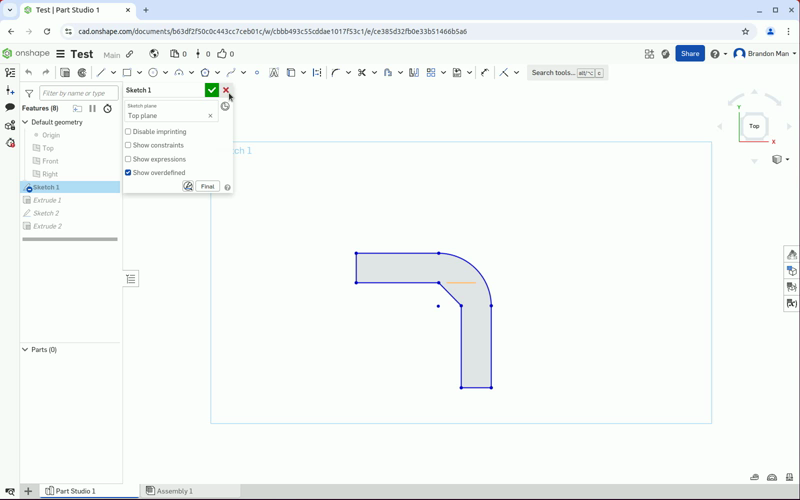
key(shift+s)
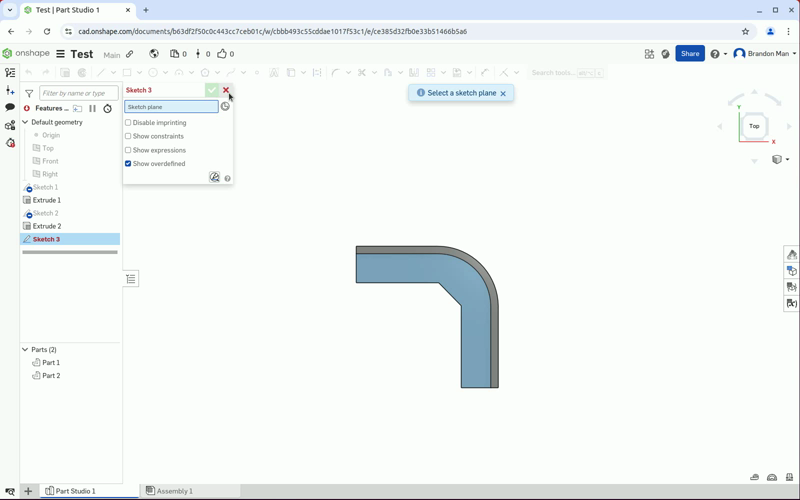
mouse_move(73, 150)
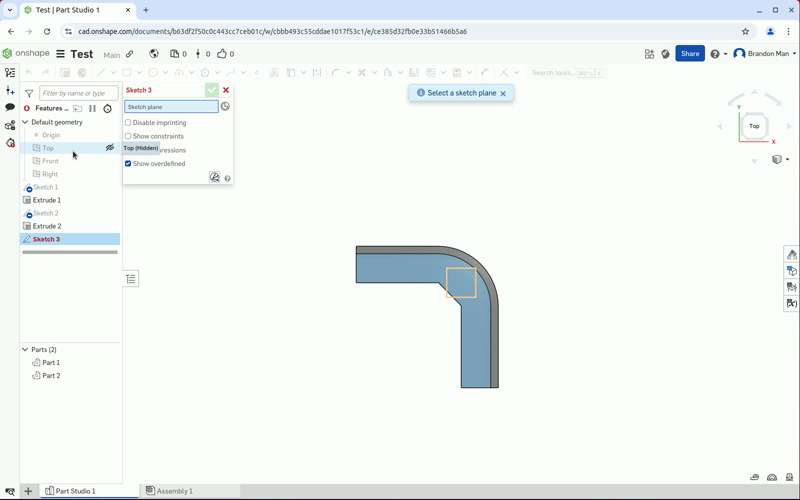
click(73, 150)
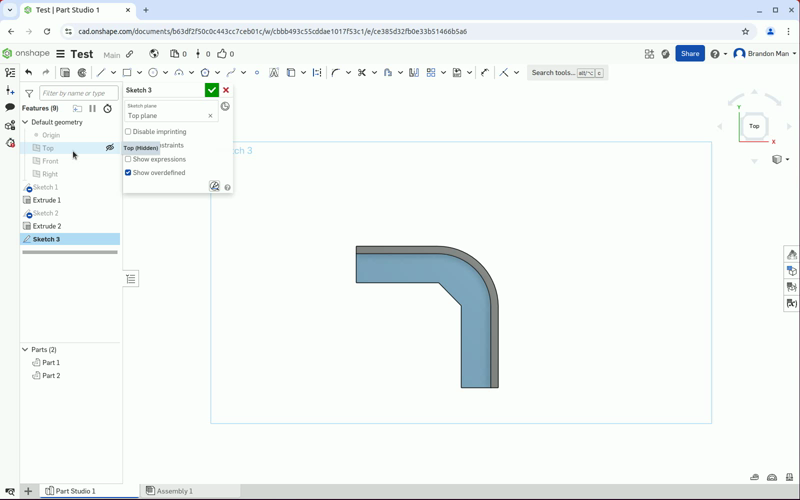
mouse_move(73, 352)
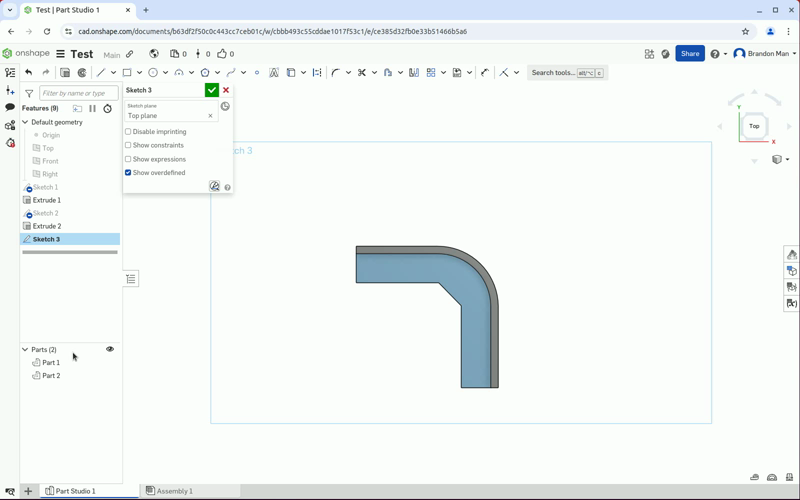
key(y)
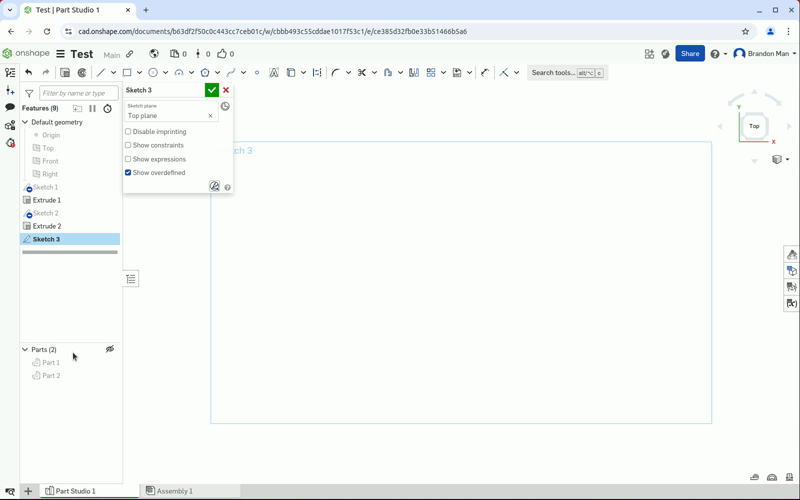
key(l)
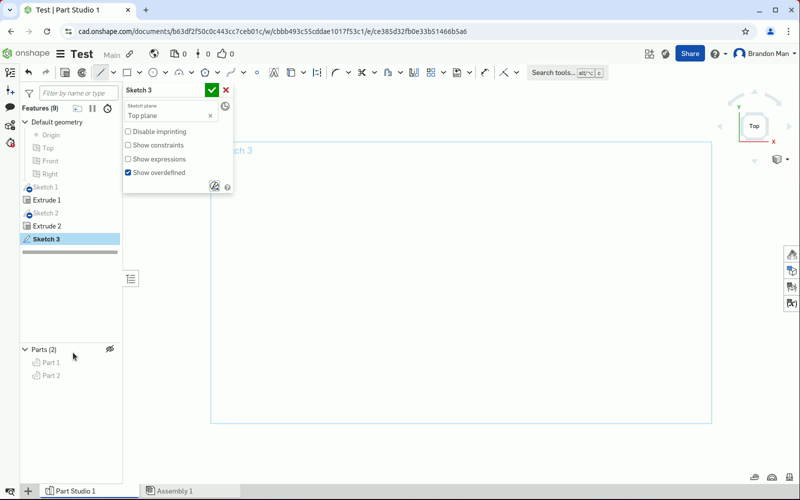
key_down(shift)
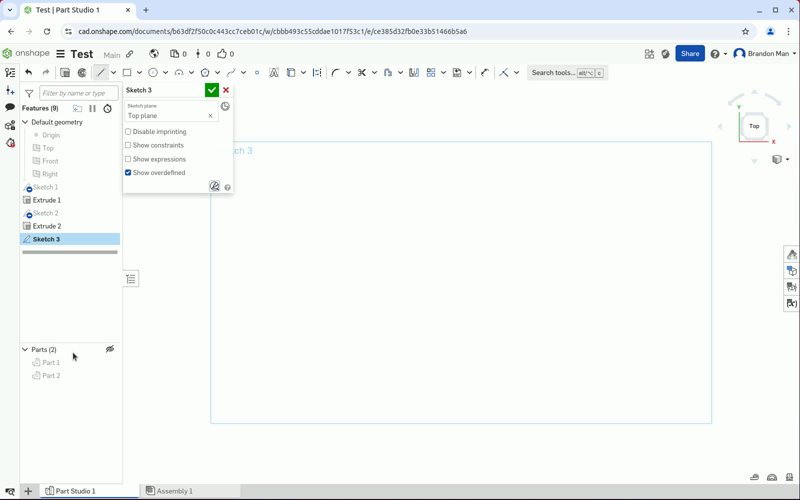
mouse_move(348, 282)
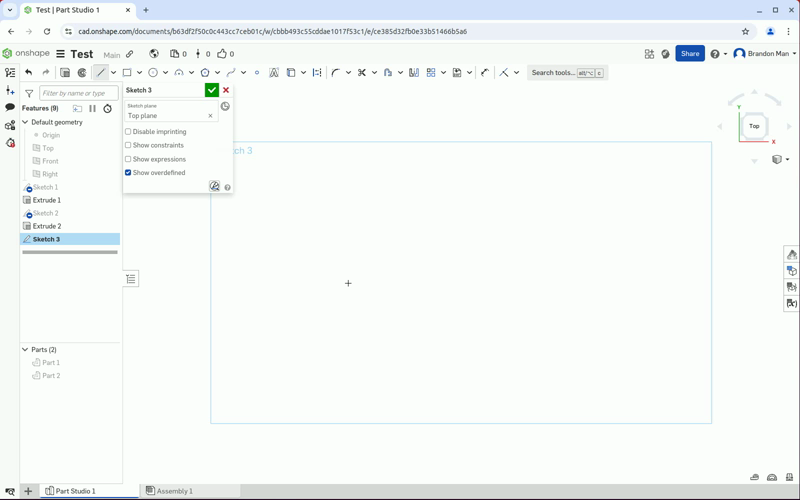
click(348, 282)
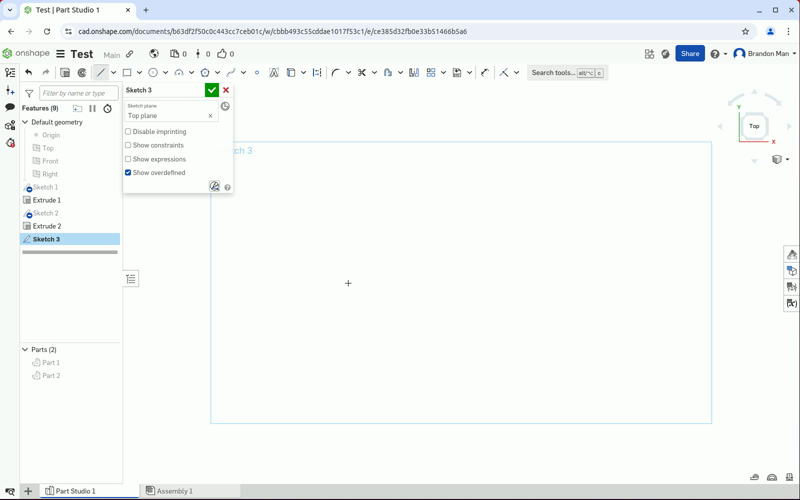
key_up(shift)
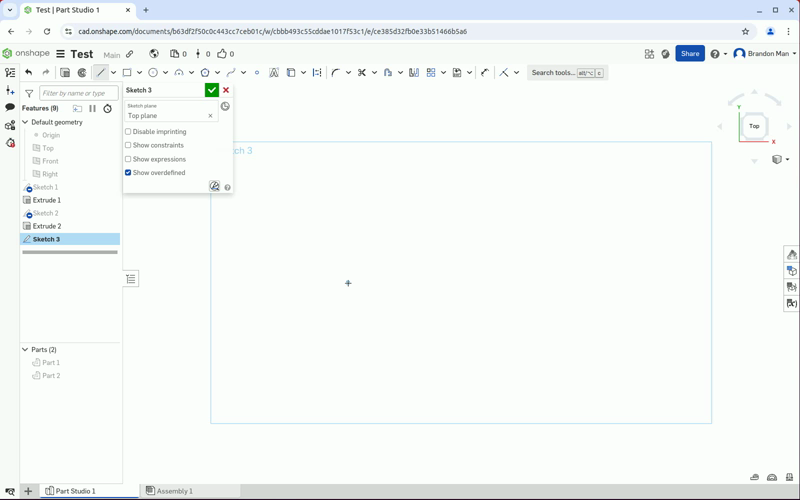
key_down(shift)
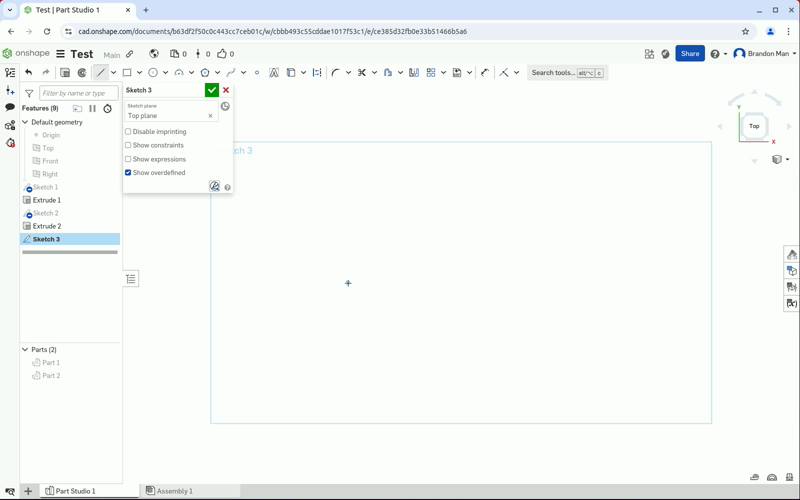
mouse_move(378, 282)
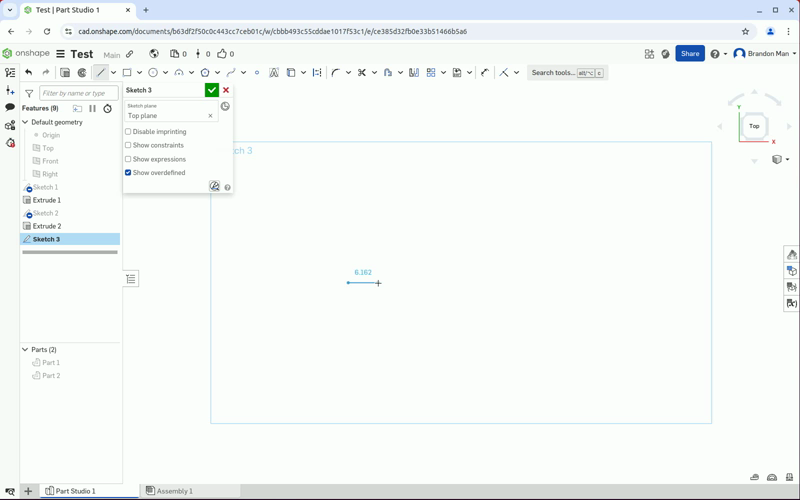
mouse_move(356, 282)
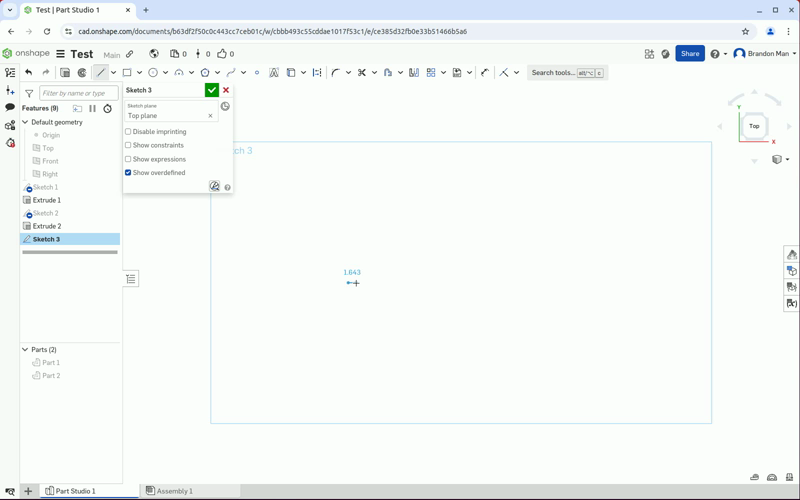
click(356, 282)
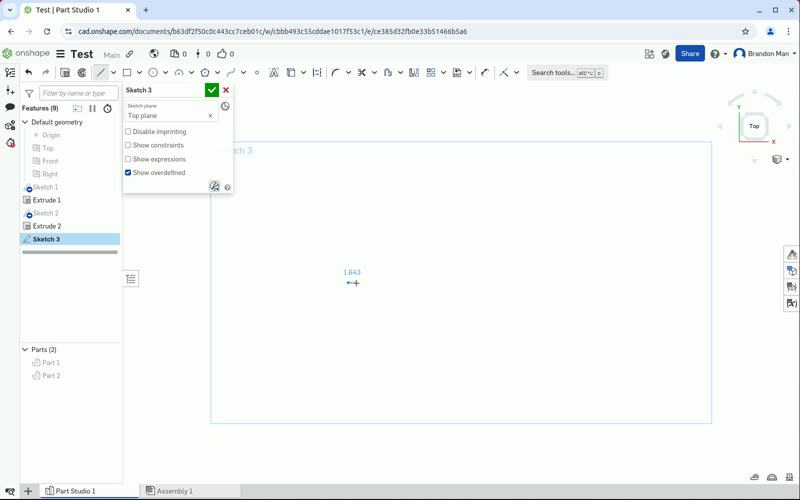
key_up(shift)
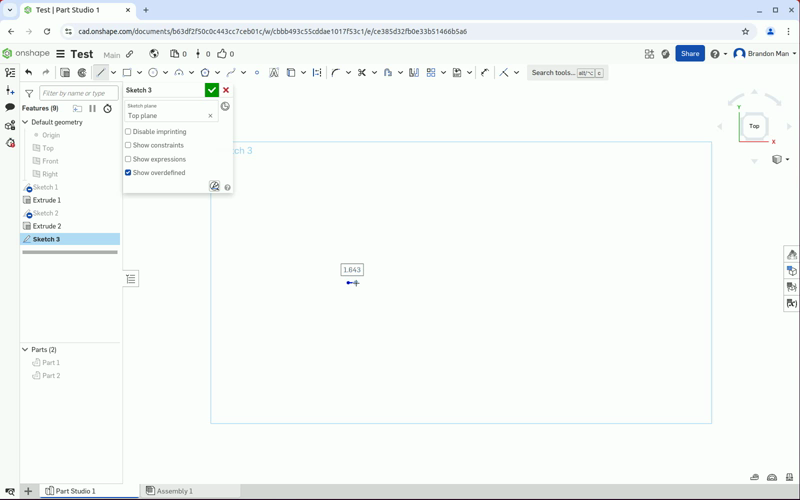
key_down(shift)
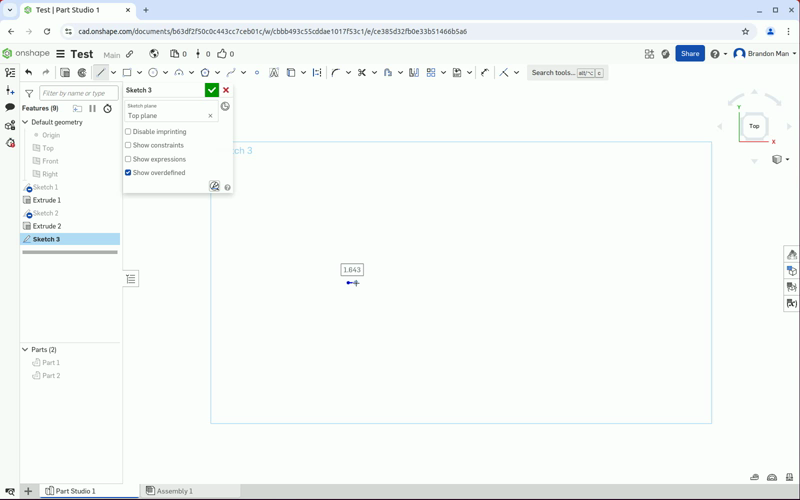
mouse_move(386, 282)
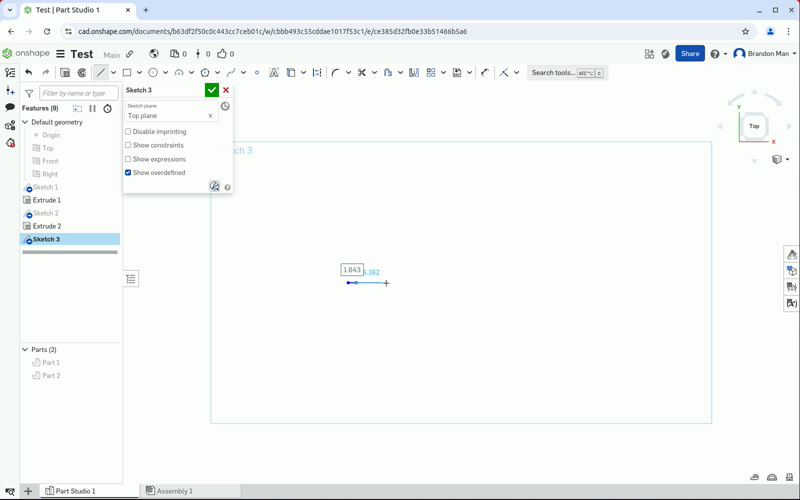
mouse_move(356, 244)
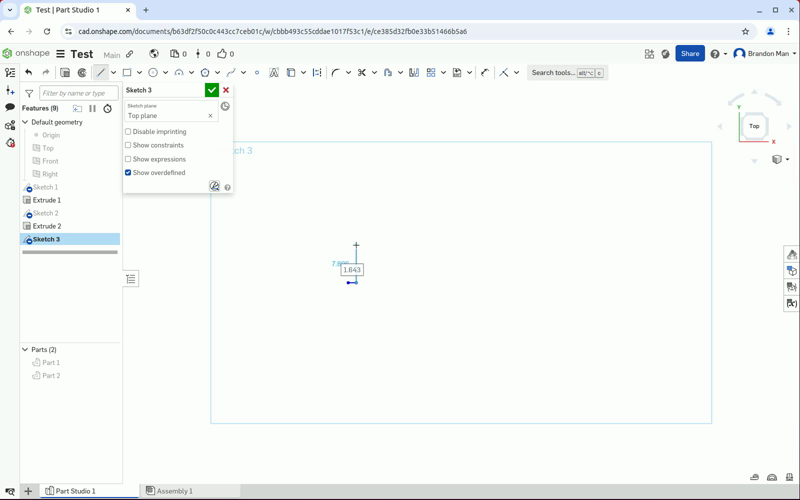
click(356, 244)
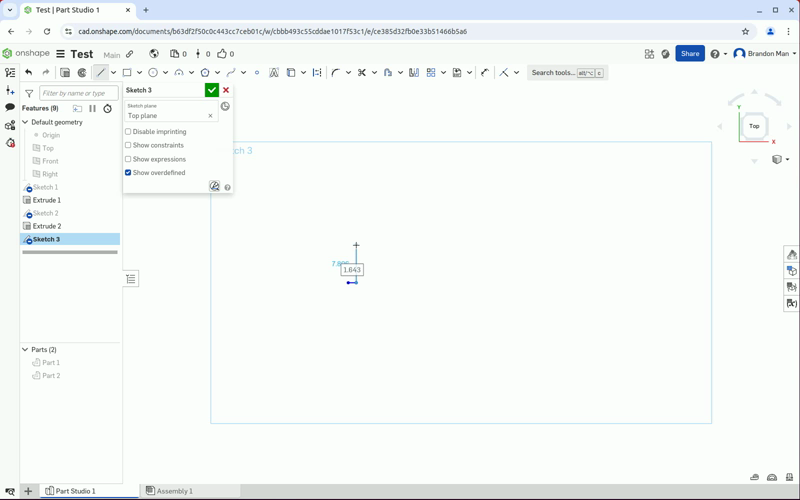
key_up(shift)
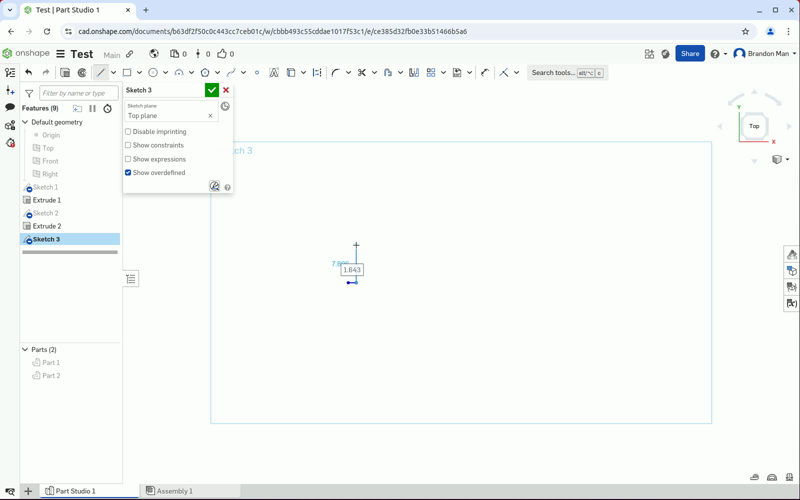
key_down(shift)
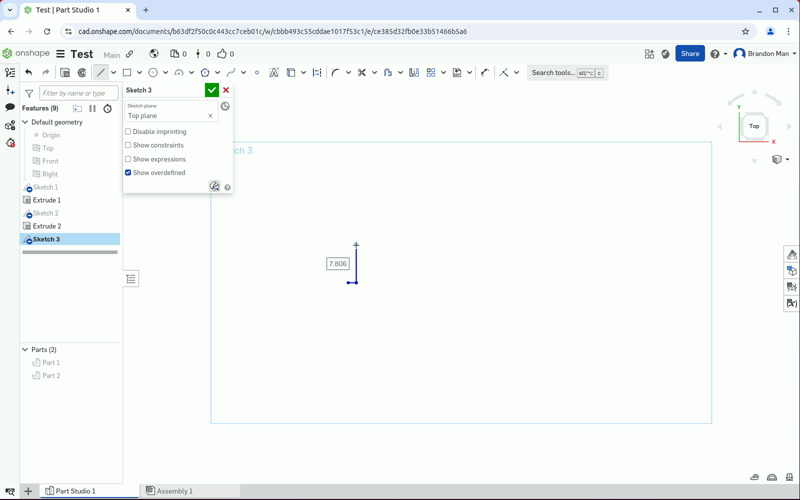
mouse_move(386, 244)
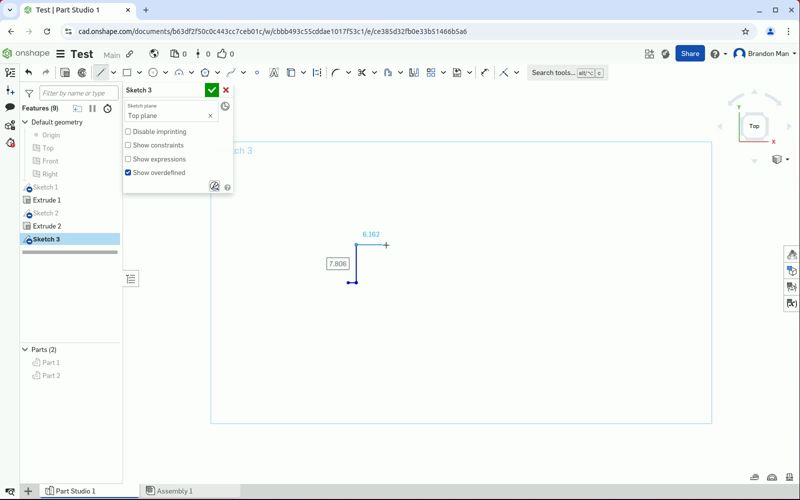
mouse_move(348, 244)
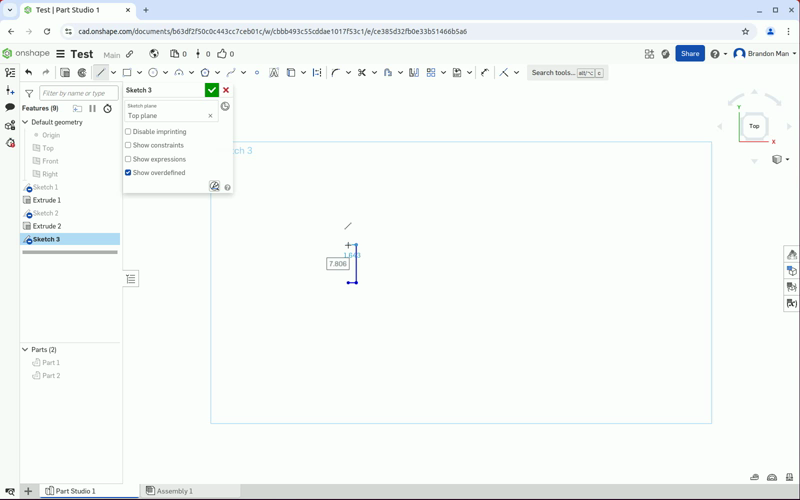
click(348, 244)
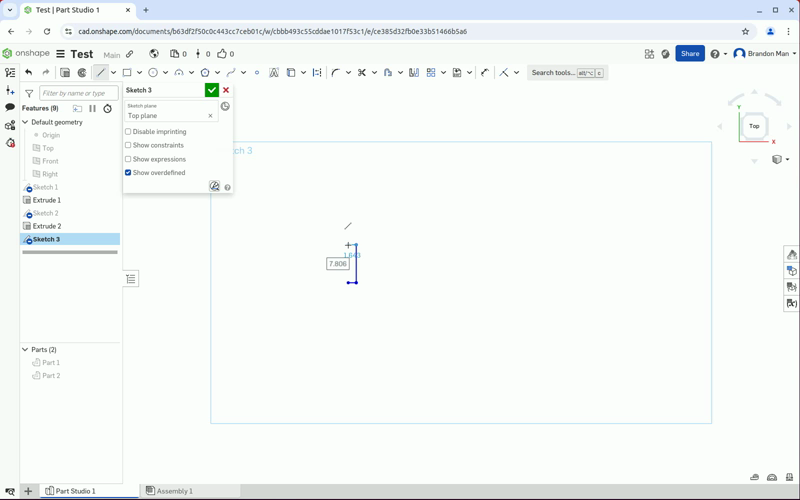
key_up(shift)
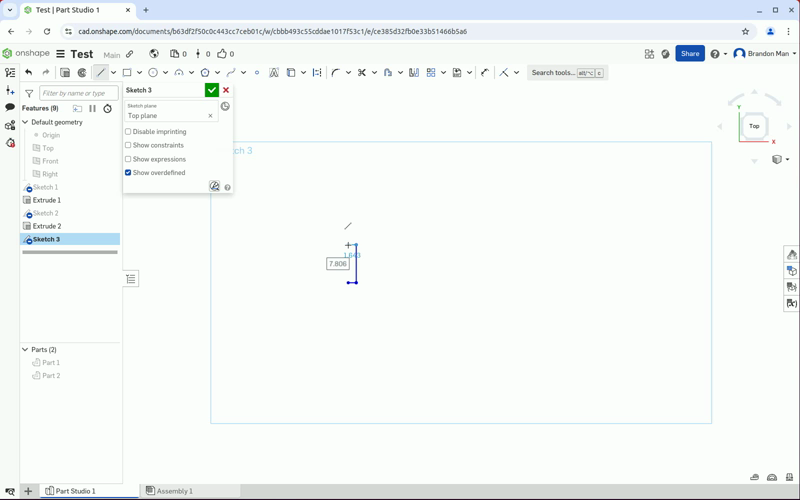
mouse_move(378, 244)
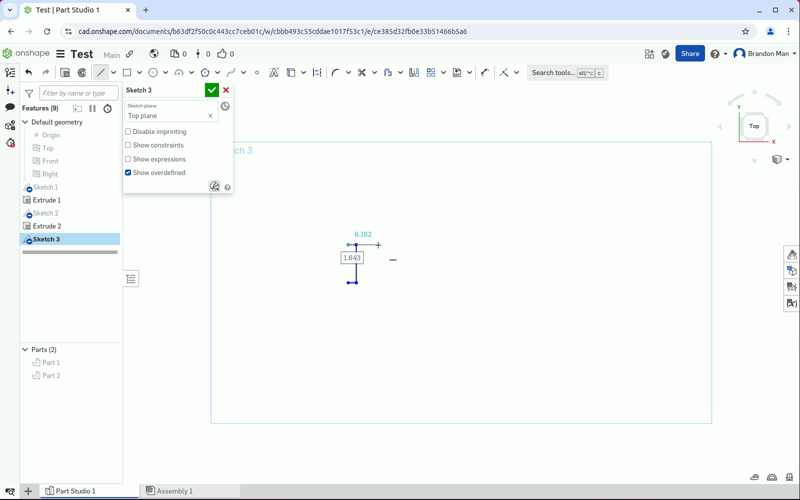
key_down(shift)
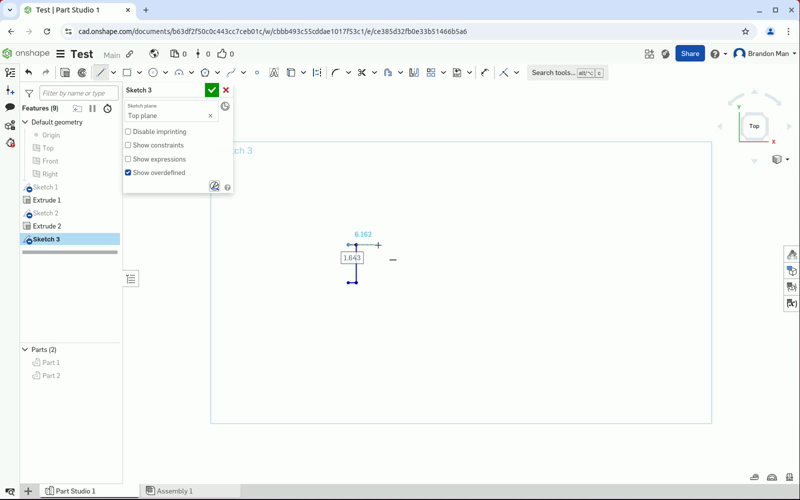
mouse_move(348, 282)
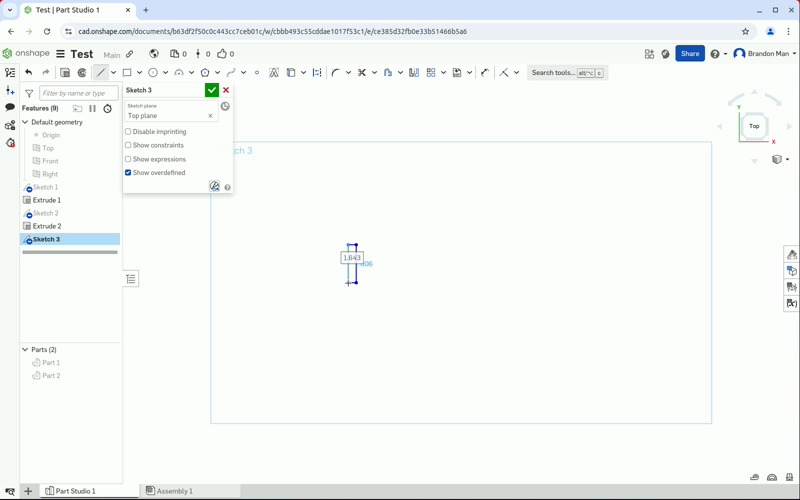
key_up(shift)
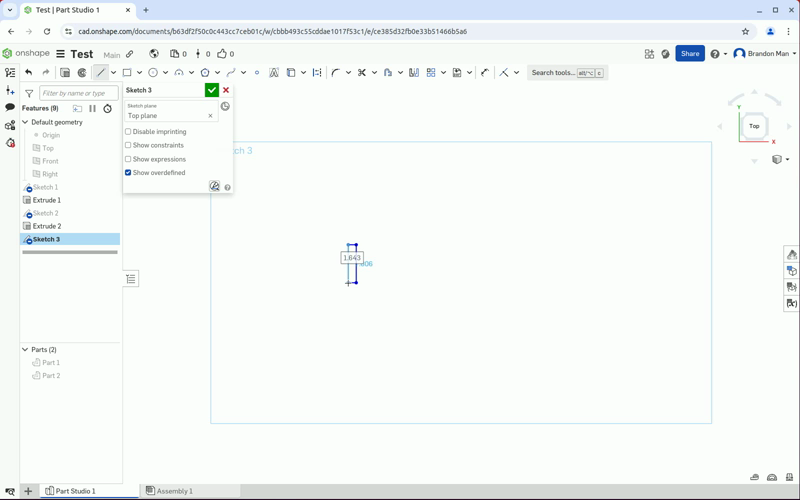
click(348, 282)
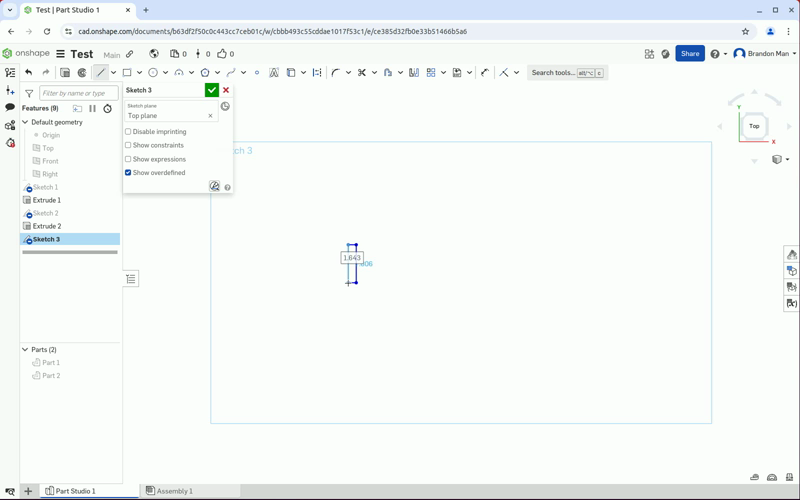
key(esc)
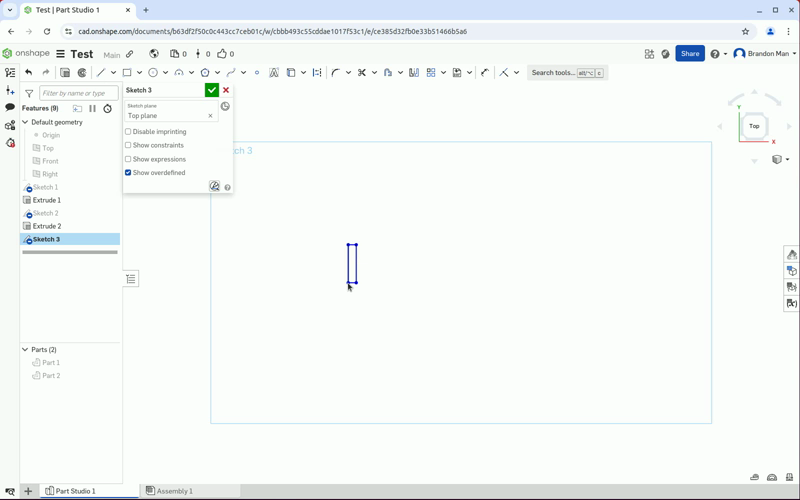
mouse_move(353, 261)
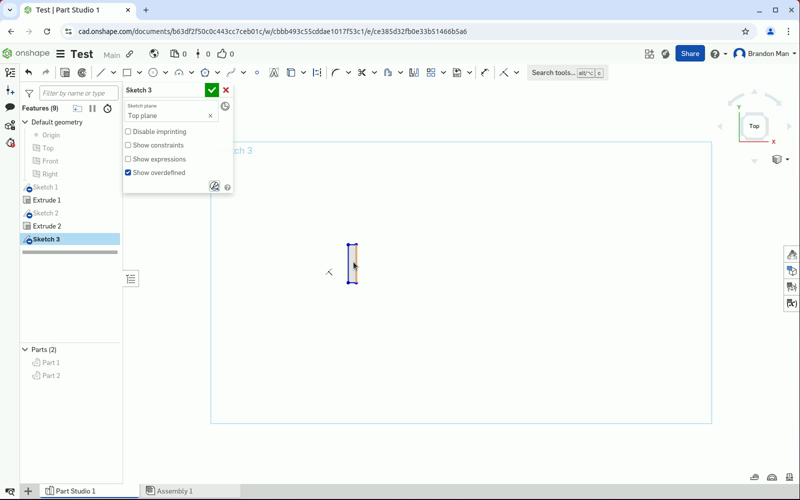
scroll(6)
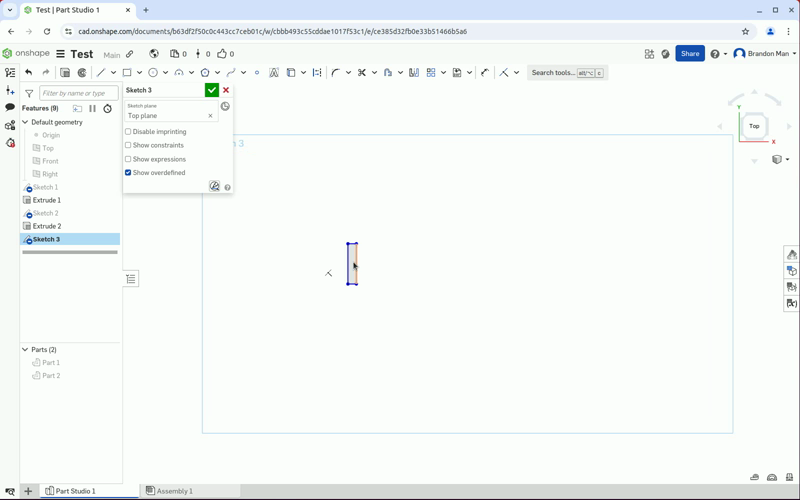
scroll(6)
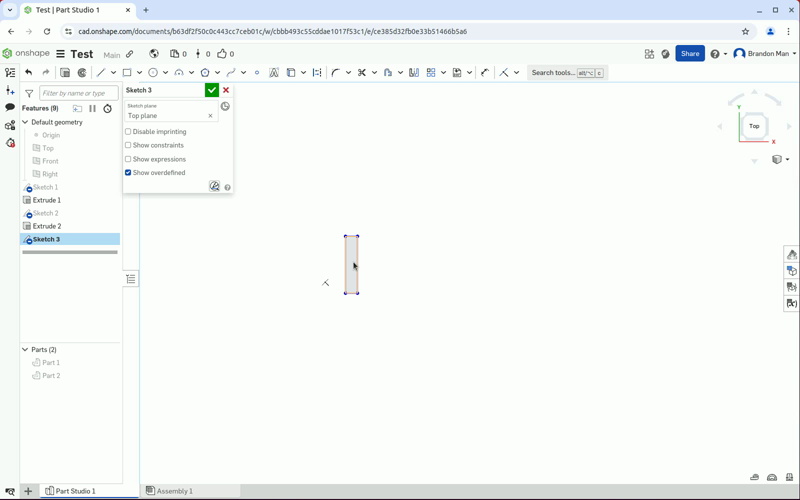
scroll(6)
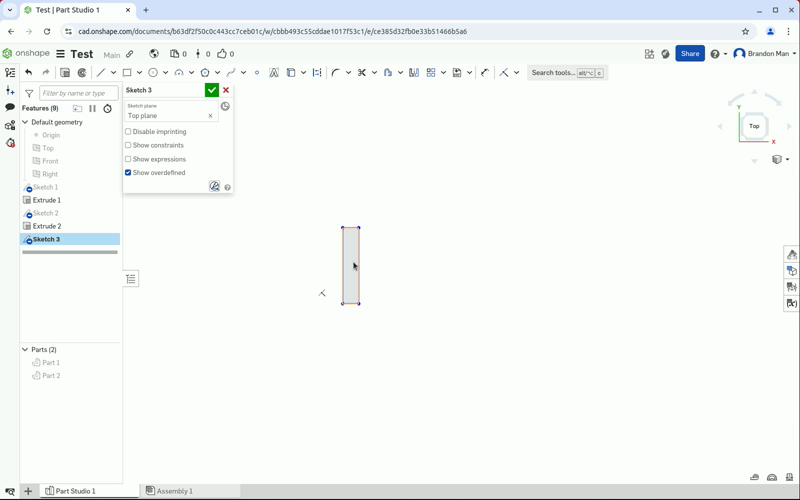
scroll(6)
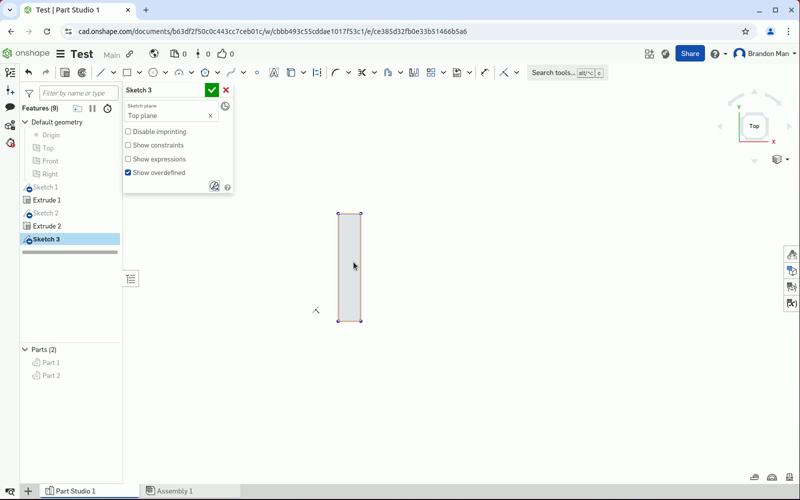
scroll(6)
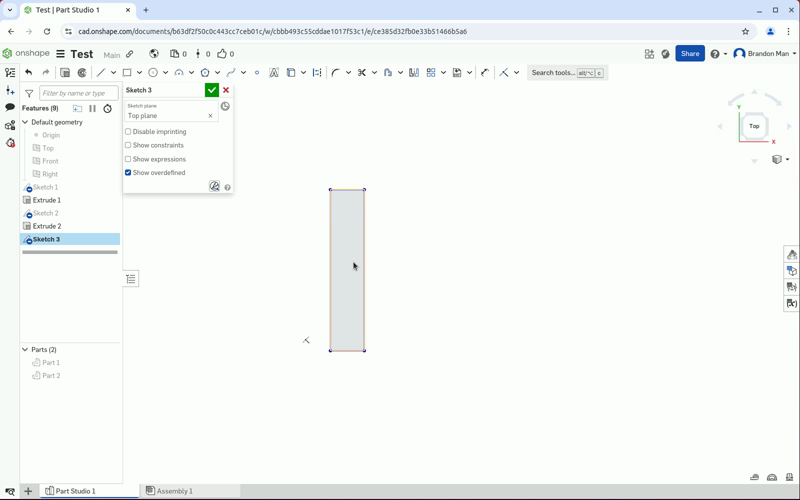
scroll(6)
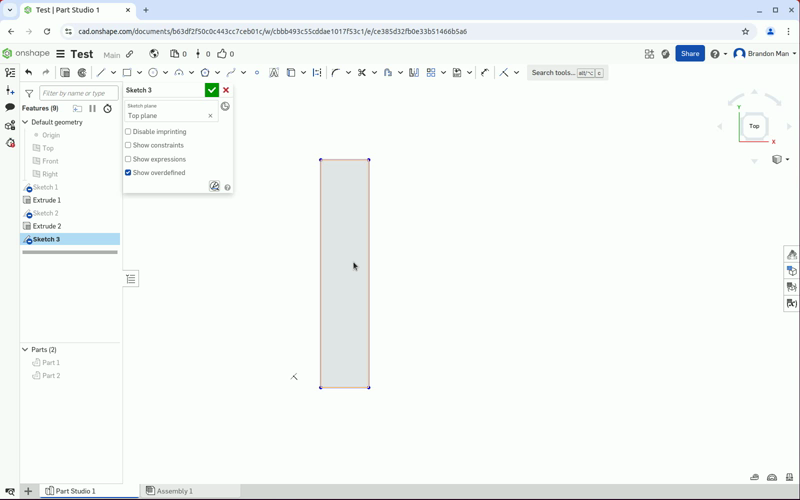
scroll(6)
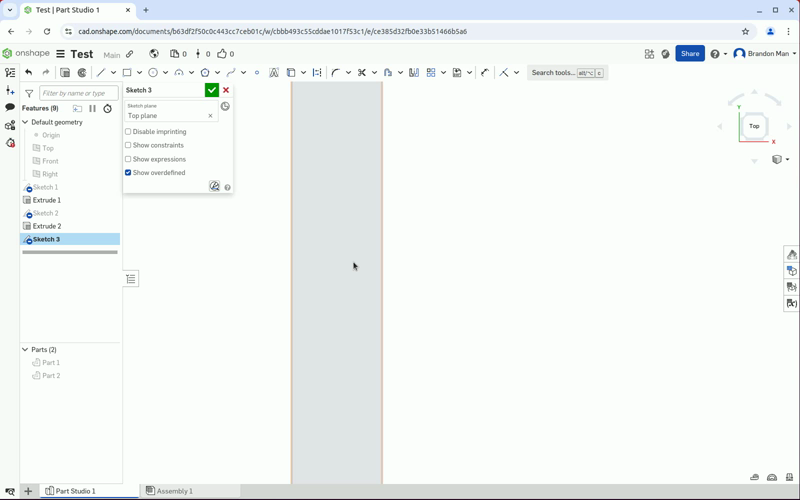
click(353, 261)
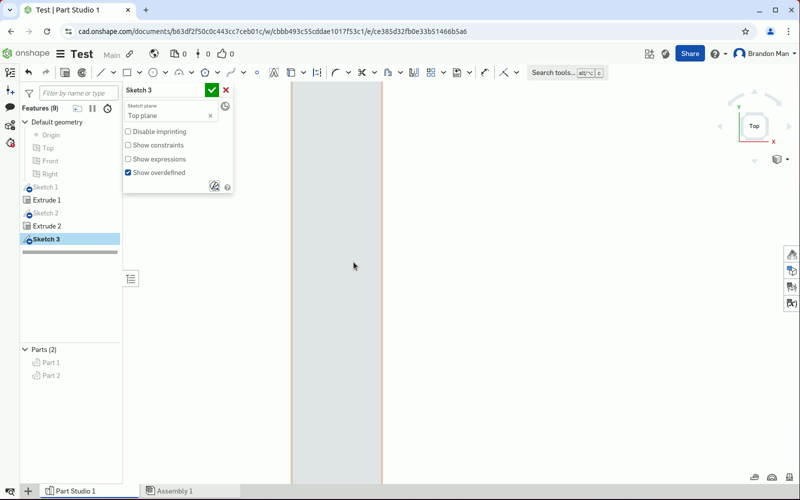
scroll(-6)
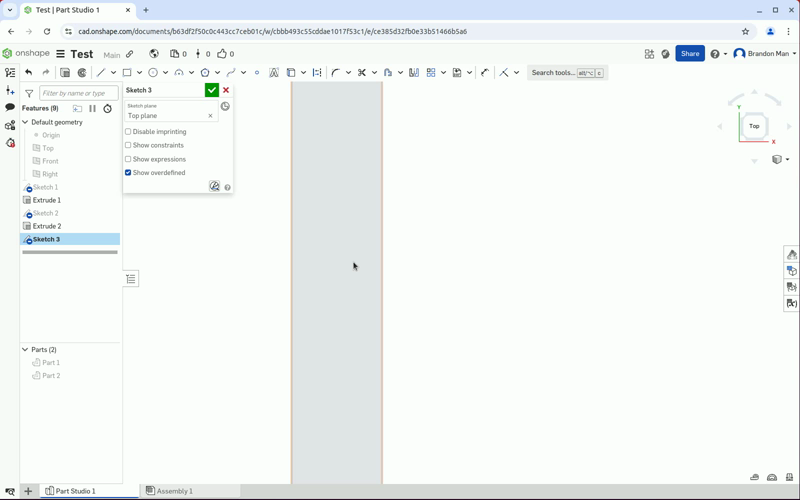
scroll(-6)
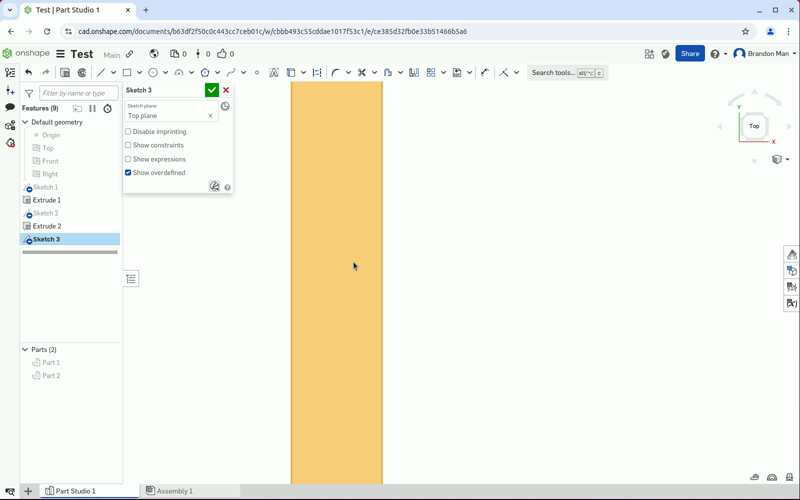
scroll(-6)
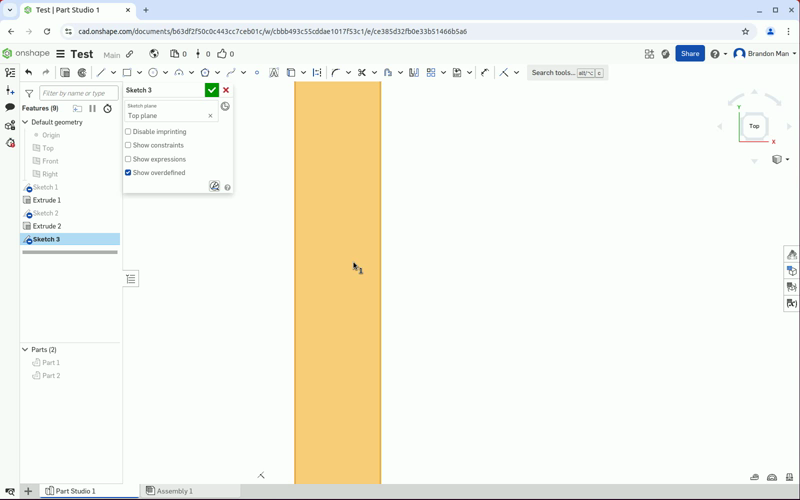
scroll(-6)
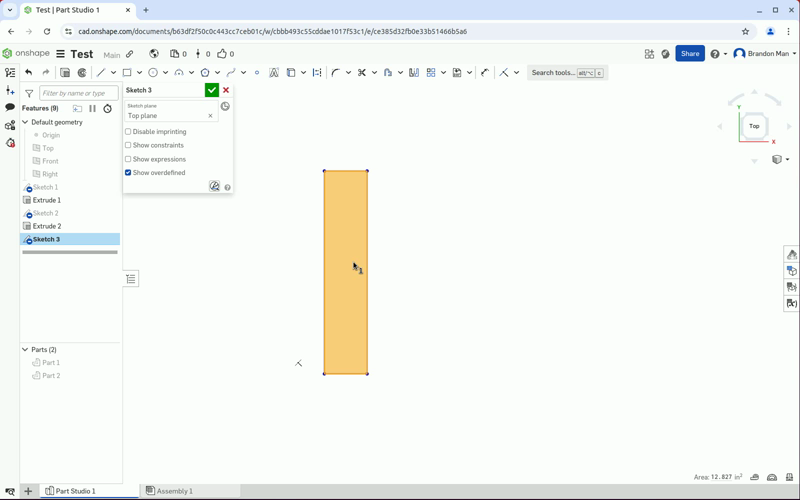
scroll(-6)
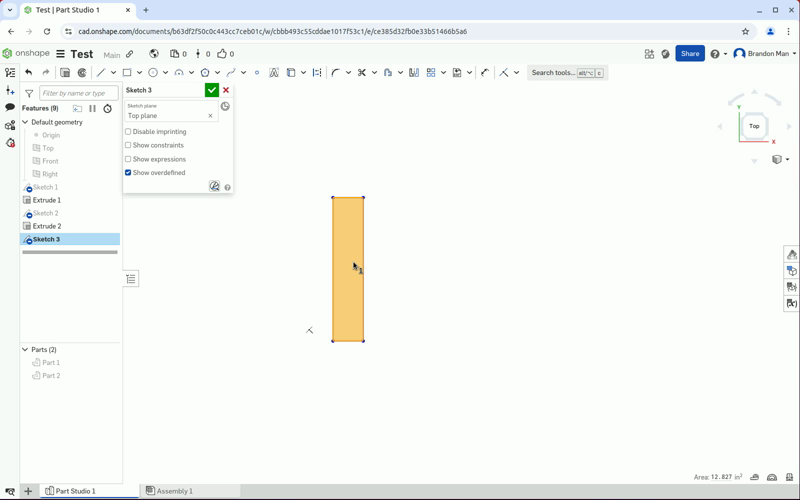
scroll(-6)
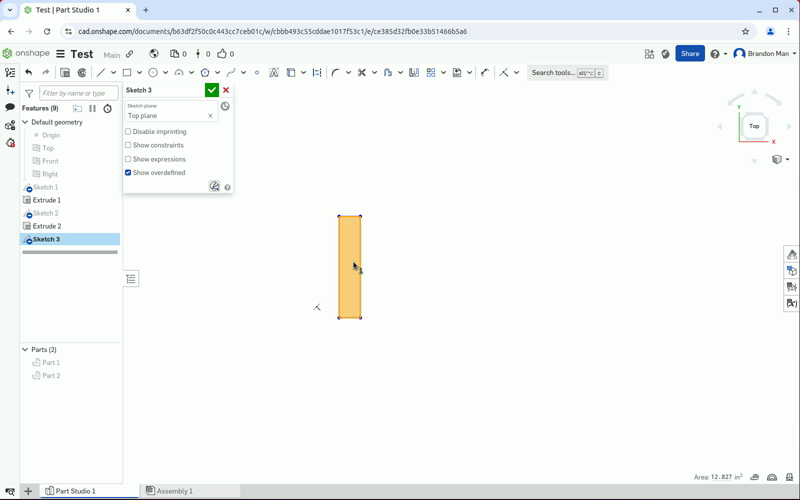
scroll(-6)
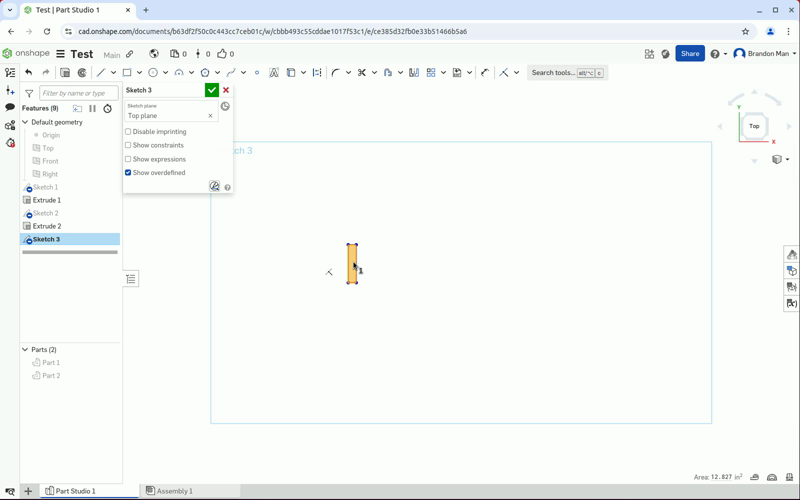
mouse_move(73, 352)
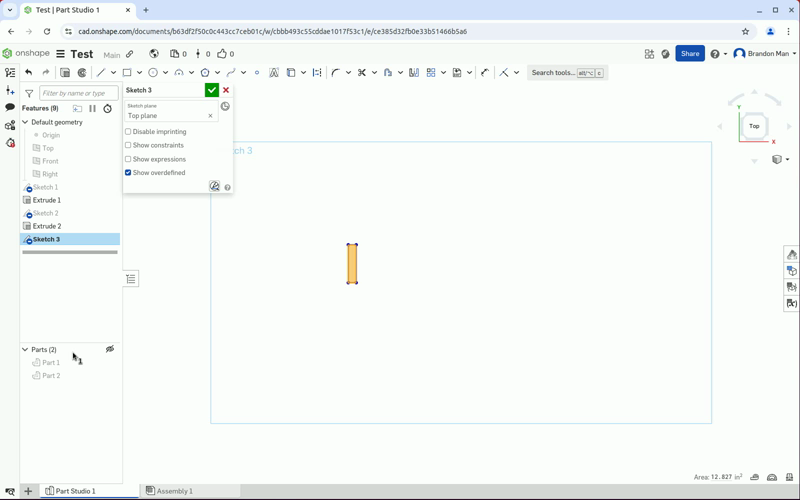
key(shift+y)
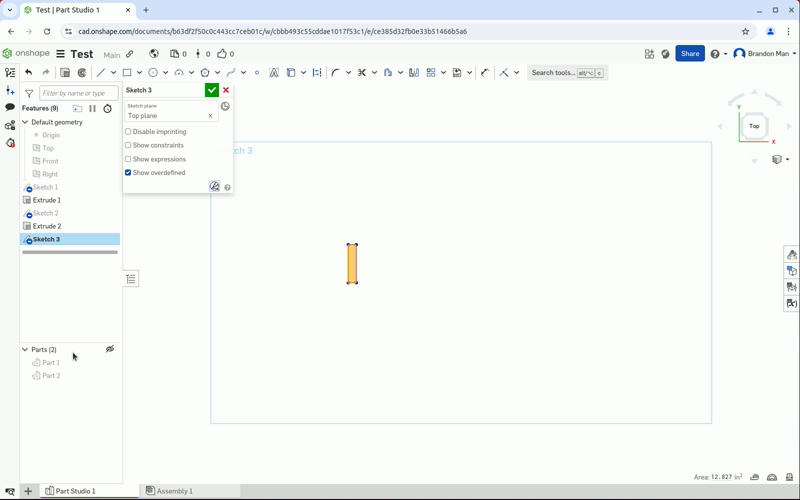
key(shift+e)
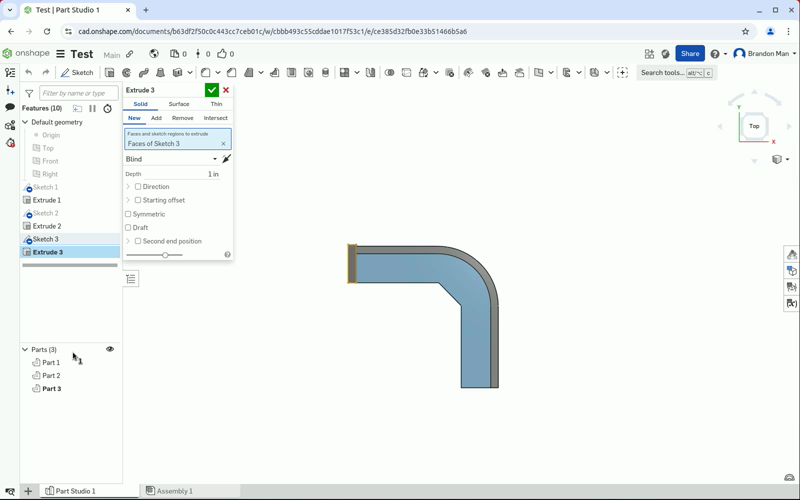
mouse_move(143, 106)
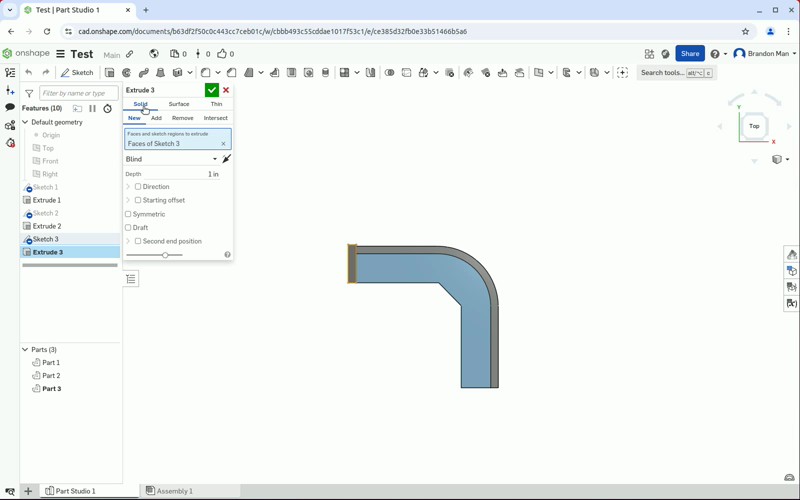
click(143, 106)
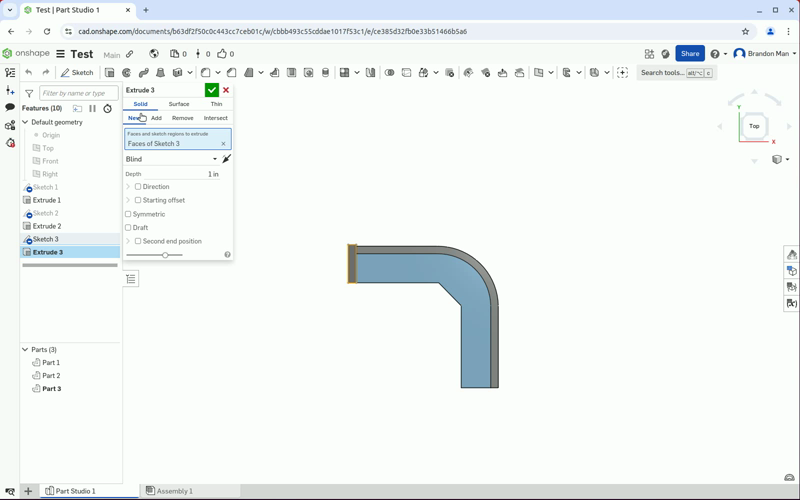
mouse_move(137, 120)
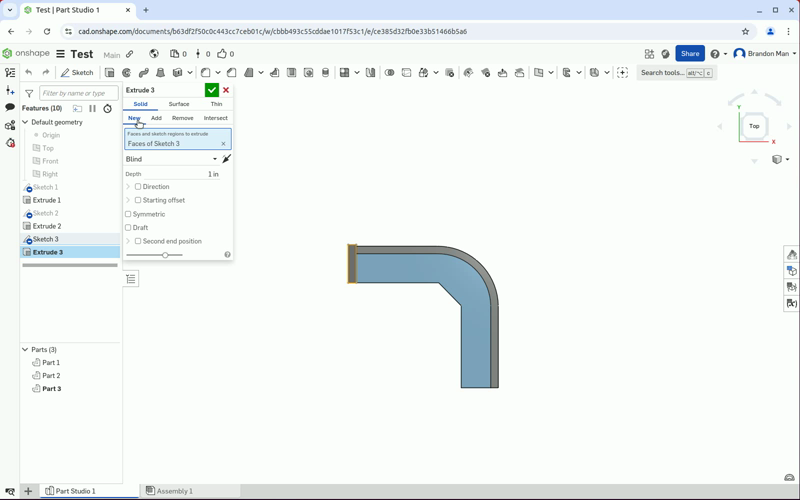
click(137, 120)
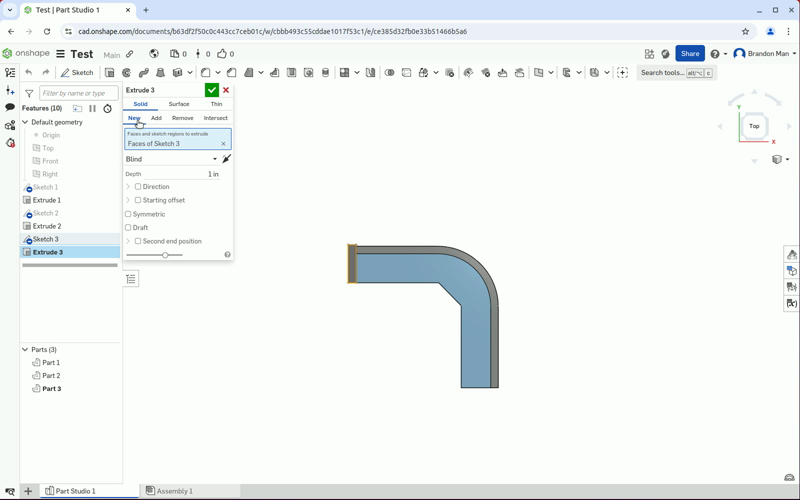
key(tab, 4)
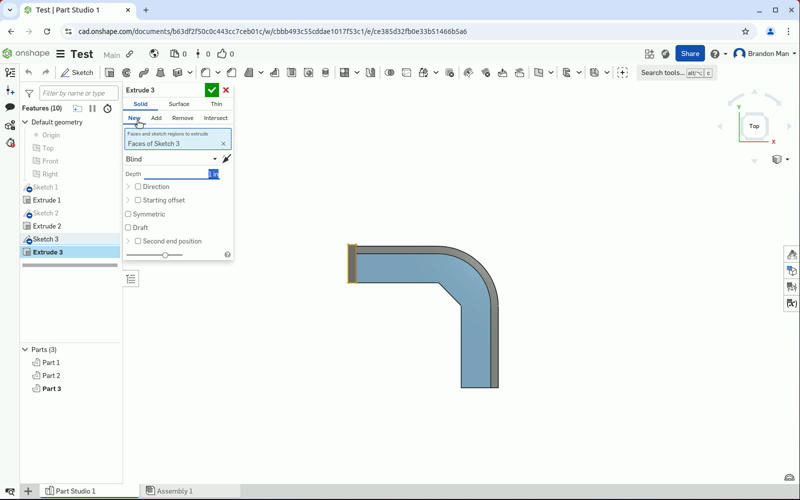
text(6.74)
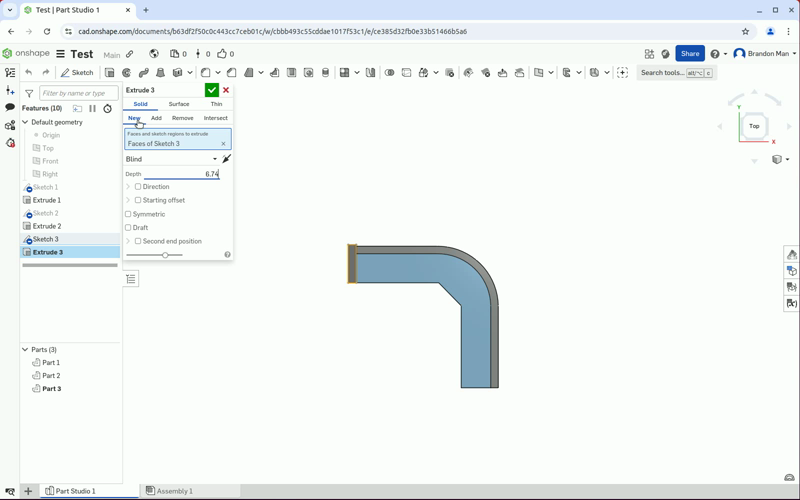
key(enter)
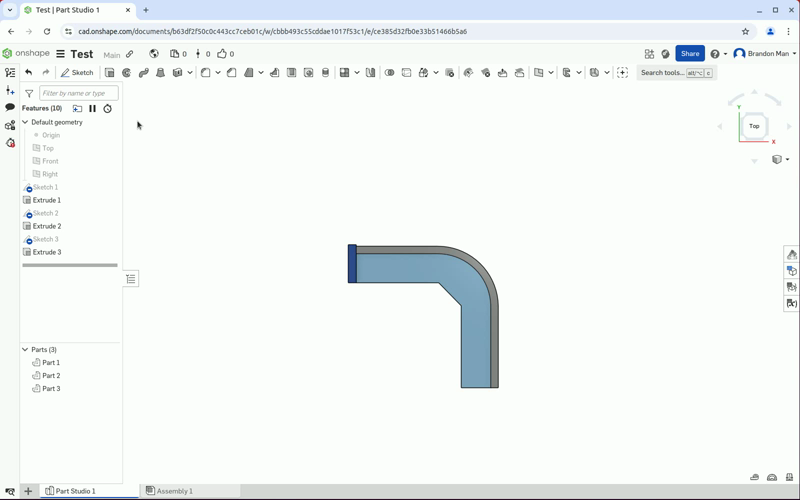
key(shift+h)
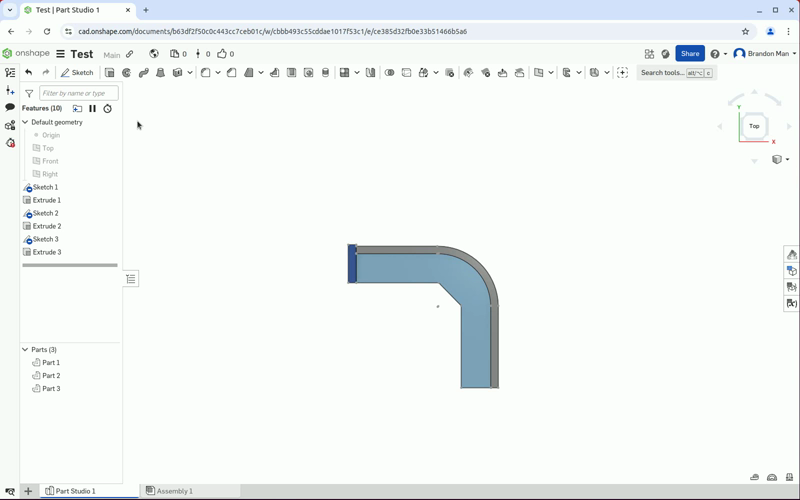
key(shift+h)
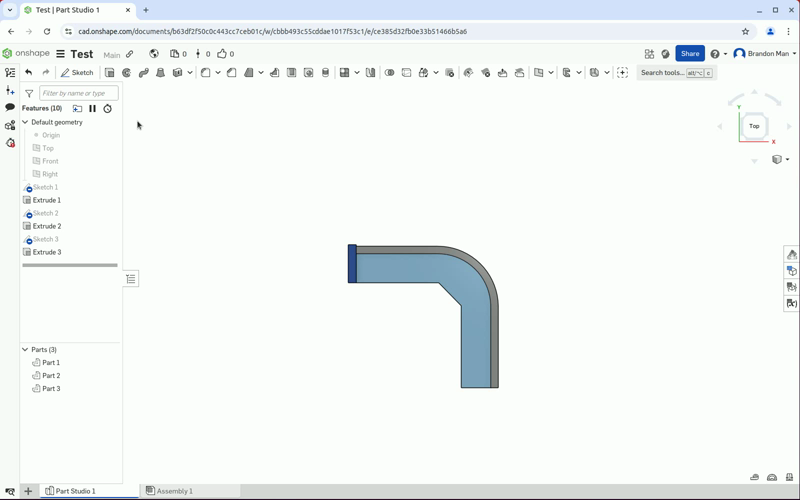
mouse_move(73, 189)
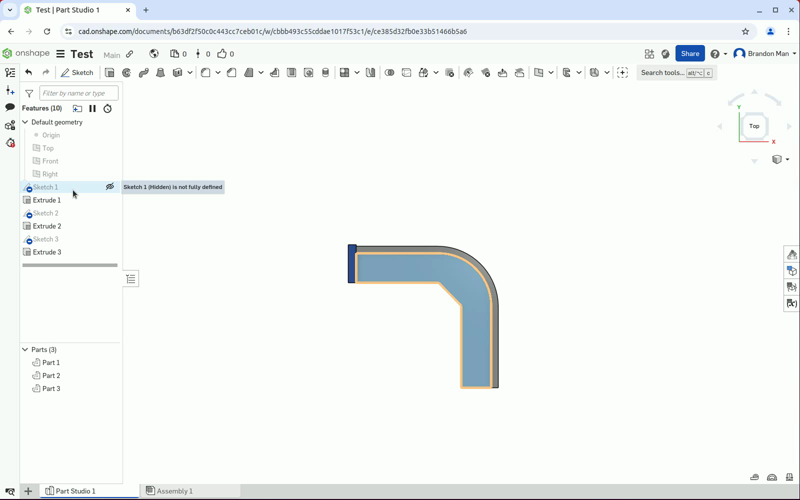
click(73, 189)
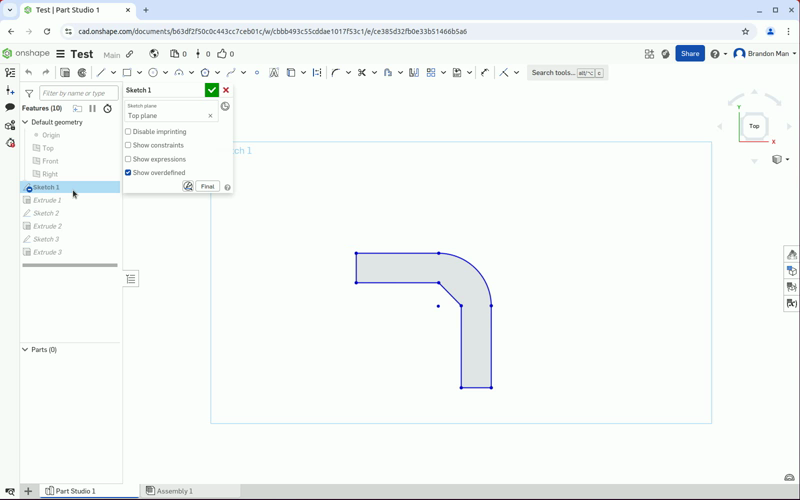
mouse_move(229, 92)
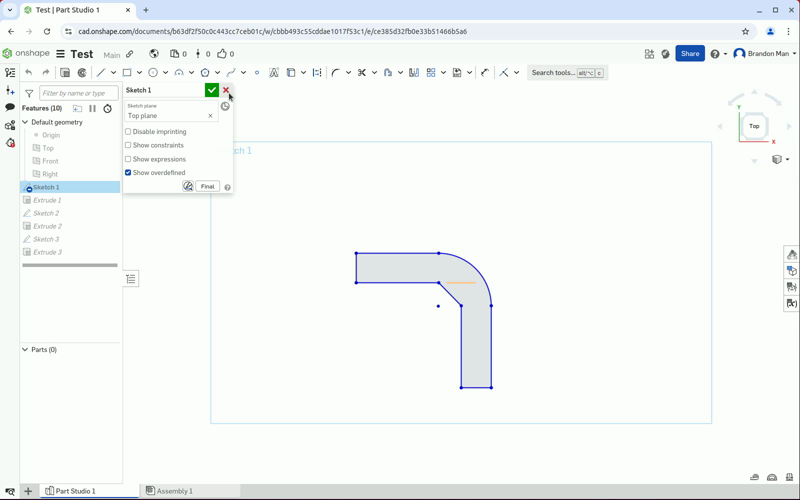
click(229, 92)
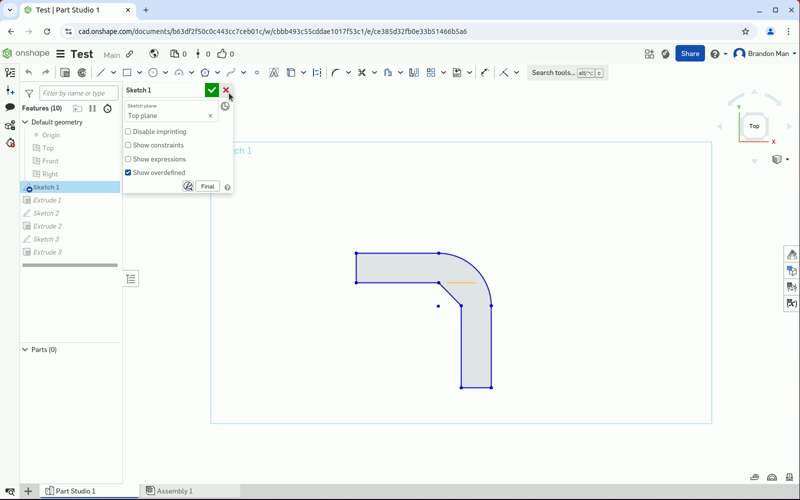
key(shift+s)
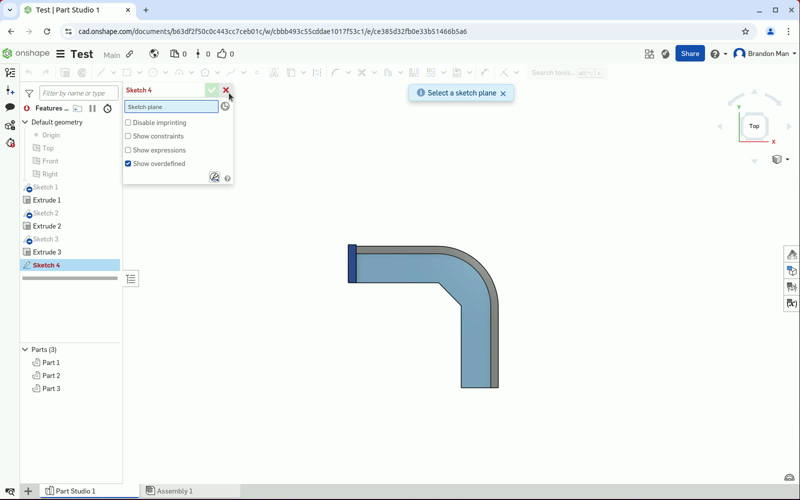
mouse_move(73, 150)
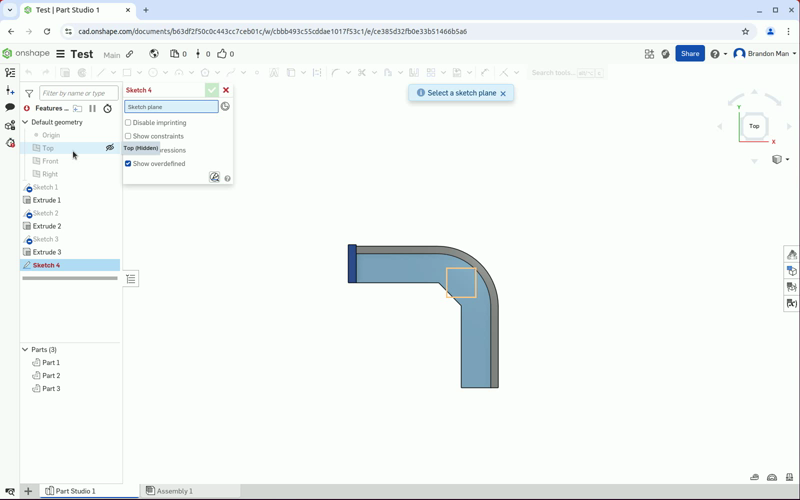
click(73, 150)
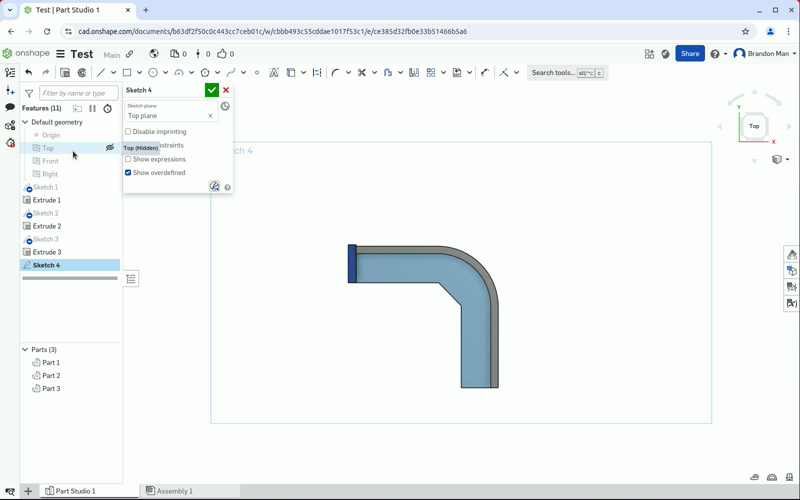
mouse_move(73, 352)
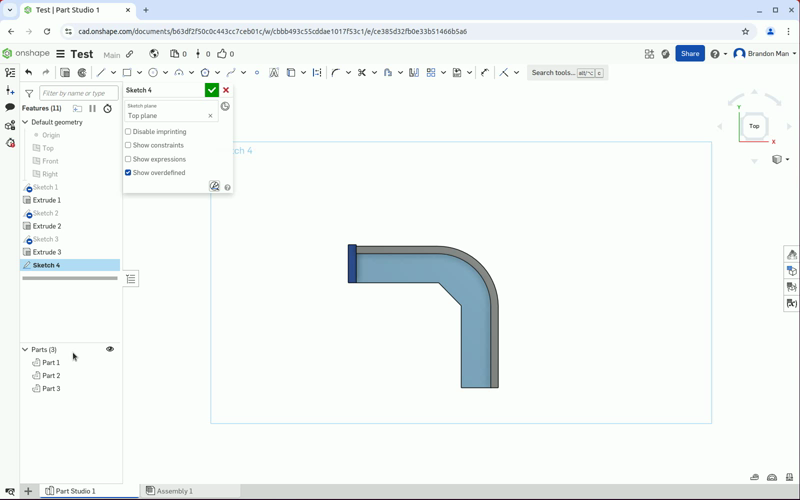
key(y)
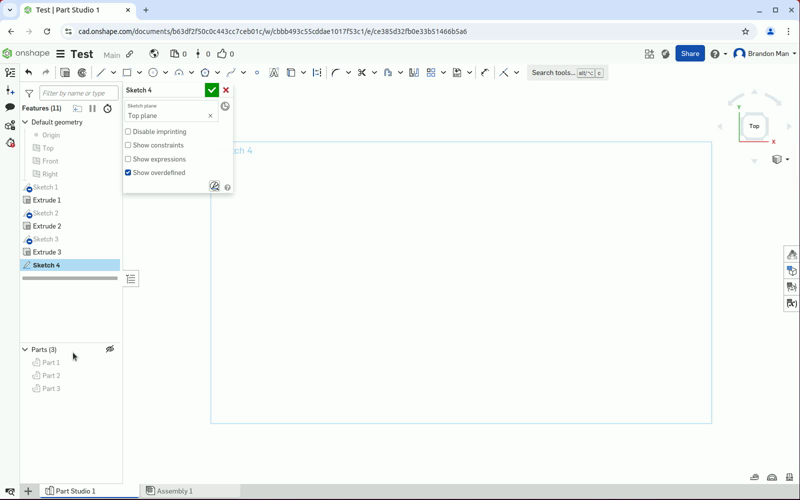
key(l)
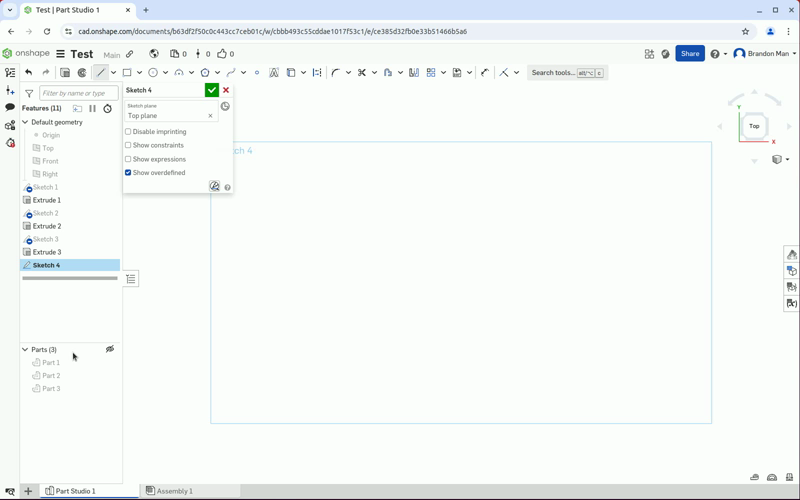
key_down(shift)
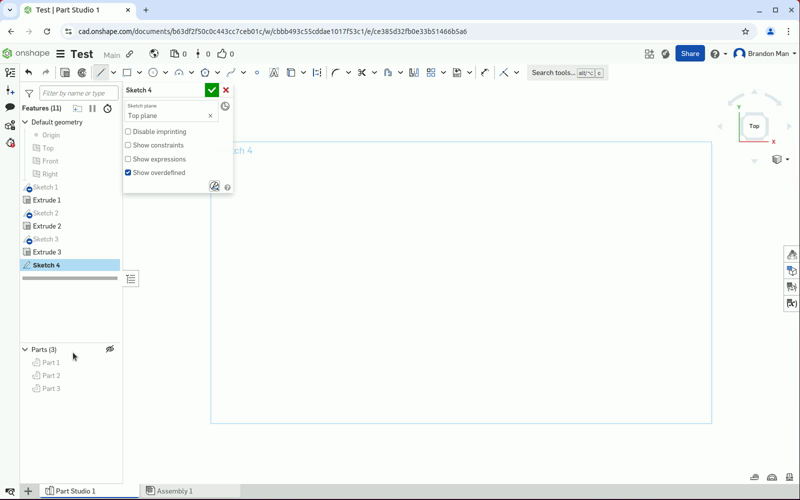
mouse_move(460, 395)
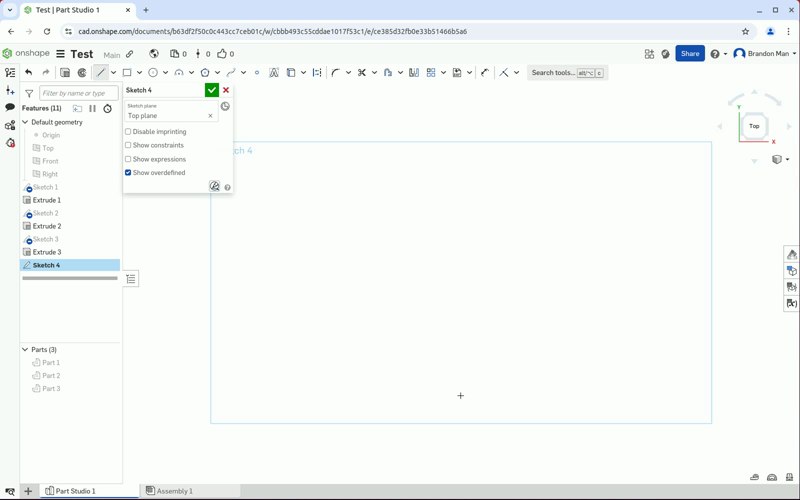
click(460, 395)
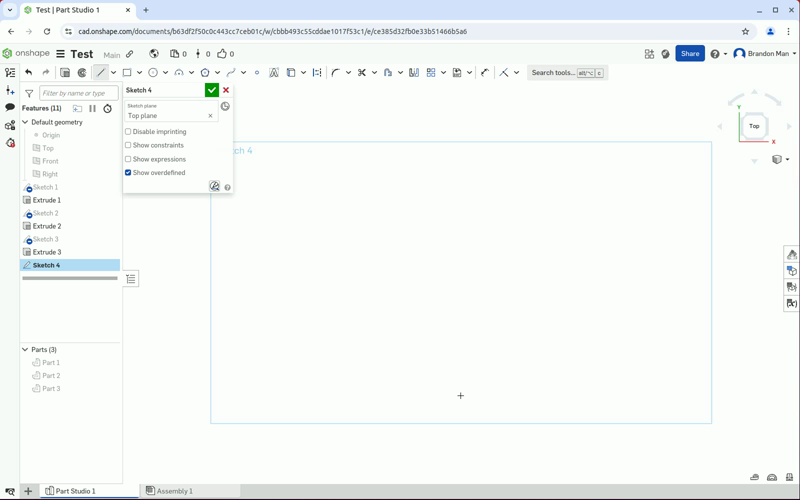
key_up(shift)
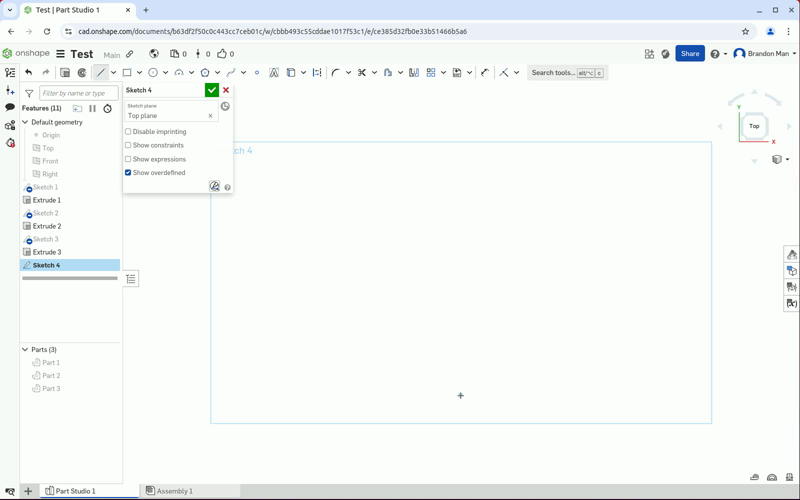
key_down(shift)
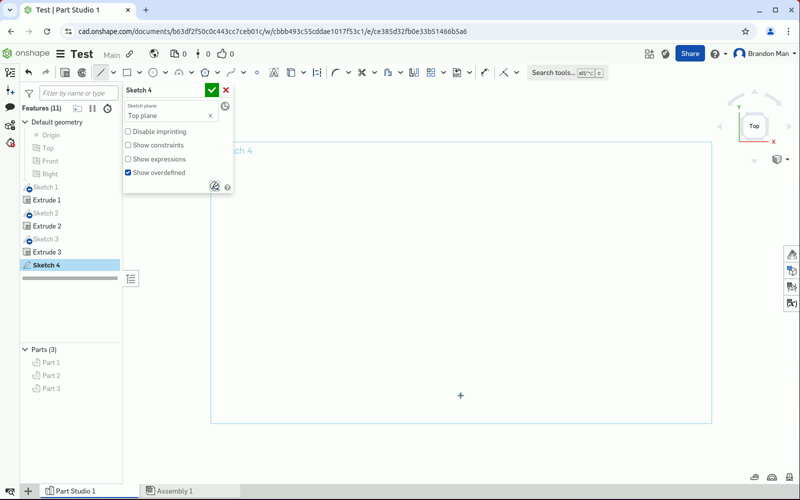
mouse_move(490, 395)
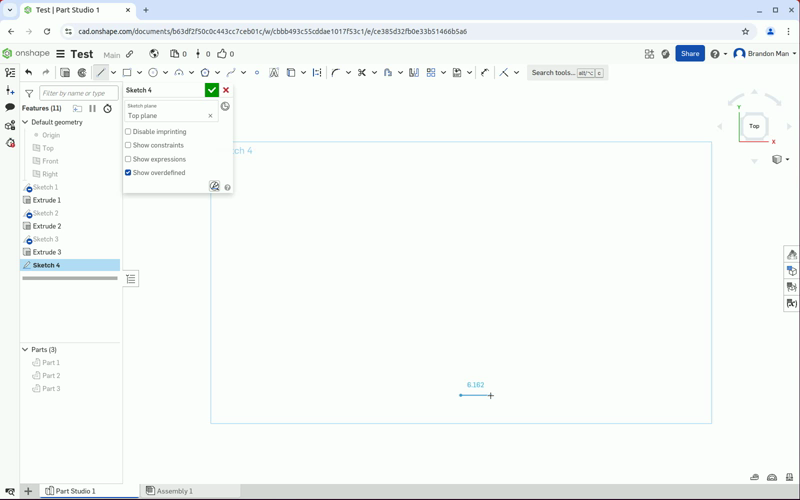
mouse_move(499, 395)
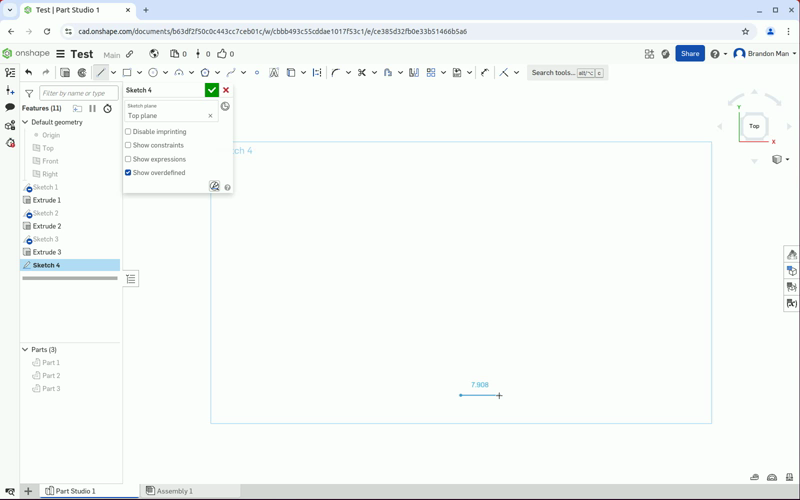
click(499, 395)
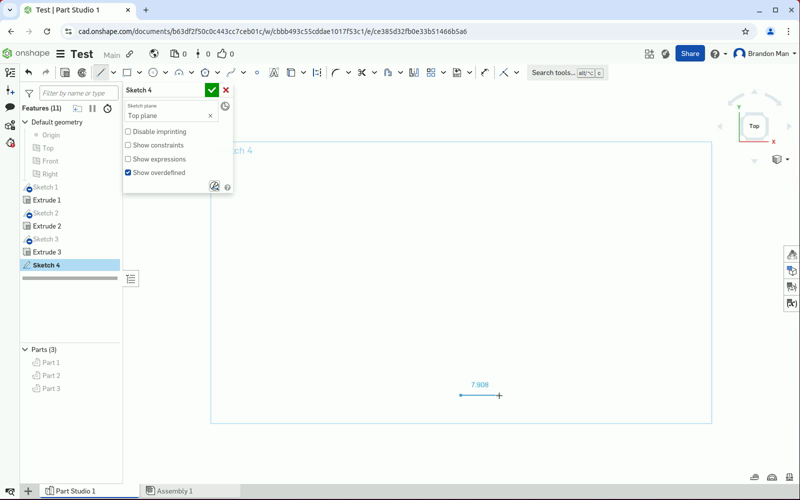
key_up(shift)
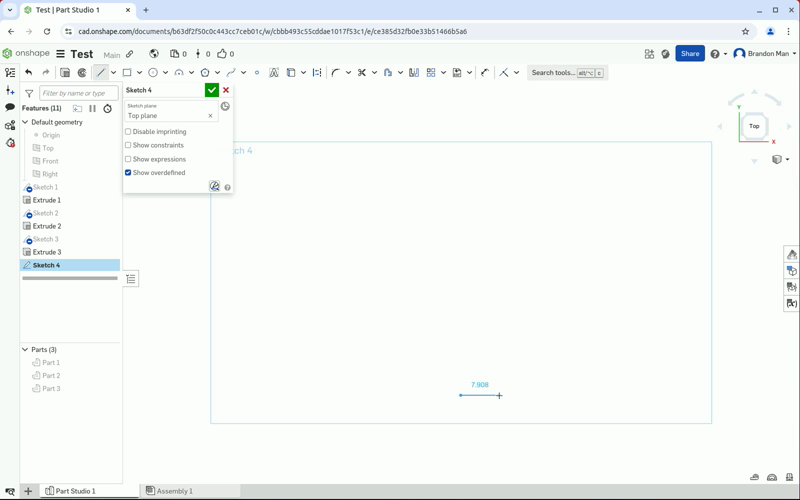
key_down(shift)
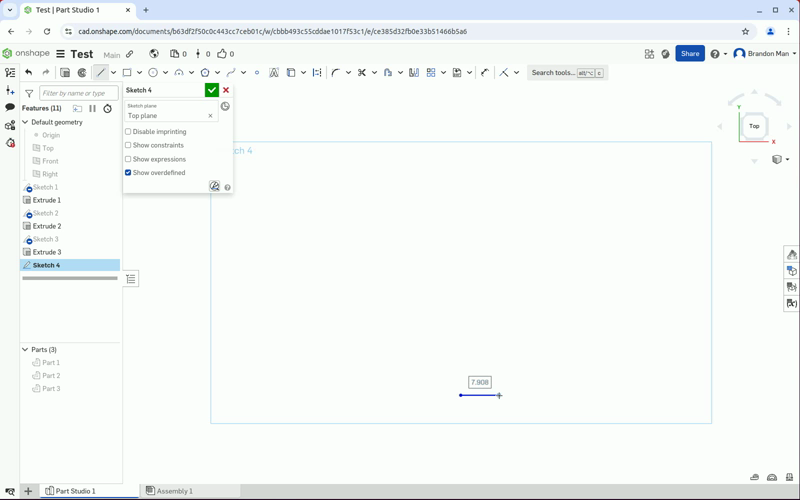
mouse_move(529, 395)
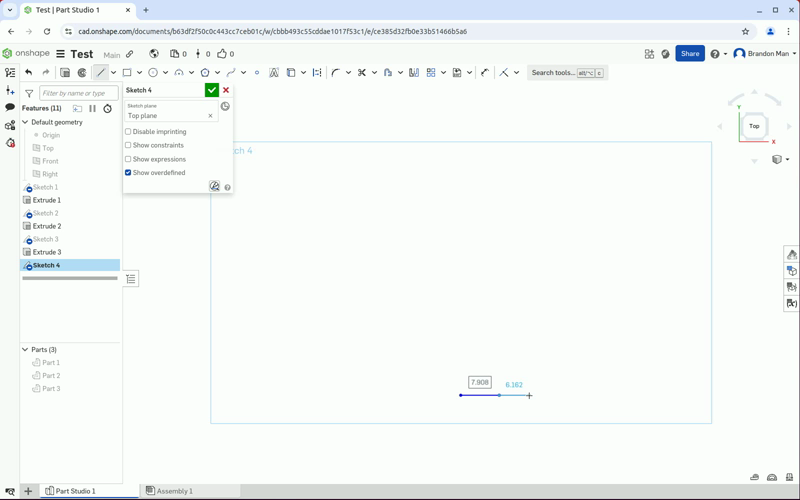
mouse_move(499, 387)
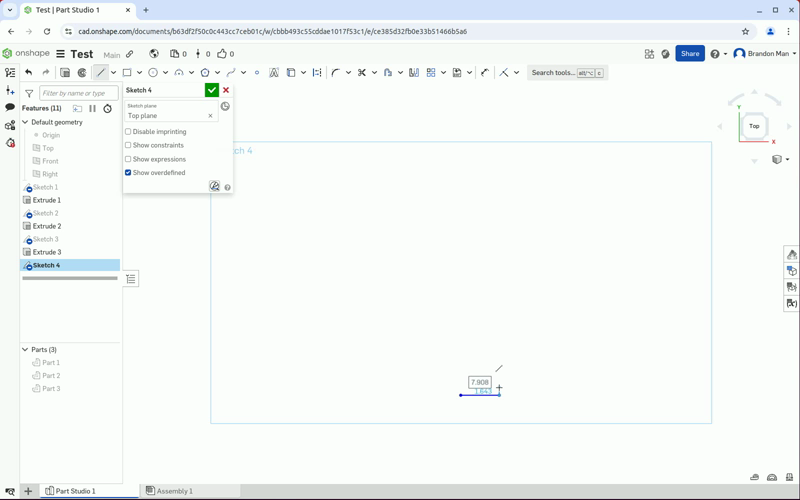
click(499, 387)
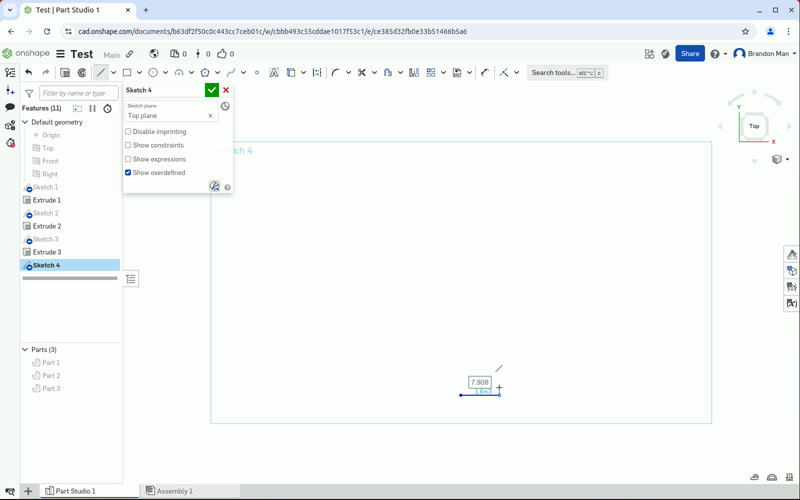
key_up(shift)
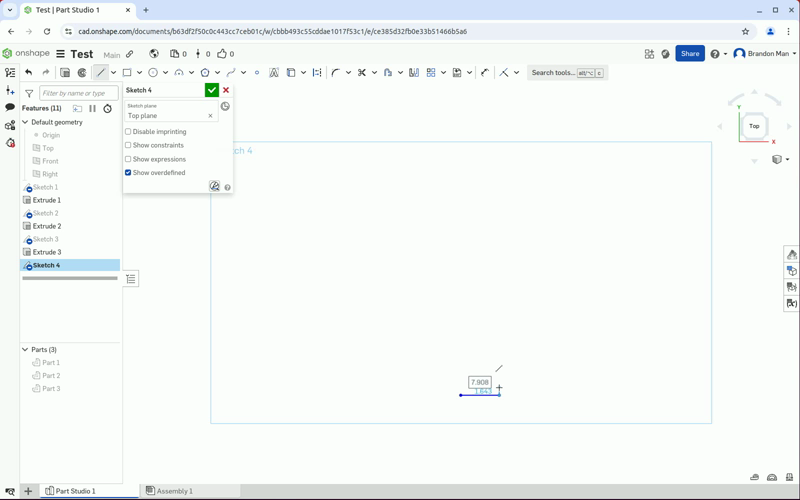
key_down(shift)
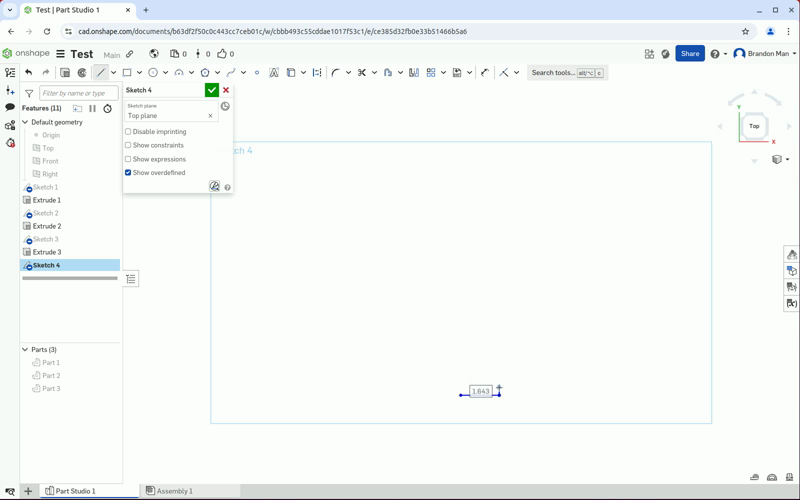
mouse_move(529, 387)
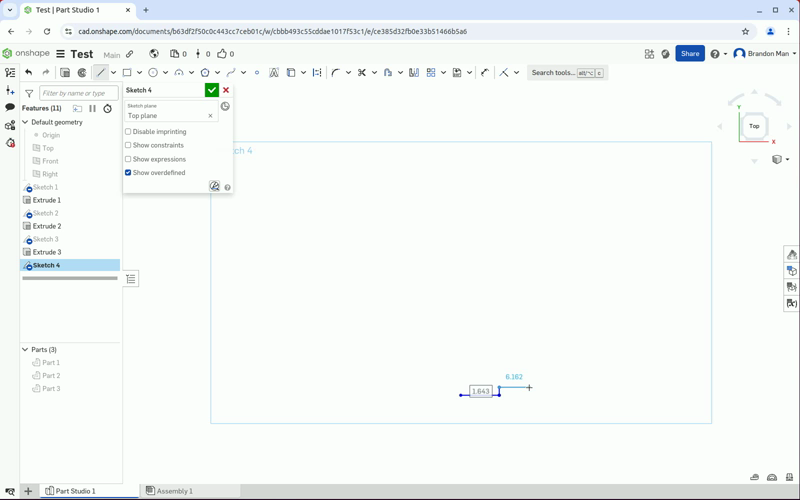
mouse_move(460, 387)
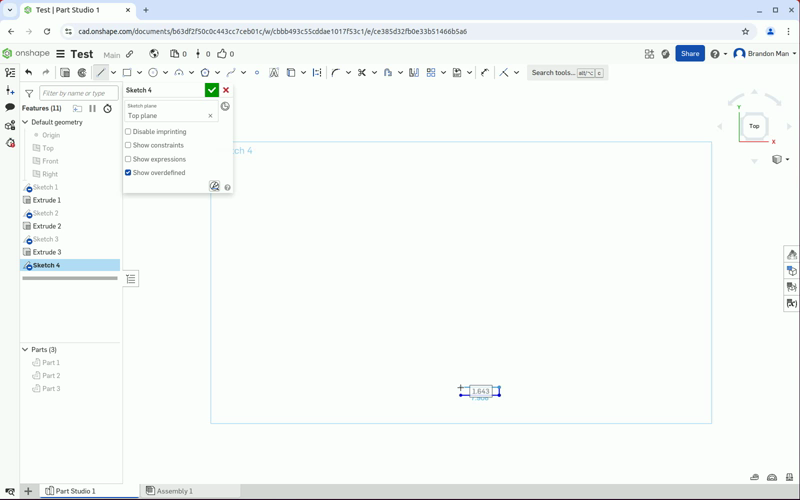
click(460, 387)
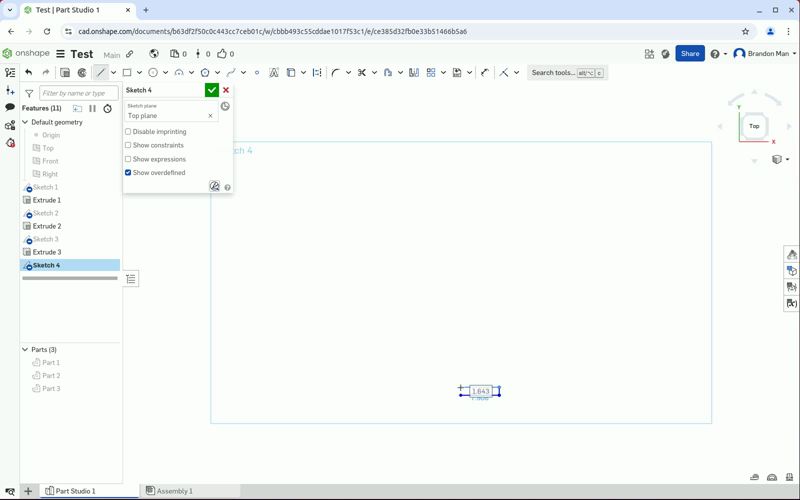
key_up(shift)
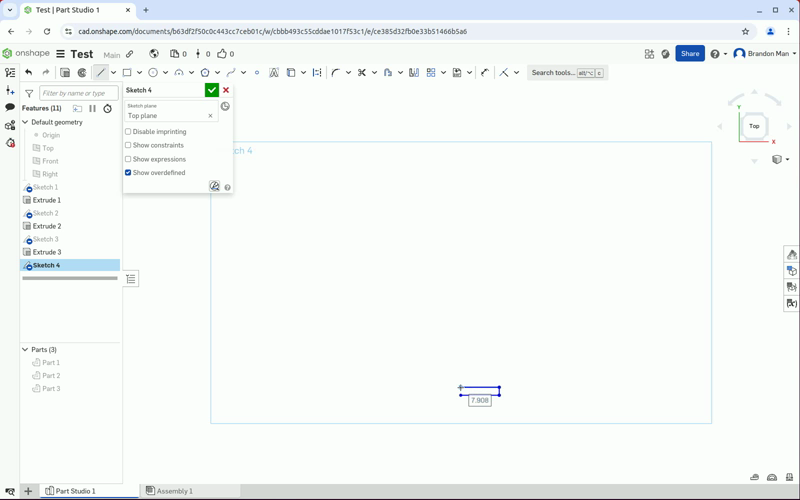
mouse_move(490, 387)
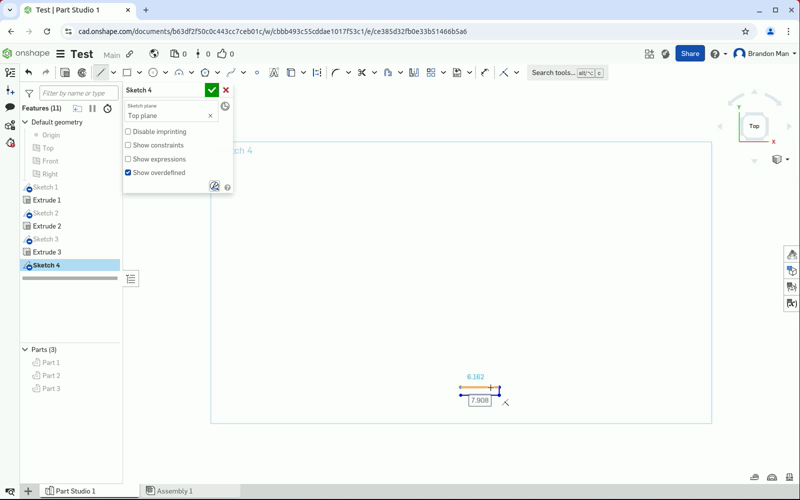
key_down(shift)
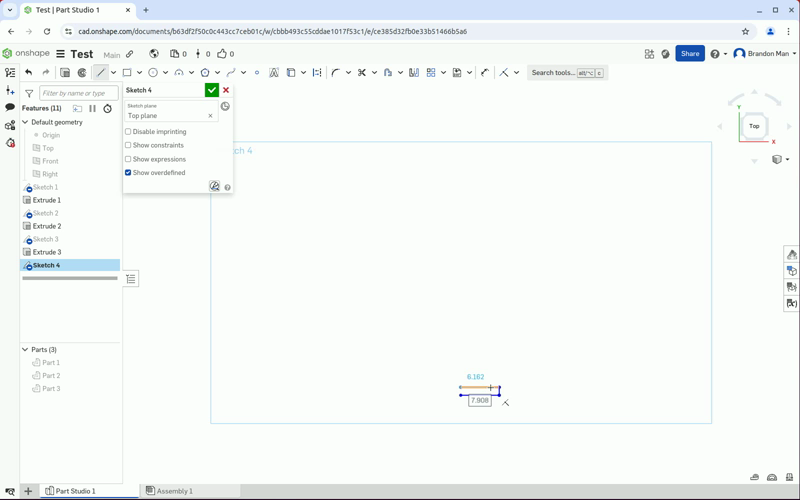
mouse_move(460, 395)
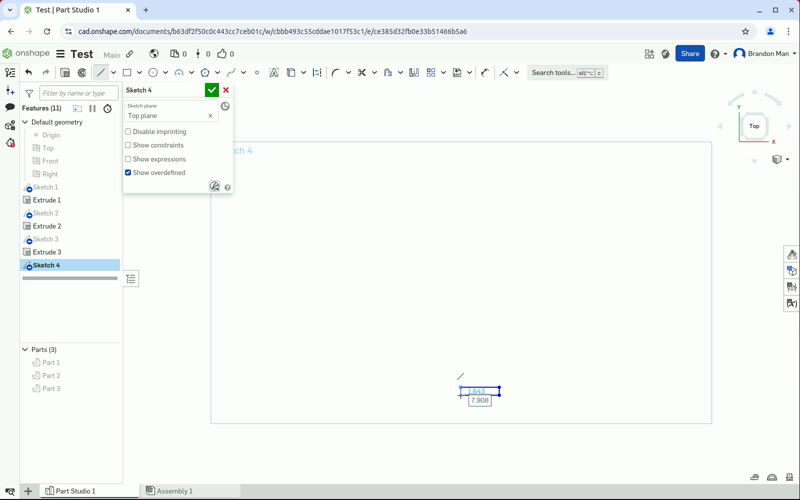
key_up(shift)
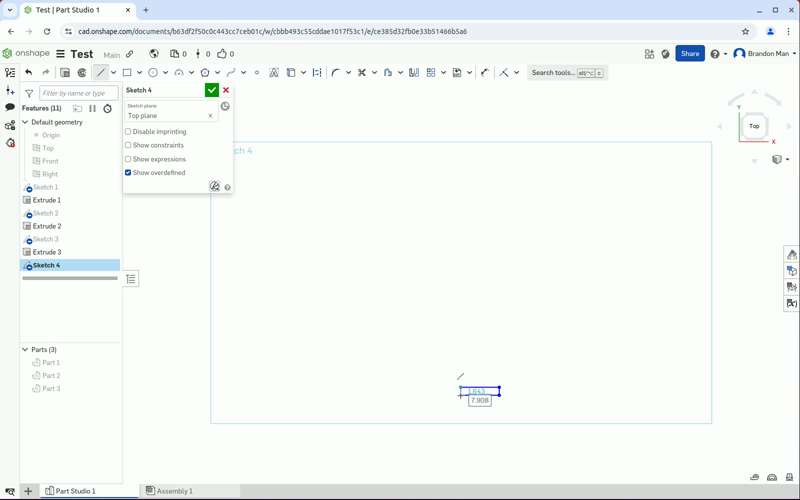
click(460, 395)
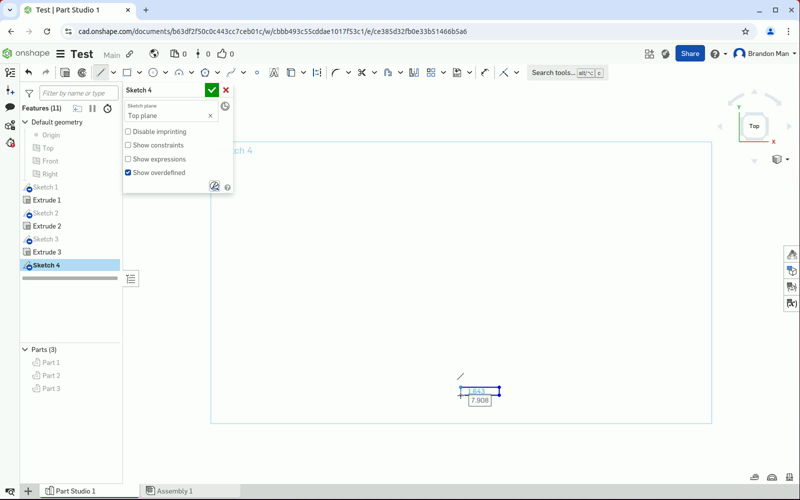
key(esc)
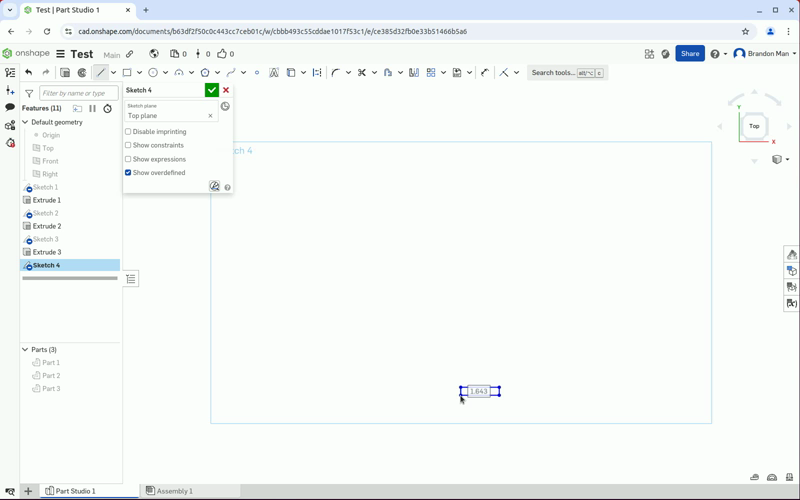
mouse_move(490, 391)
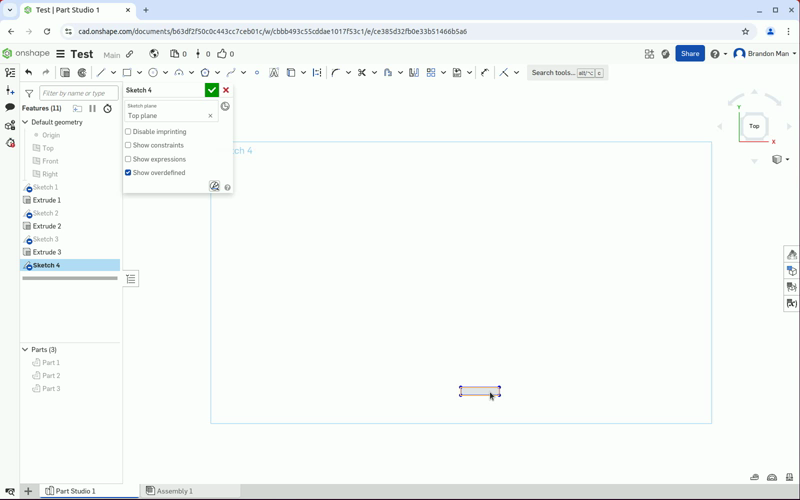
scroll(6)
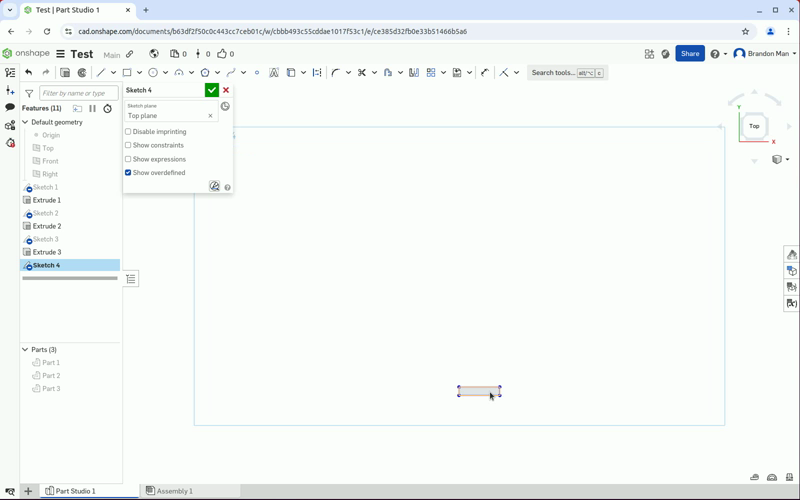
scroll(6)
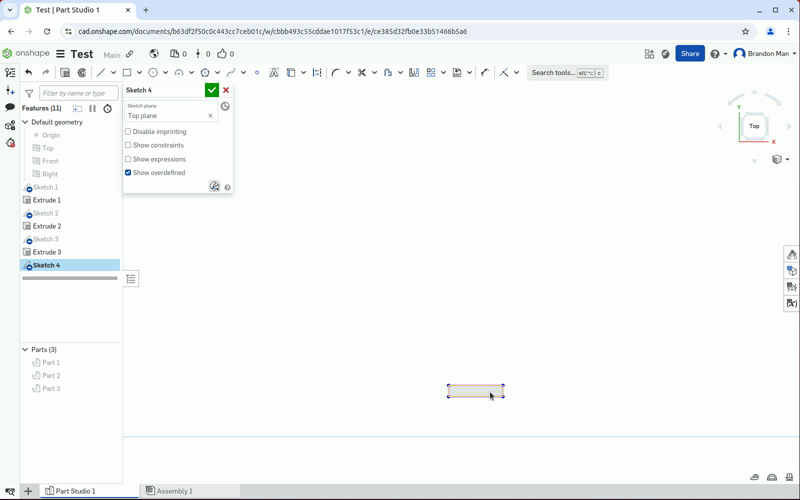
scroll(6)
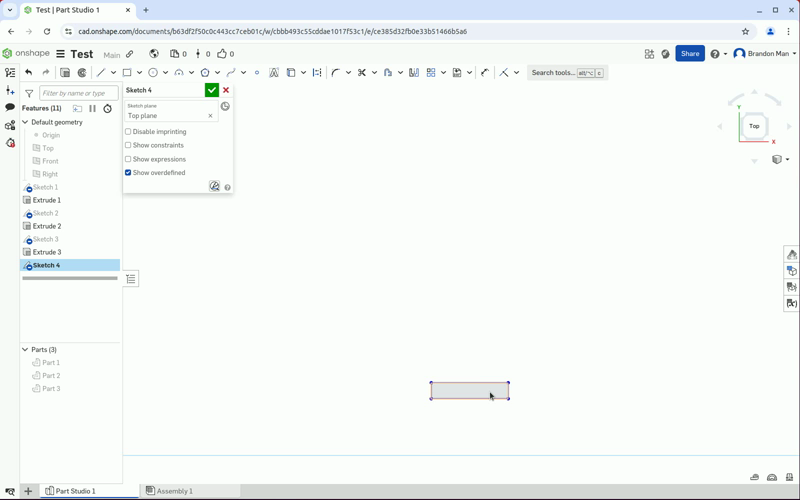
scroll(6)
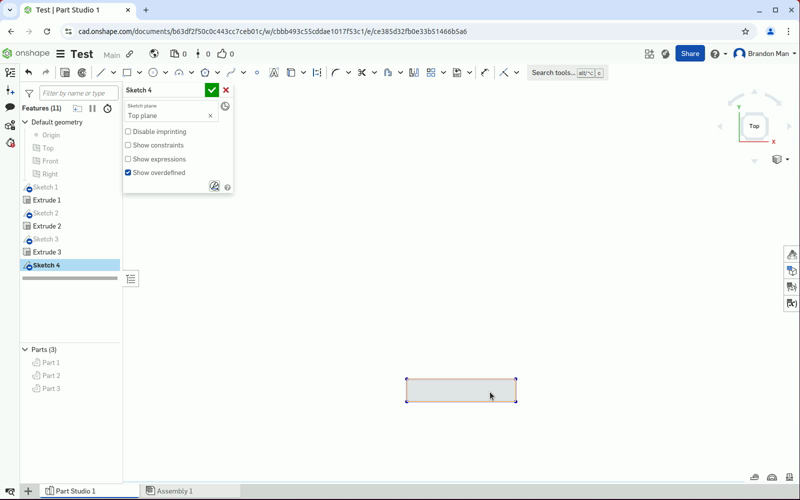
scroll(6)
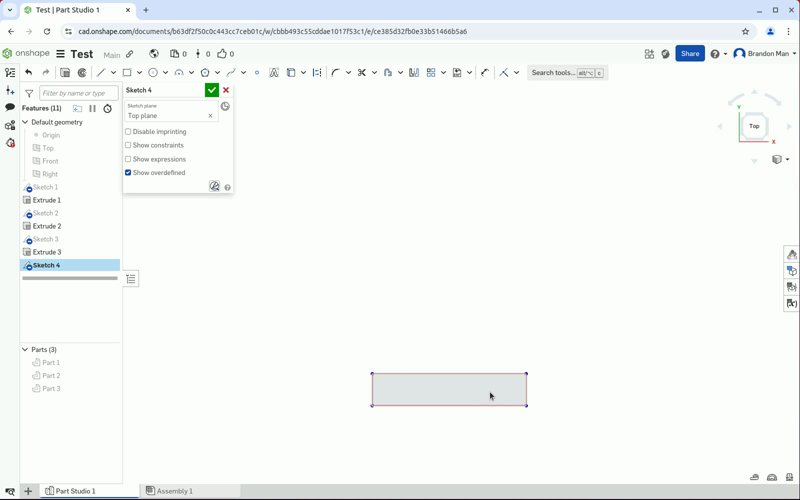
scroll(6)
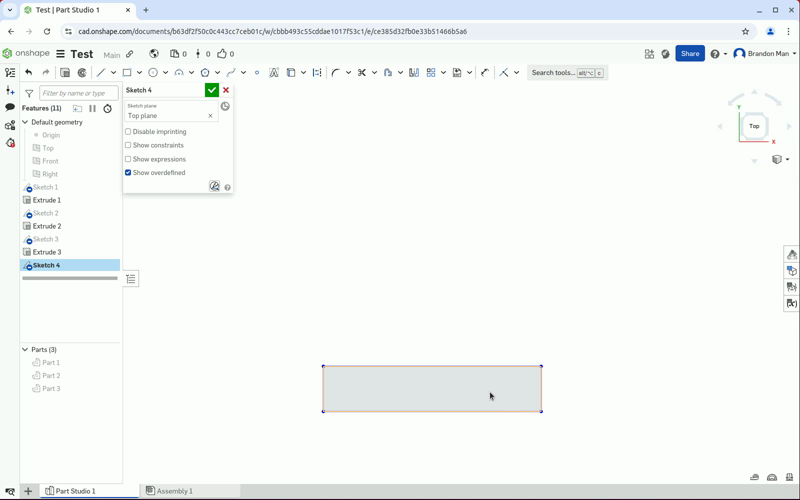
scroll(6)
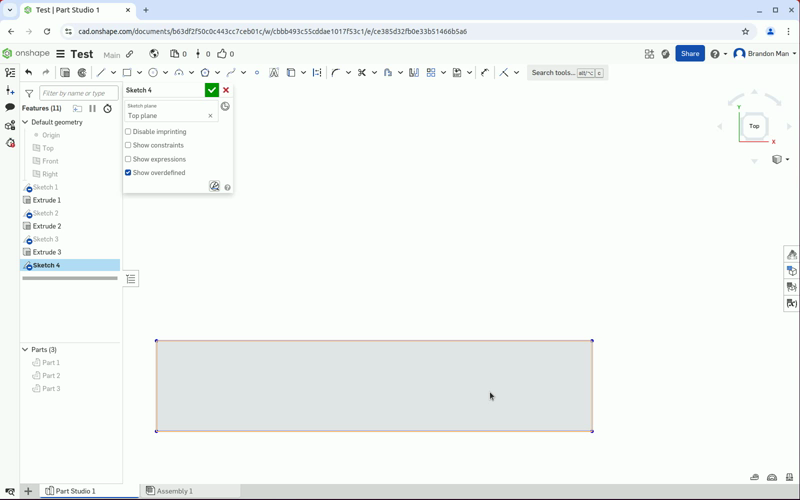
click(490, 391)
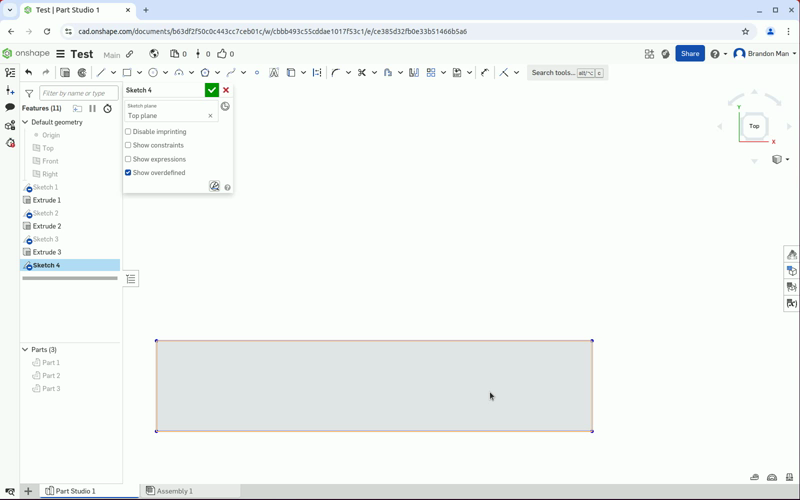
scroll(-6)
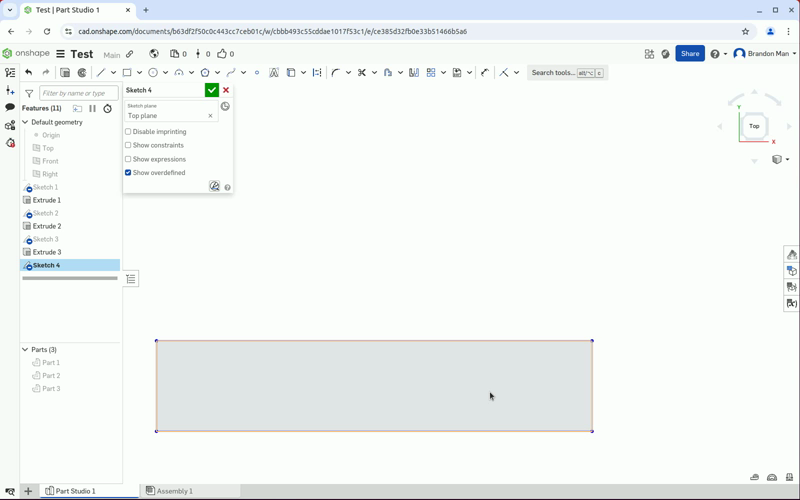
scroll(-6)
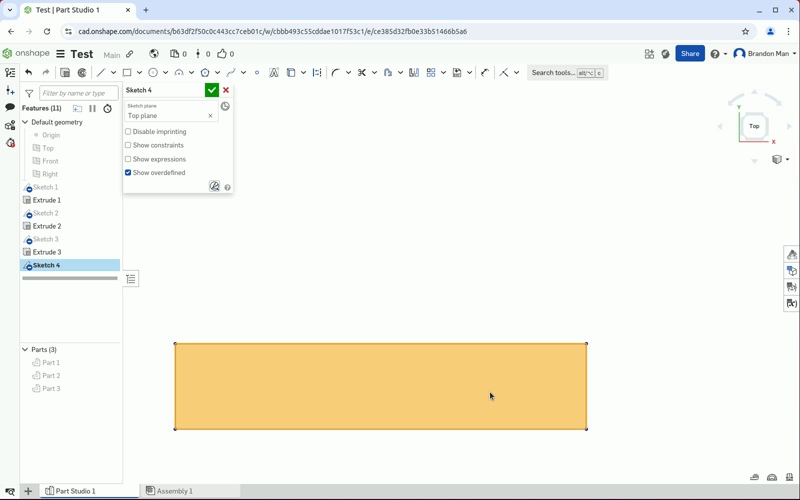
scroll(-6)
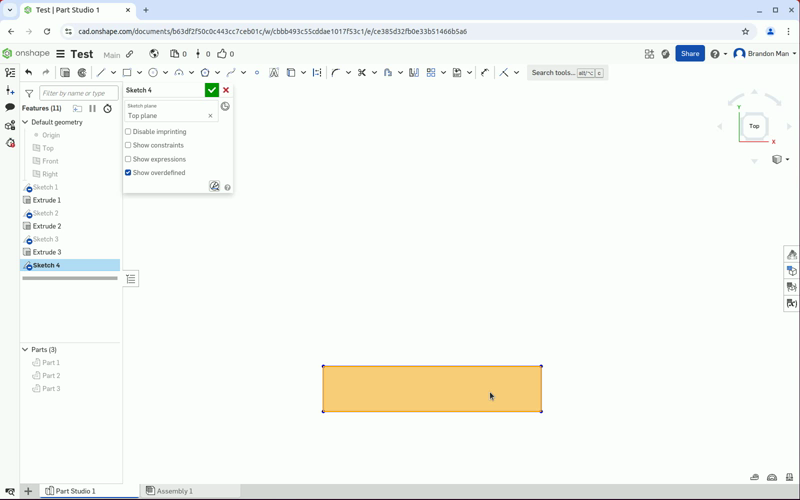
scroll(-6)
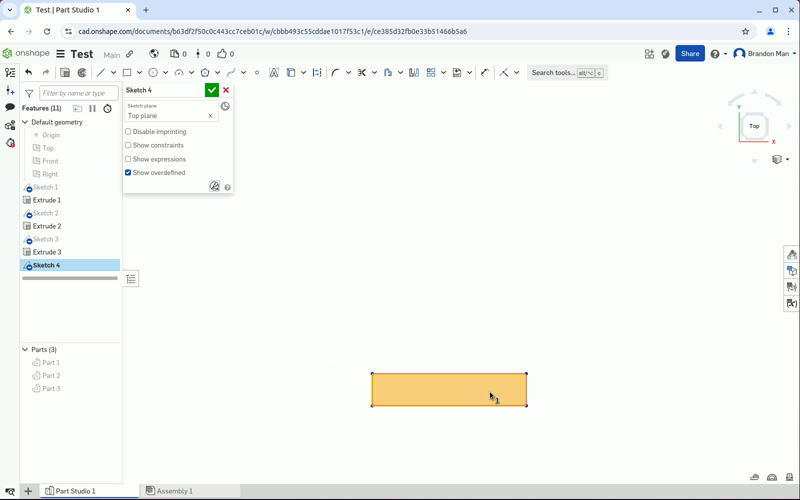
scroll(-6)
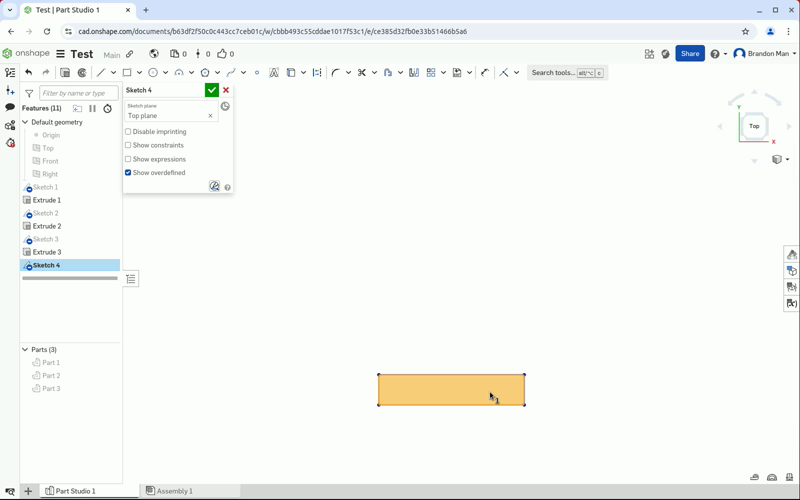
scroll(-6)
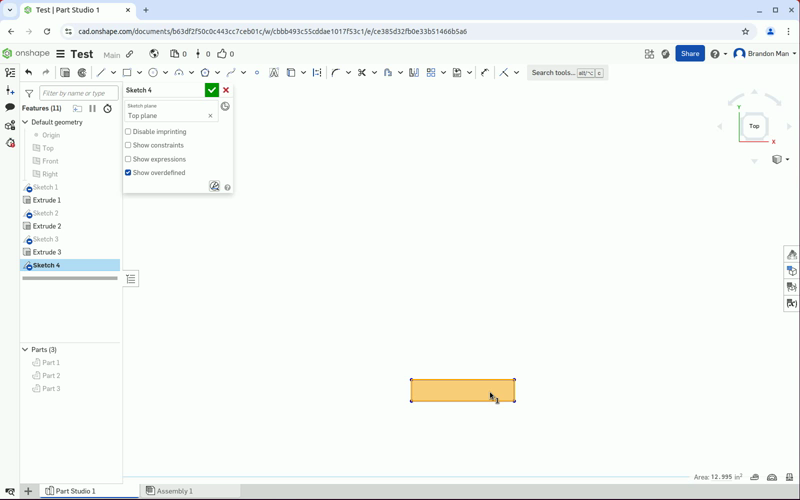
scroll(-6)
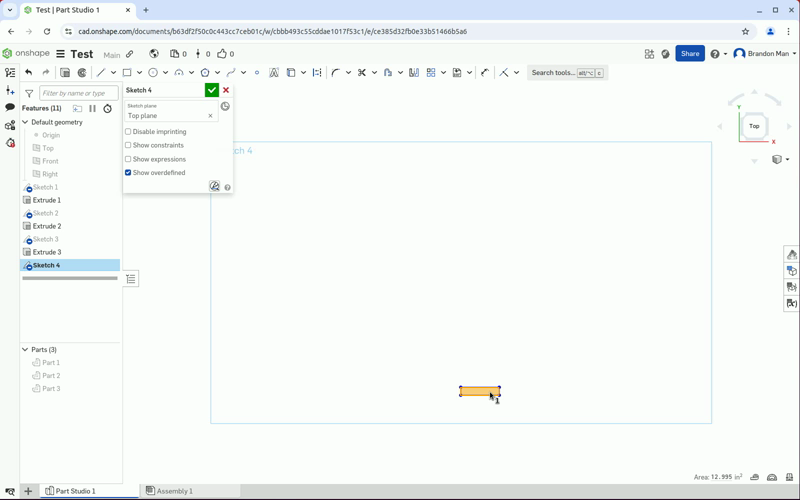
mouse_move(73, 352)
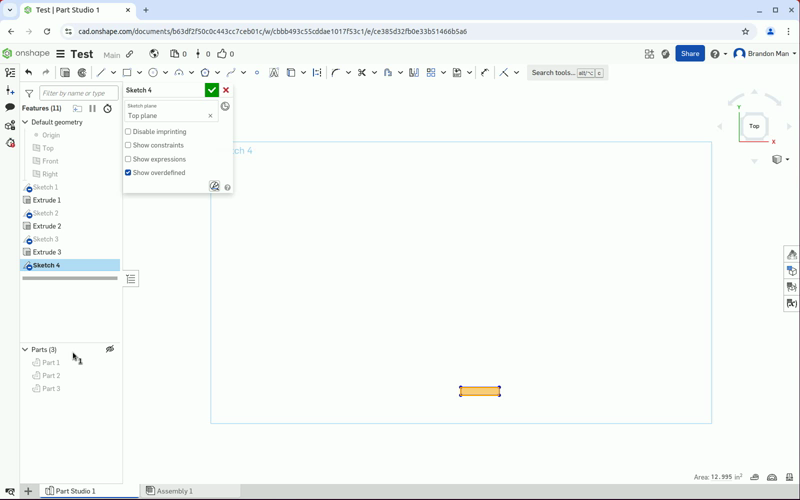
key(shift+y)
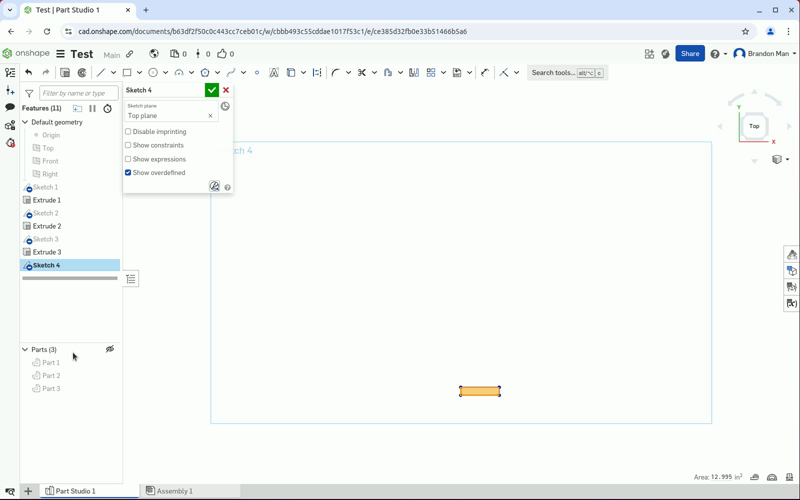
key(shift+e)
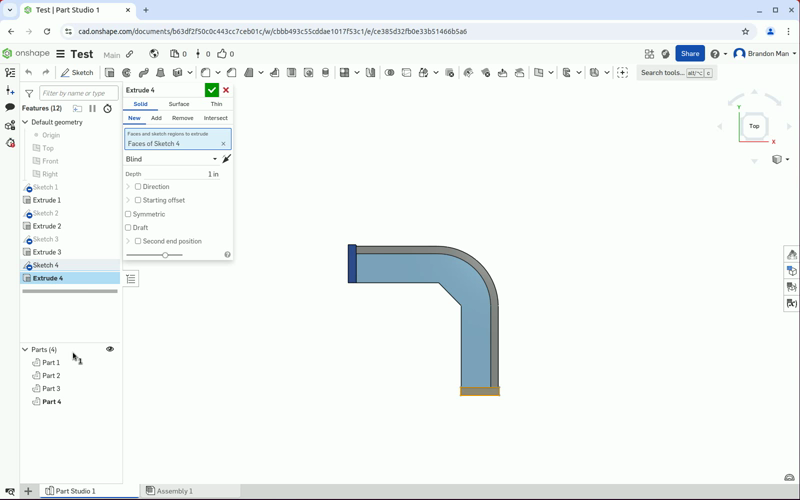
mouse_move(143, 106)
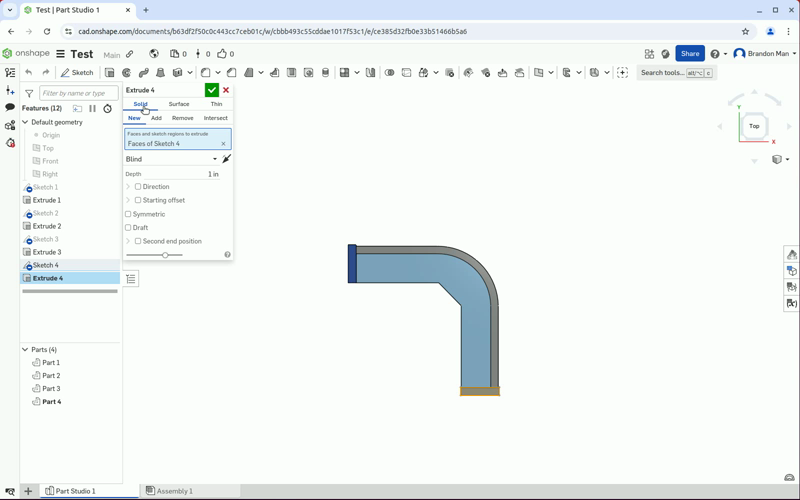
click(143, 106)
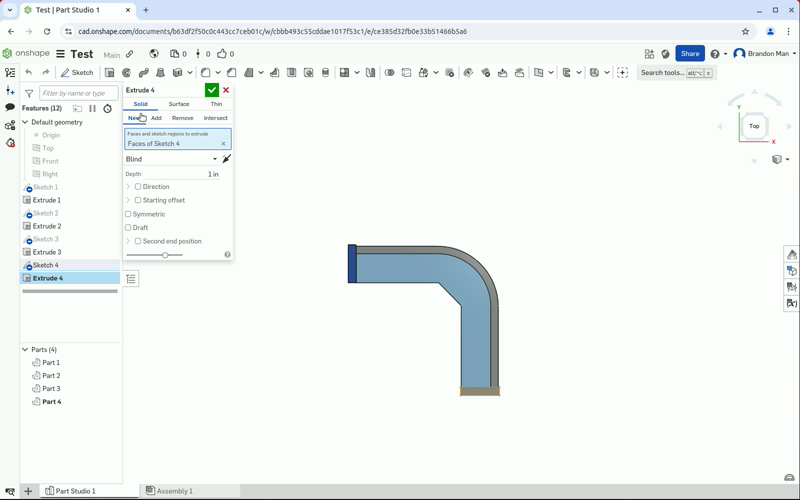
mouse_move(137, 120)
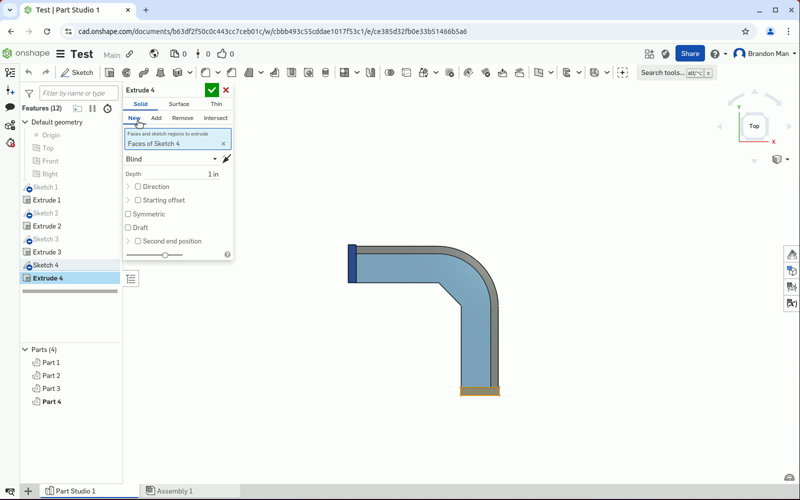
click(137, 120)
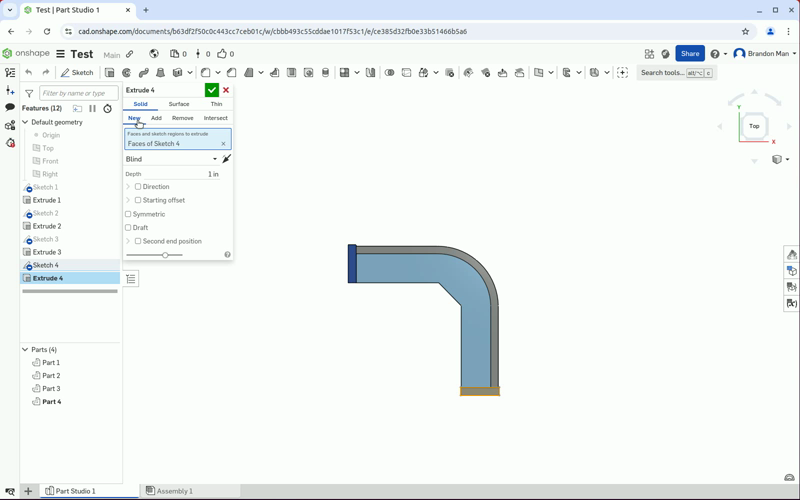
key(tab, 4)
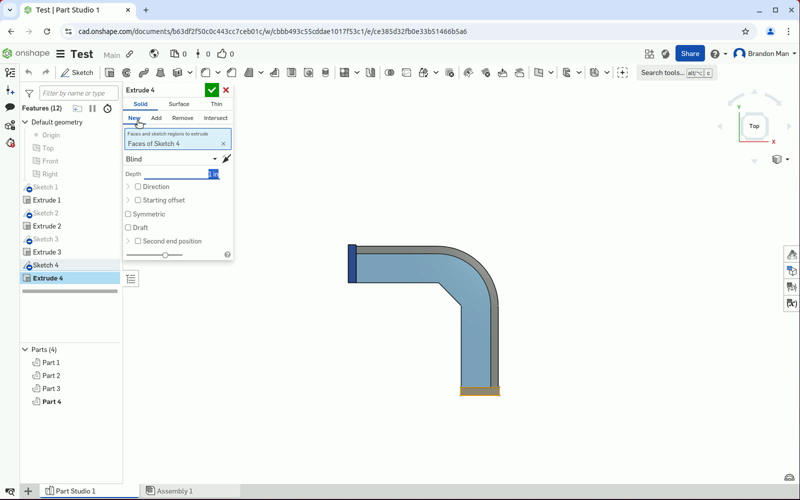
text(6.74)
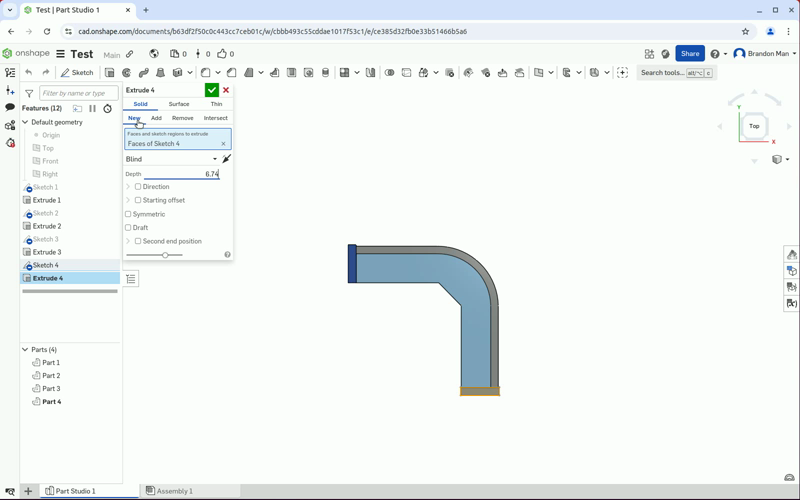
key(enter)
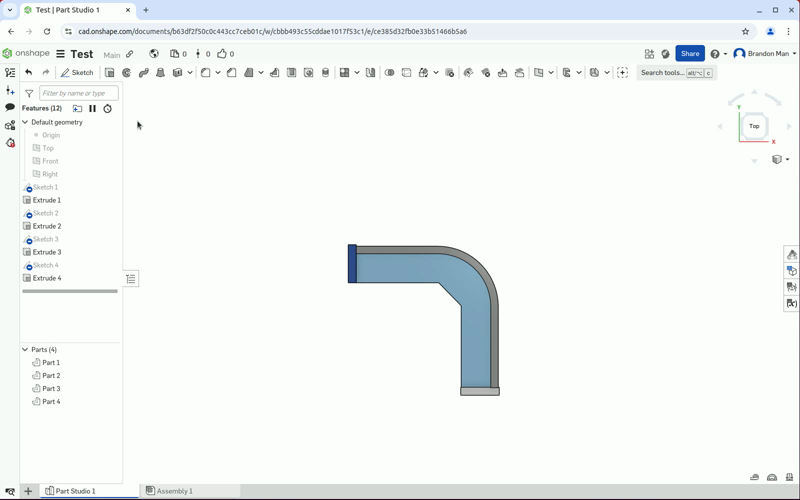
key(shift+h)
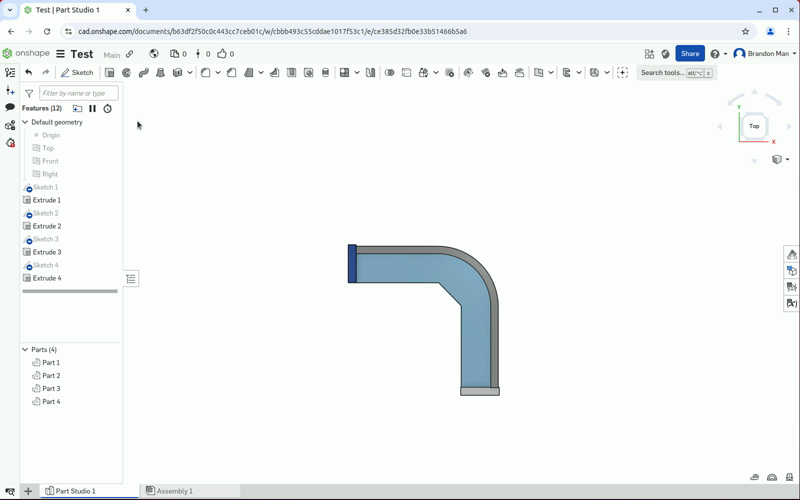
key(shift+h)
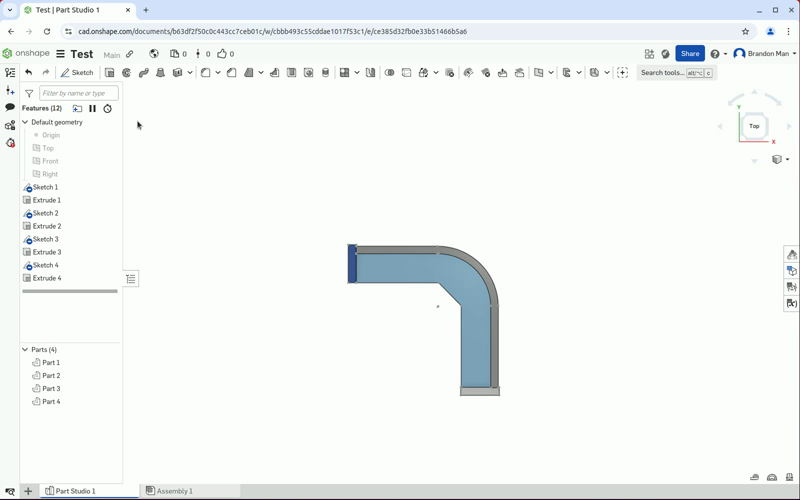
key(shift+7)
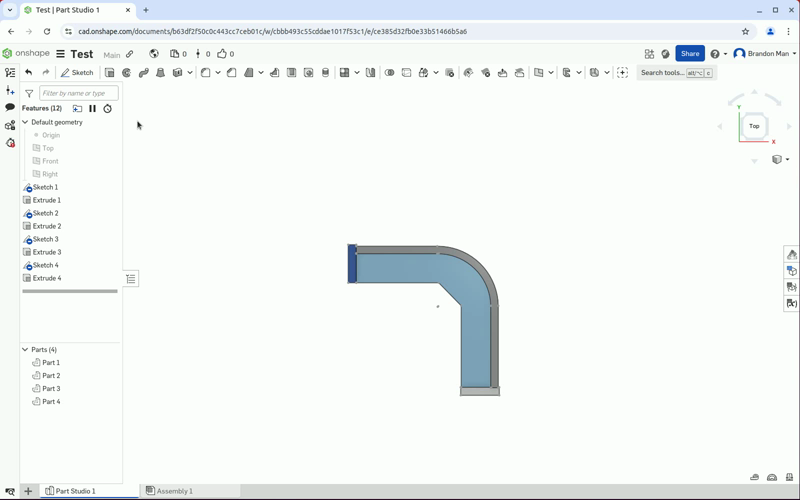
key(up, 3)
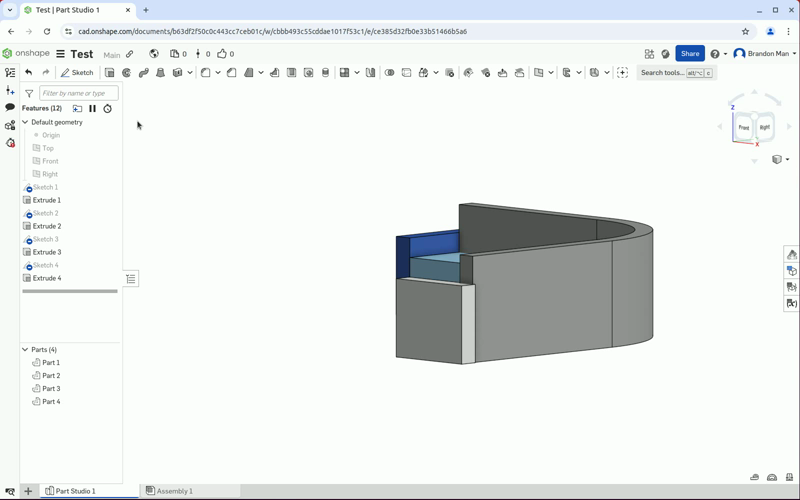
key(left, 3)
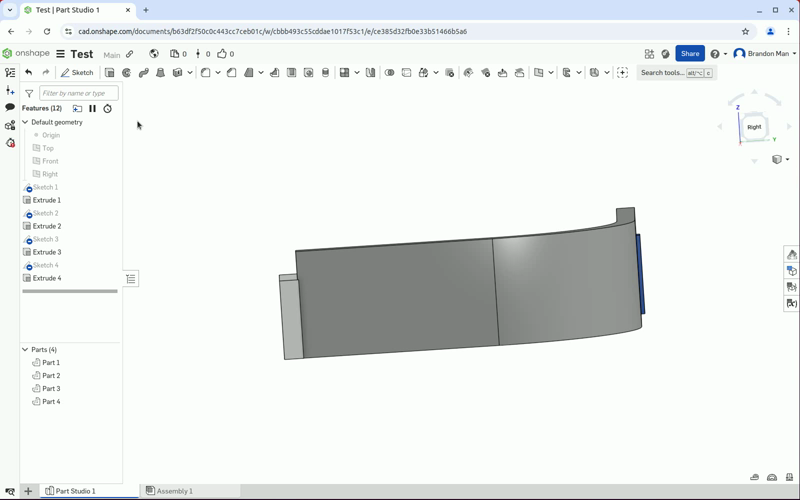
key(right, 3)
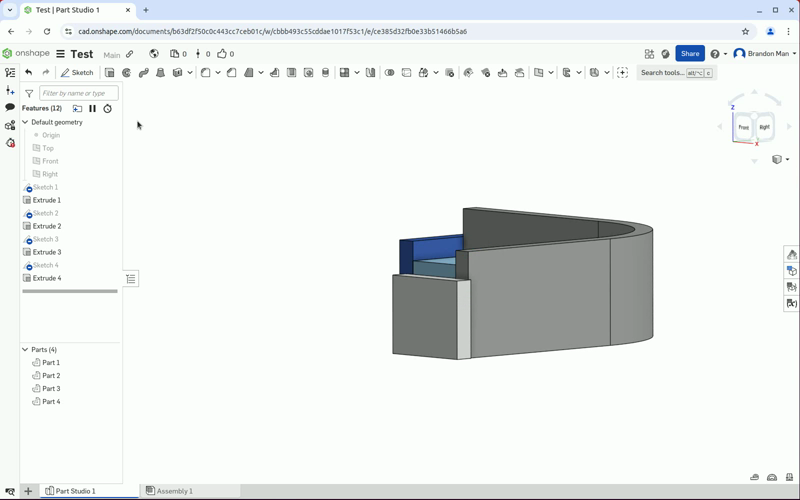
key(down, 3)
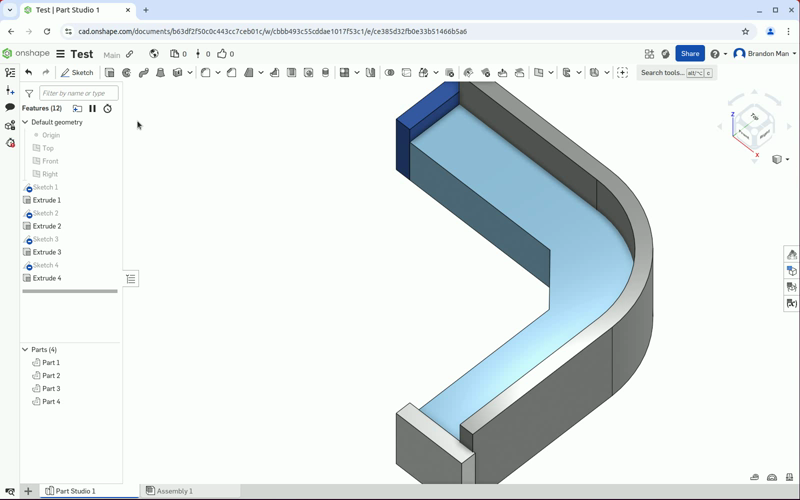
mouse_move(73, 189)
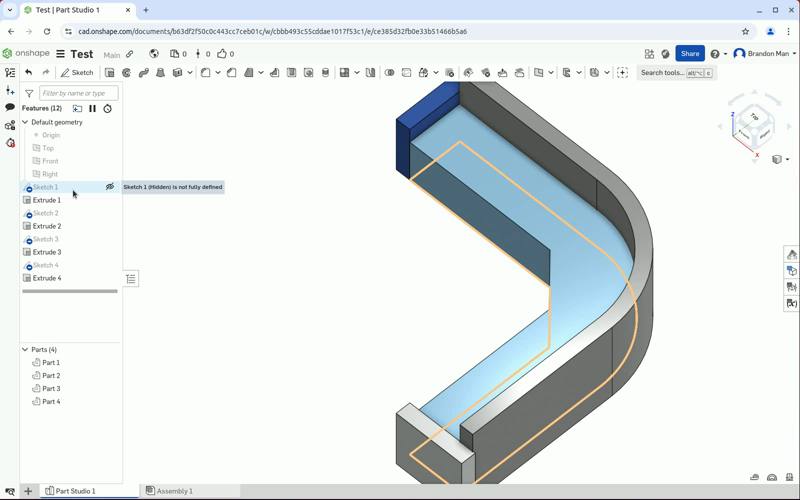
click(73, 189)